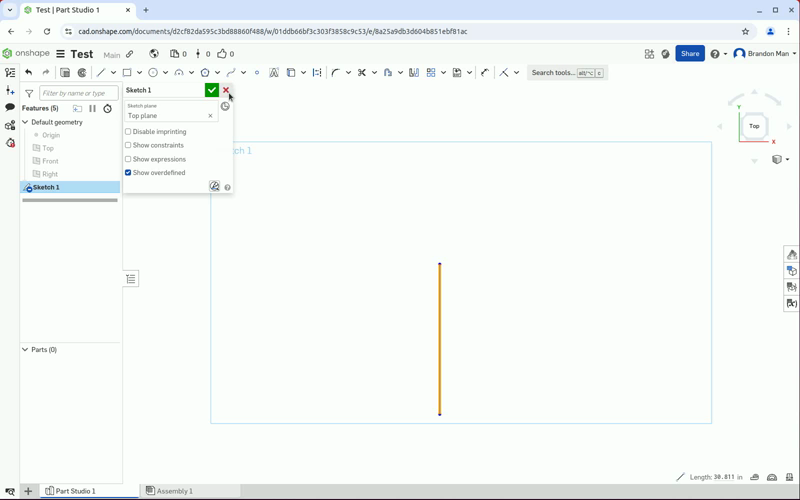
key(shift+h)
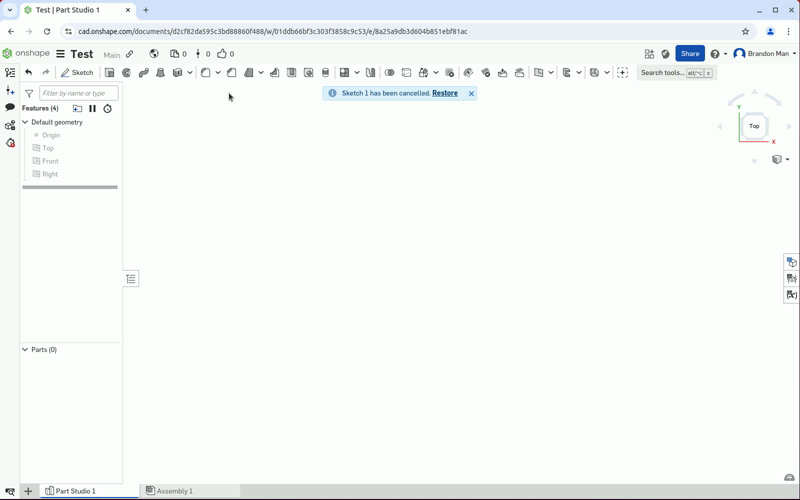
mouse_move(73, 352)
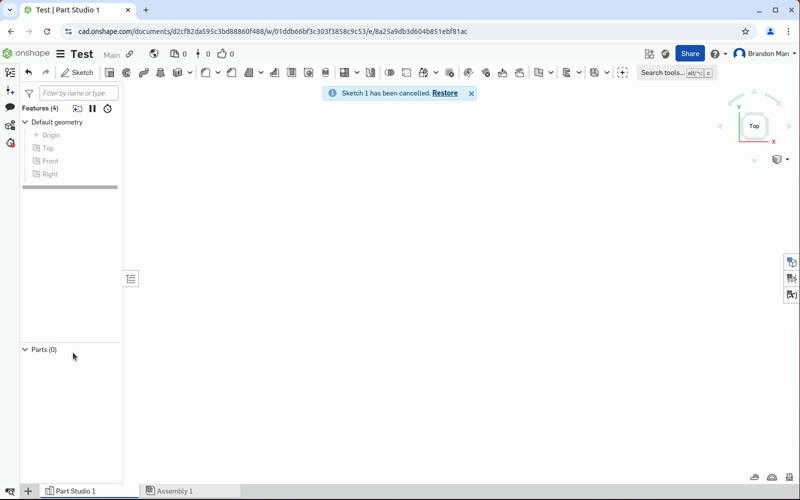
key(y)
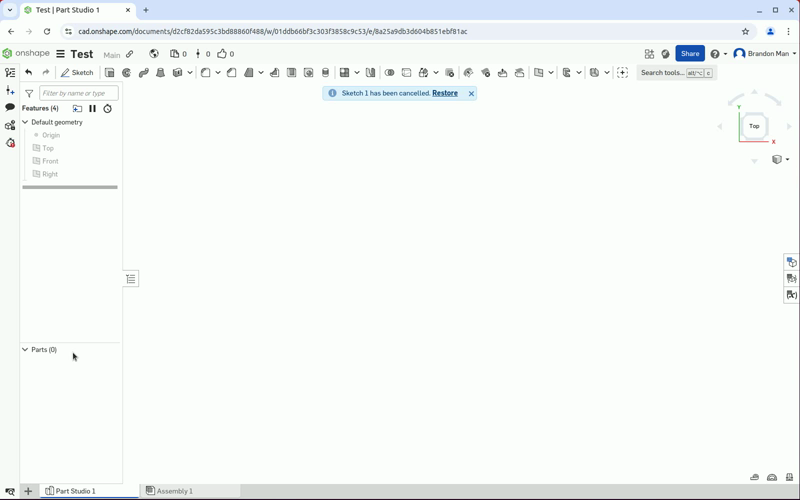
key(shift+p)
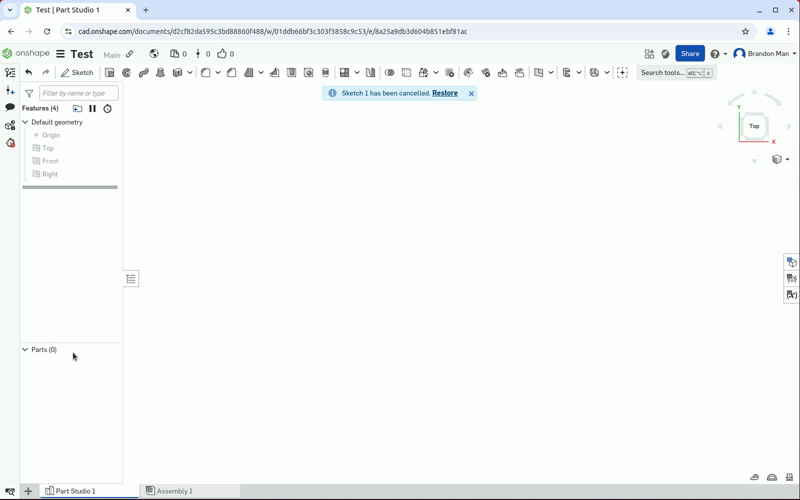
key(space)
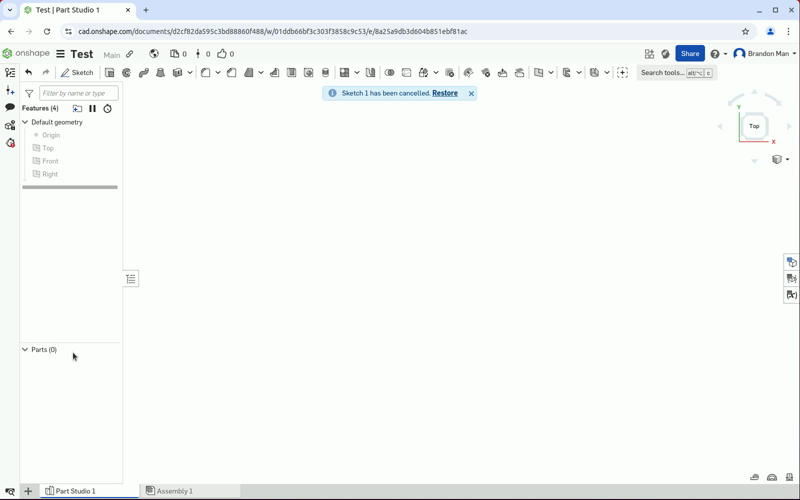
key_down(shift)
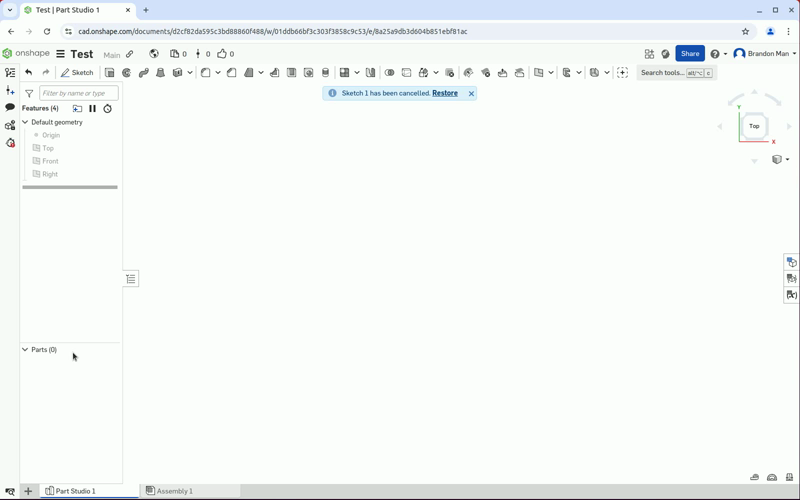
key(up)
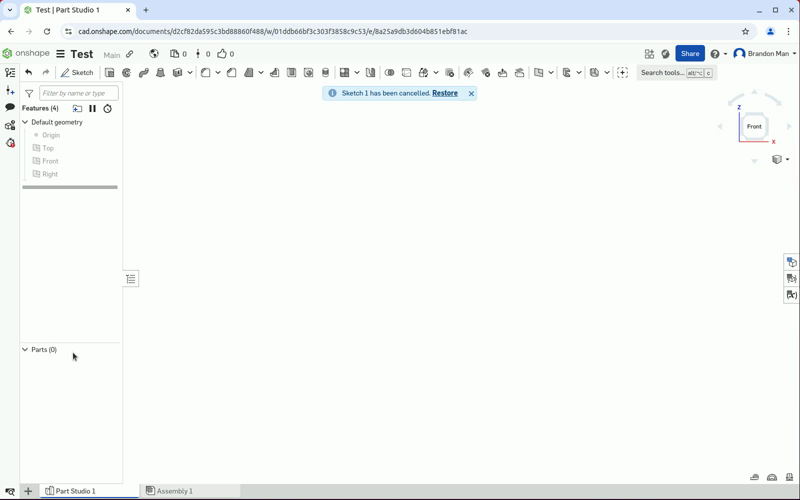
key_up(shift)
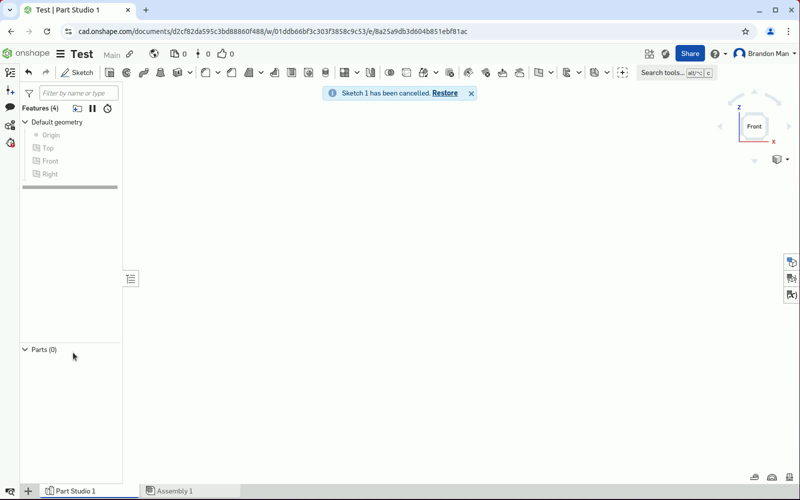
key(space)
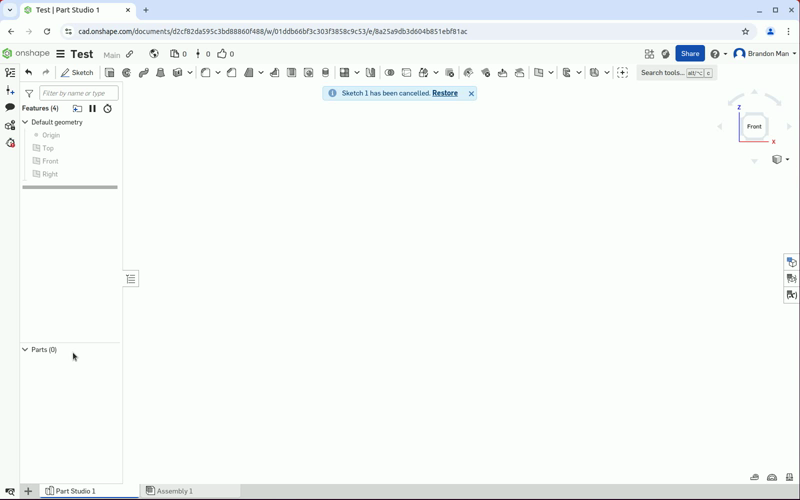
key_down(shift)
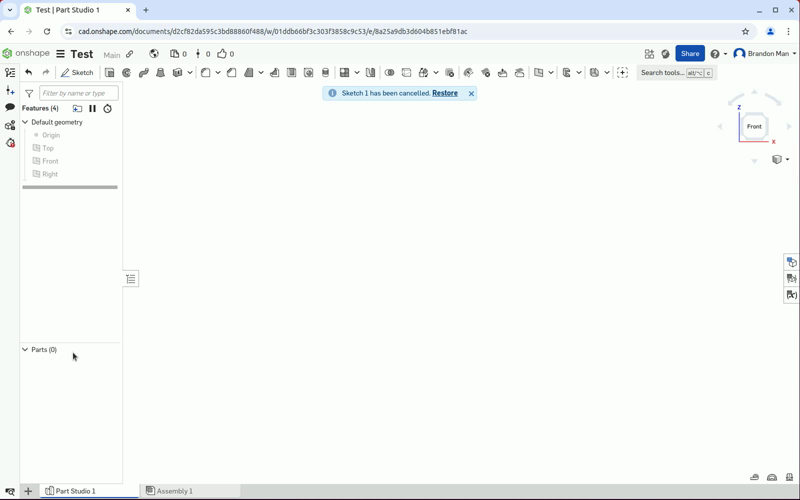
key(left)
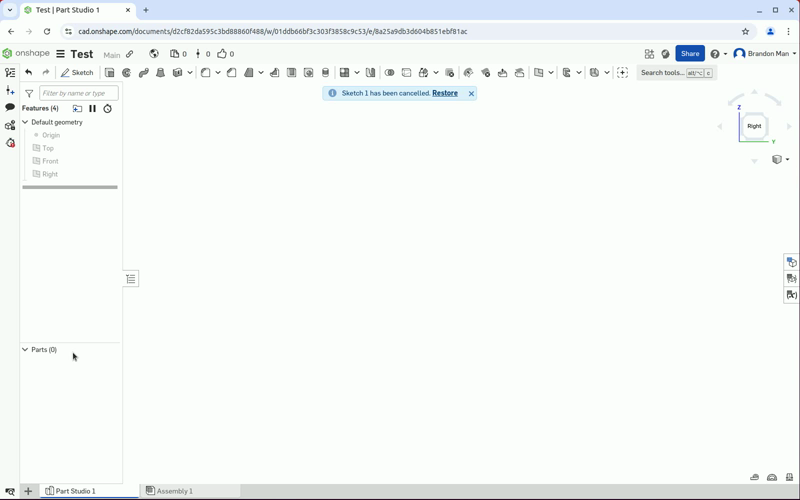
key_up(shift)
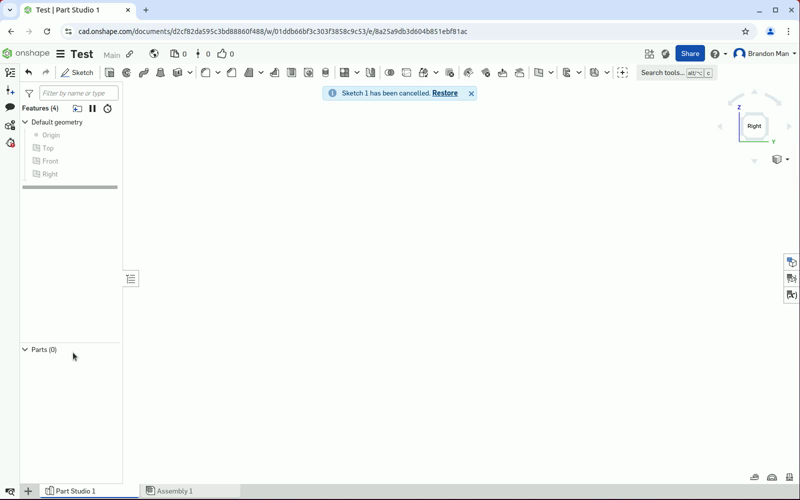
mouse_move(73, 352)
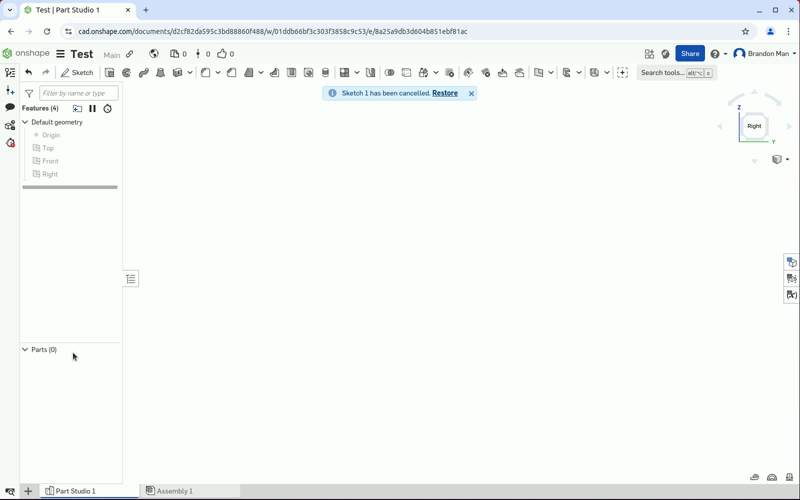
key(shift+y)
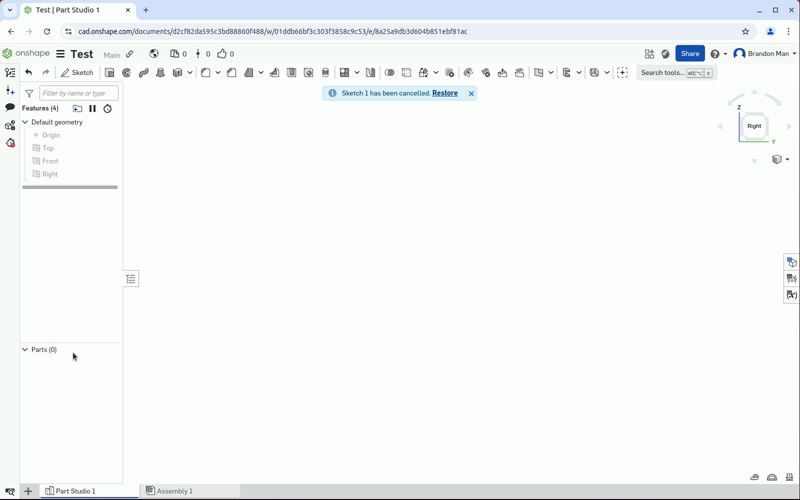
key(shift+s)
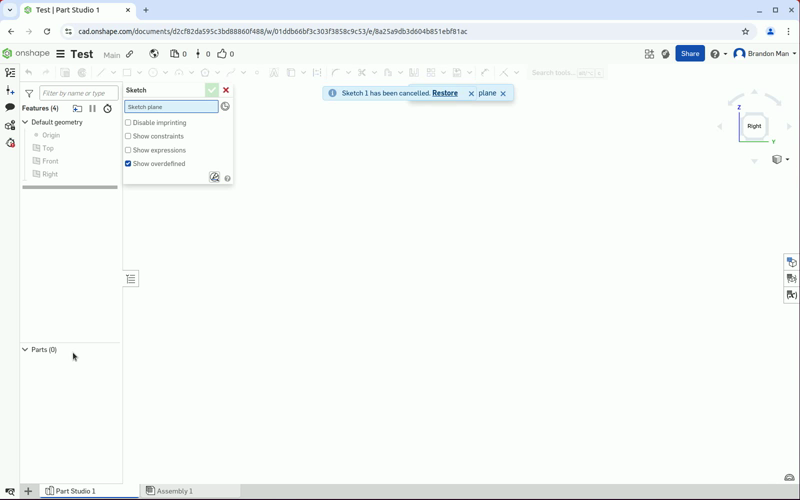
mouse_move(73, 176)
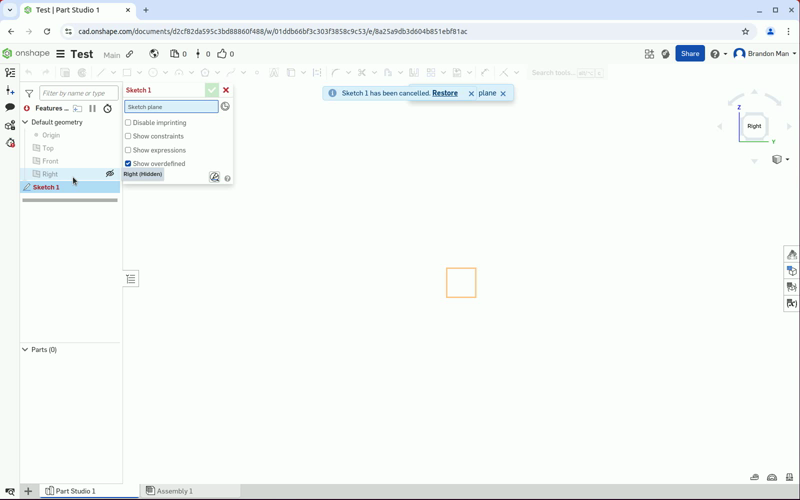
click(73, 176)
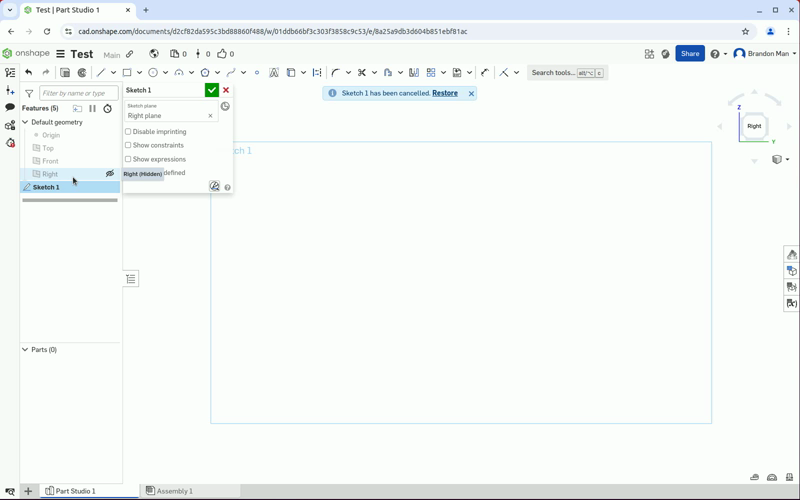
mouse_move(73, 352)
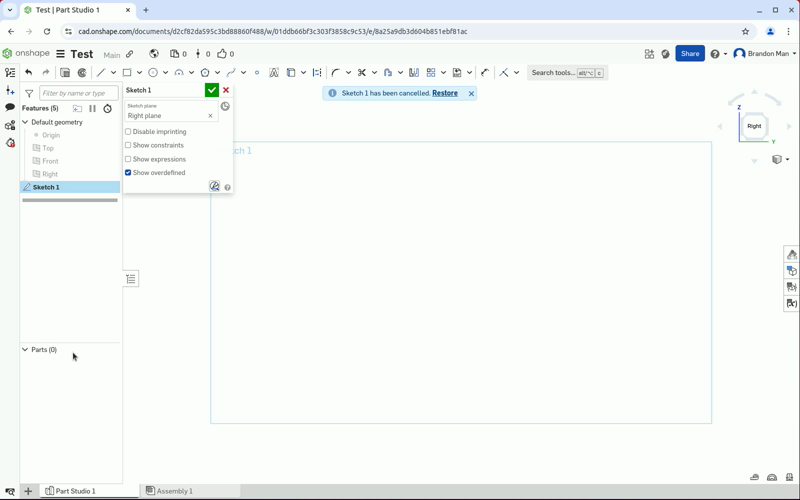
key(y)
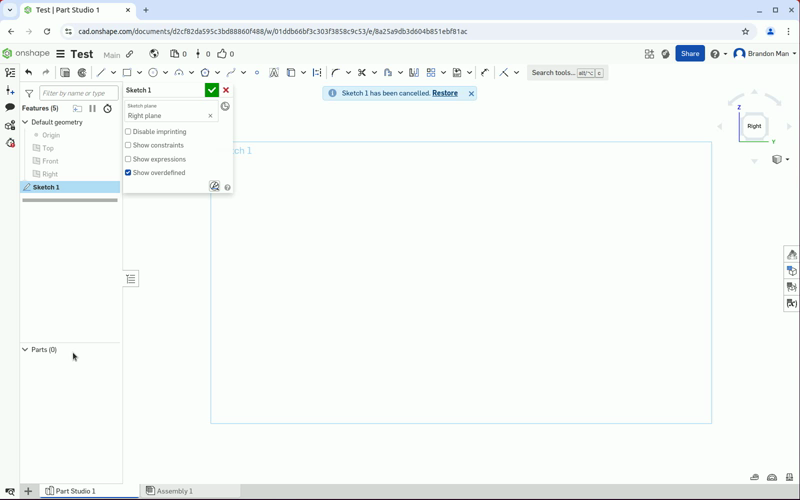
key(l)
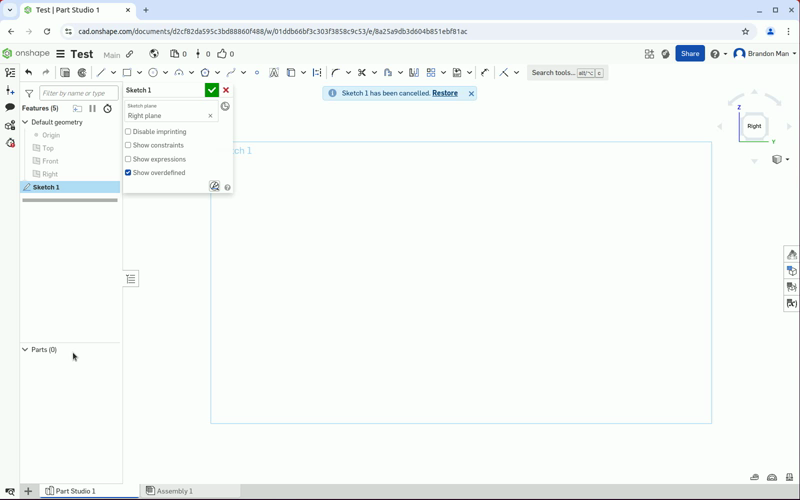
key_down(shift)
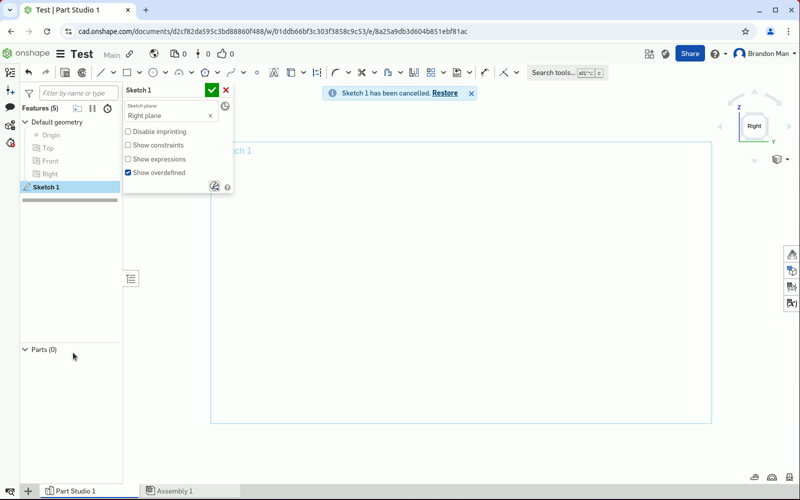
mouse_move(365, 375)
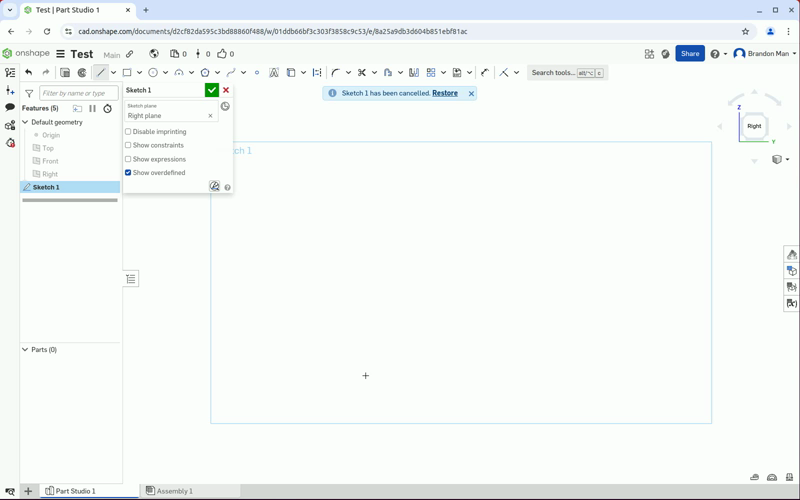
click(365, 375)
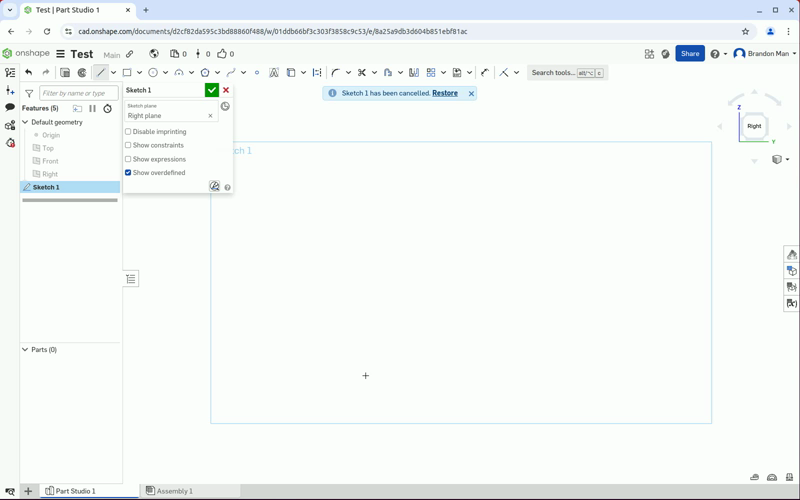
key_up(shift)
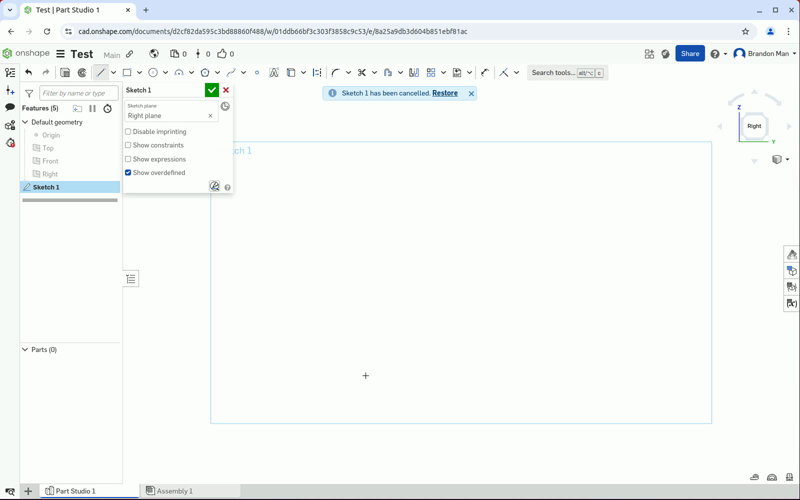
key_down(shift)
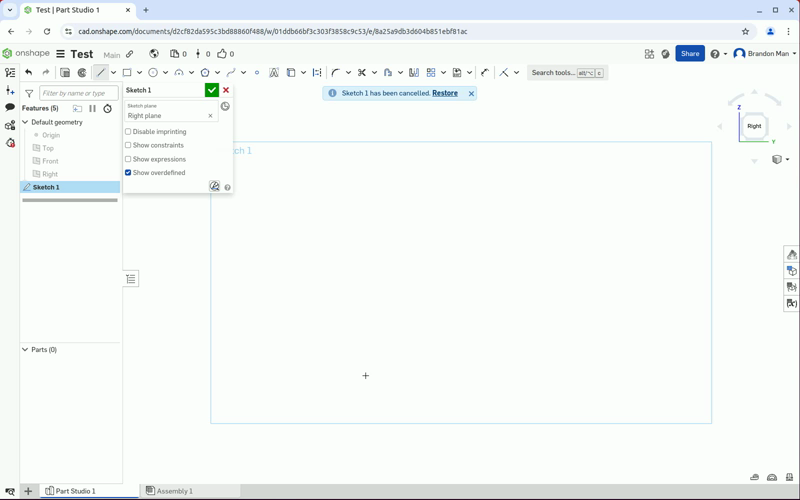
mouse_move(395, 375)
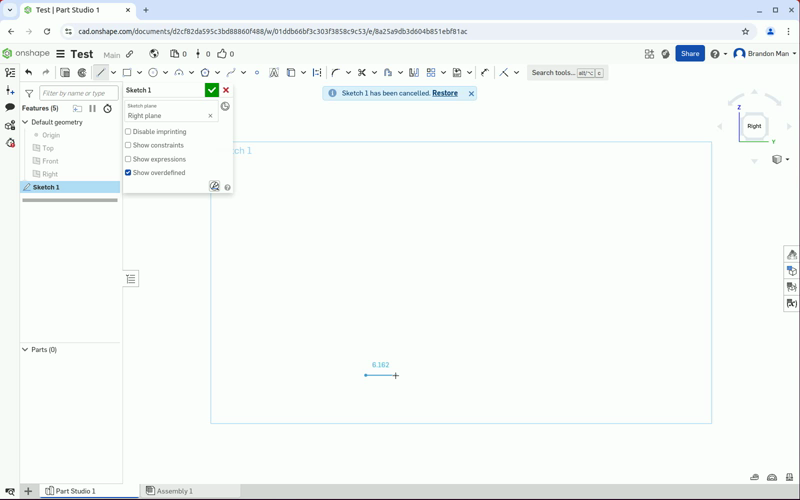
mouse_move(419, 375)
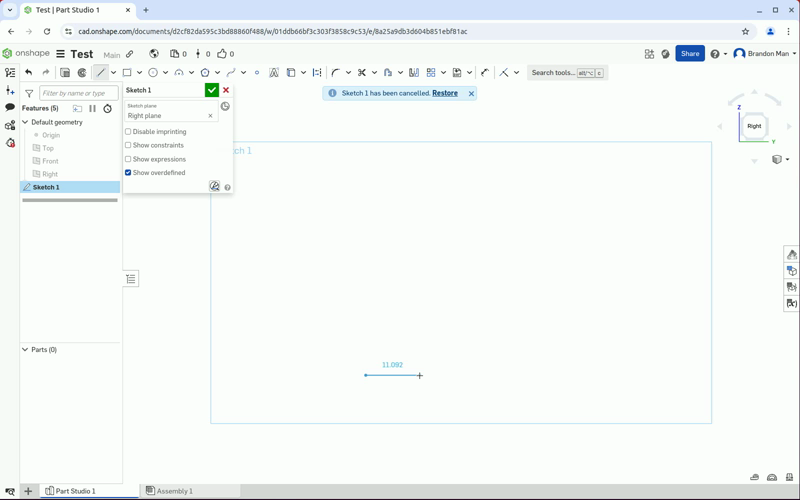
click(419, 375)
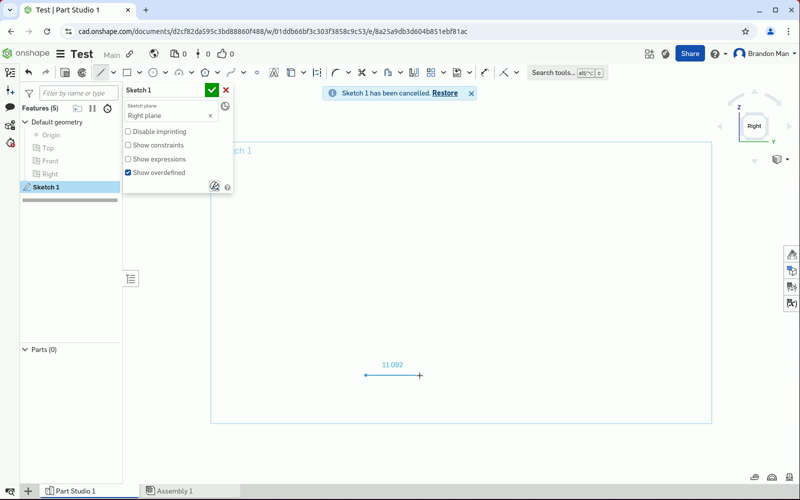
key_up(shift)
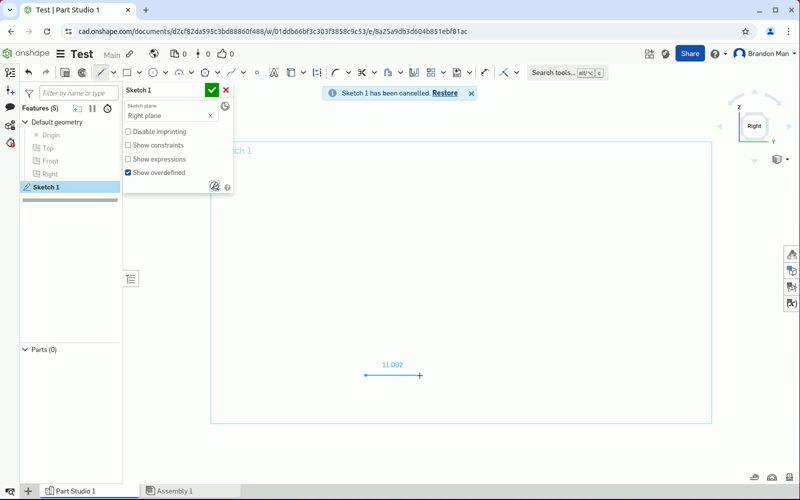
key_down(shift)
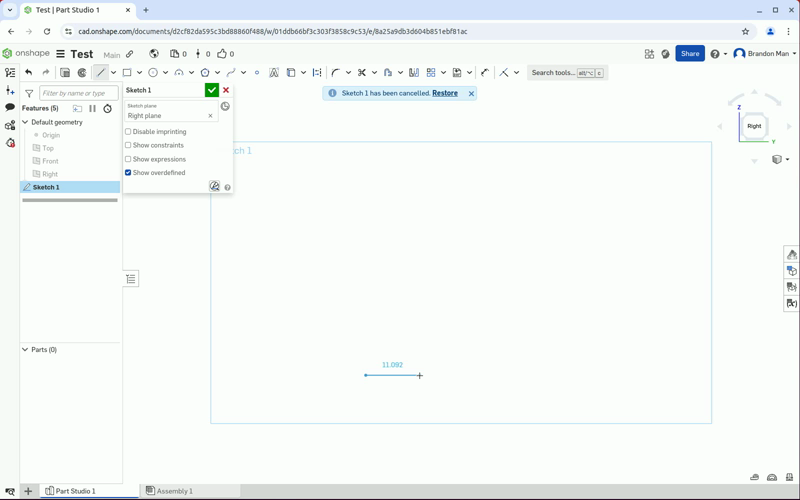
mouse_move(450, 375)
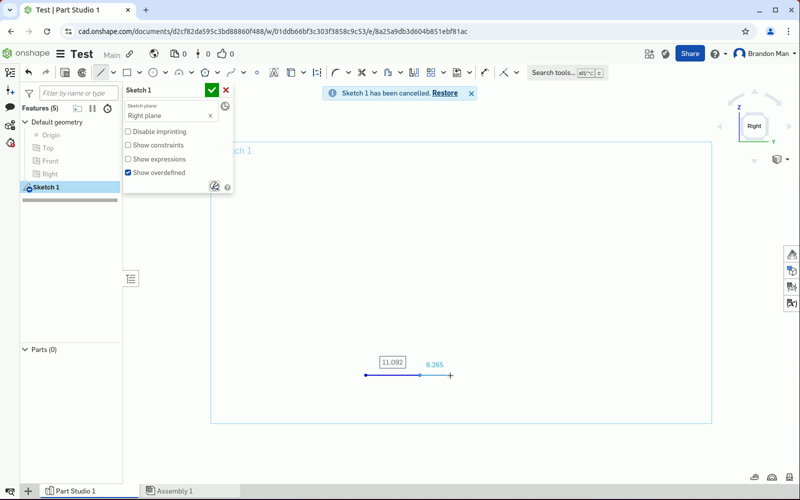
mouse_move(419, 357)
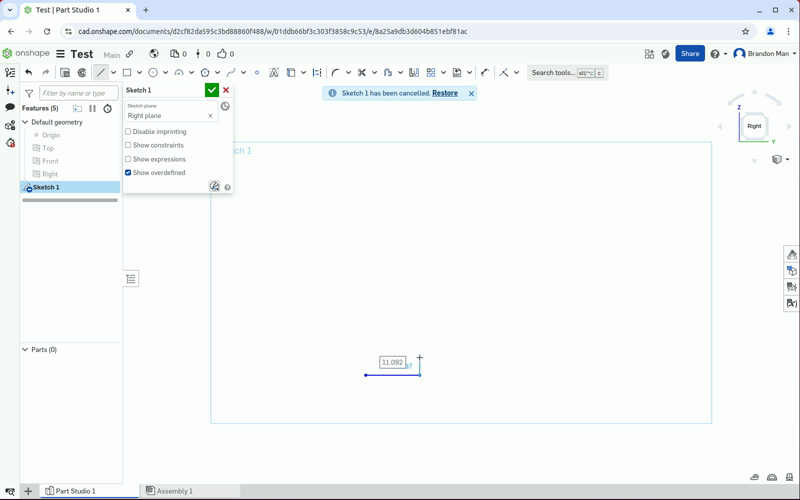
click(419, 357)
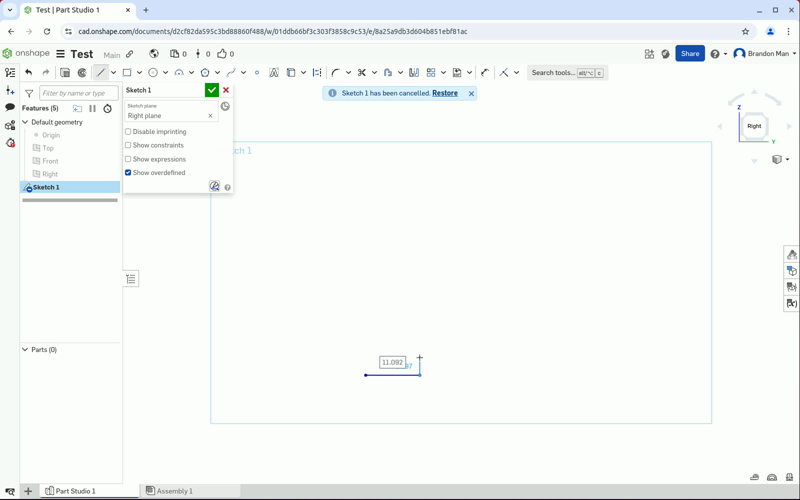
key_up(shift)
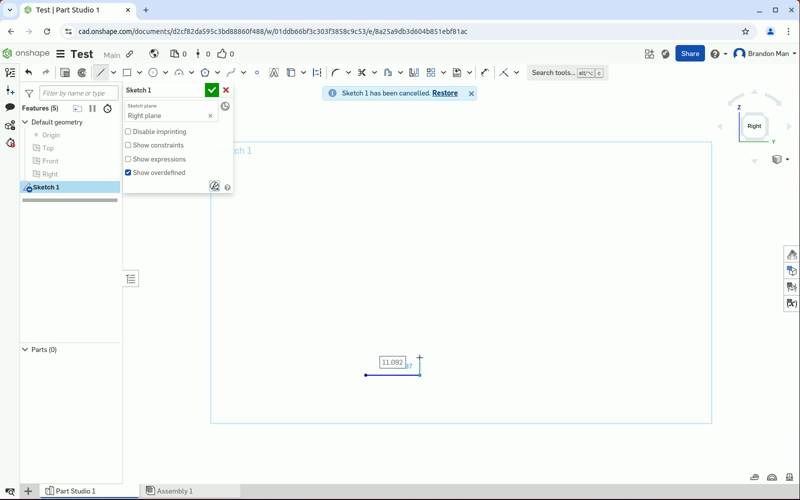
key_down(shift)
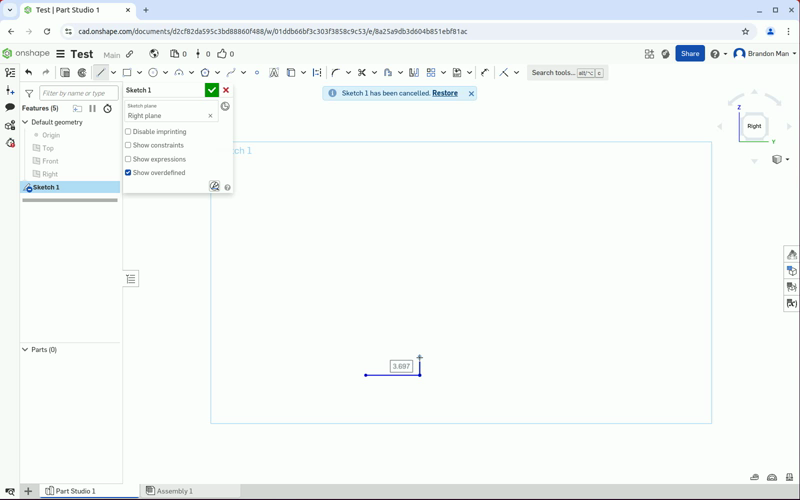
mouse_move(501, 357)
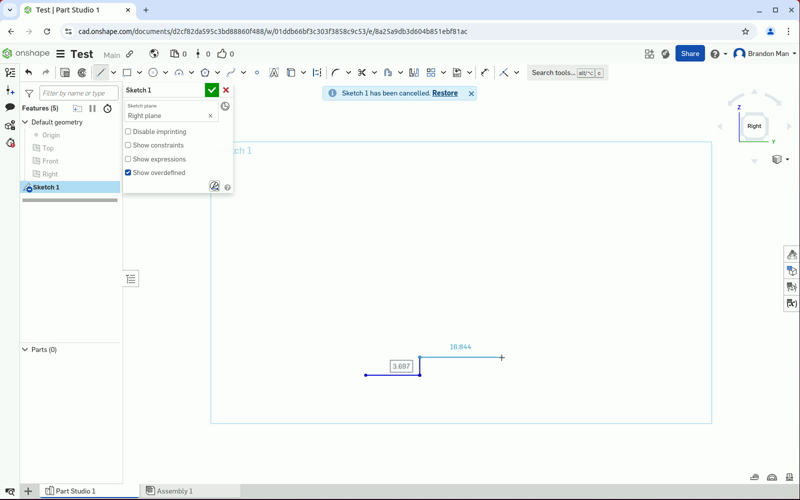
click(501, 357)
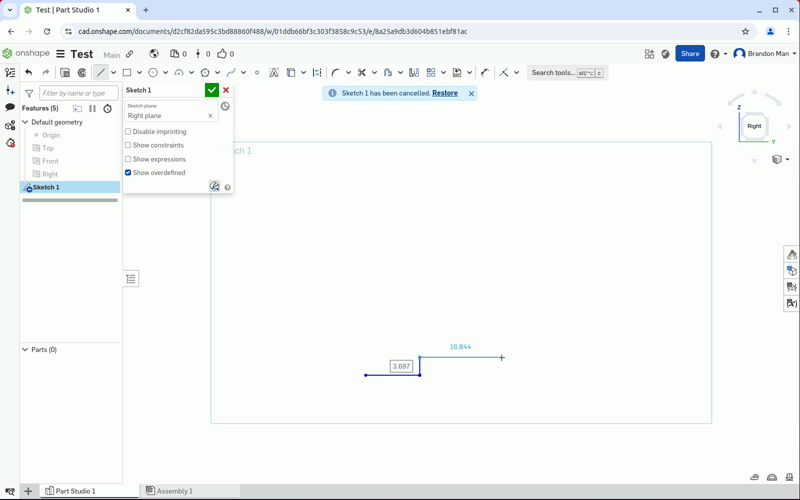
key_up(shift)
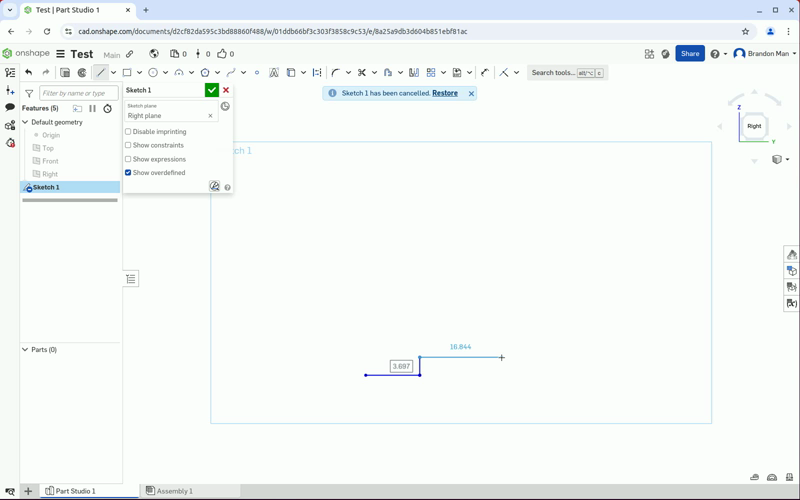
key_down(shift)
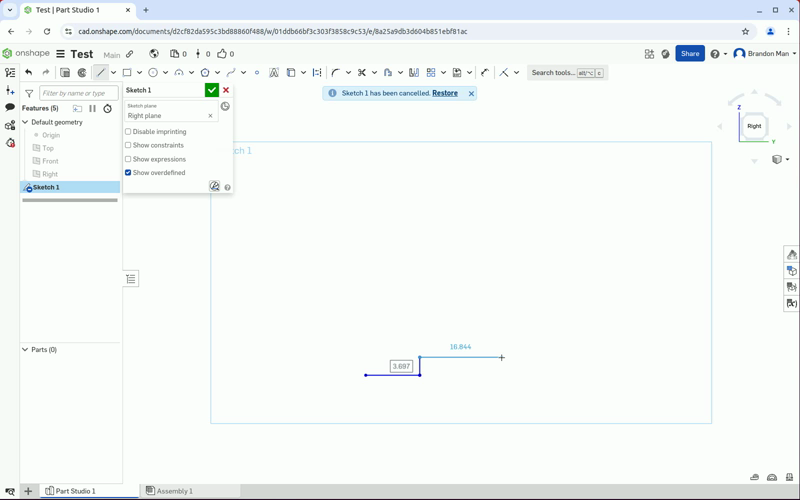
mouse_move(531, 357)
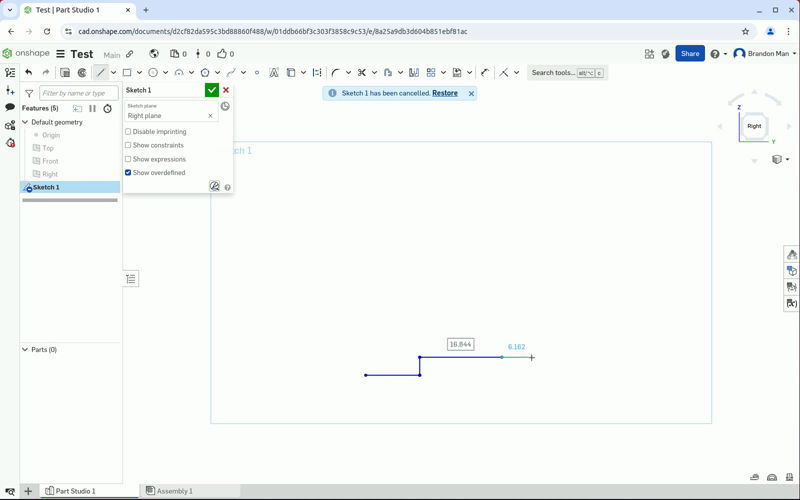
mouse_move(501, 375)
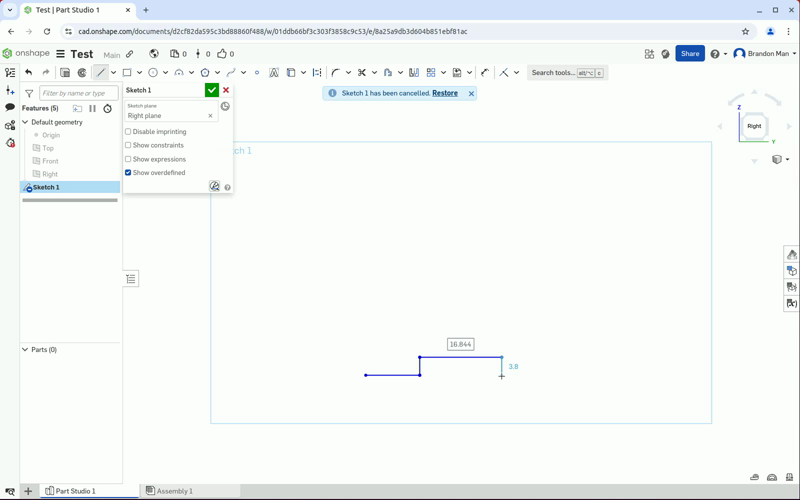
click(501, 375)
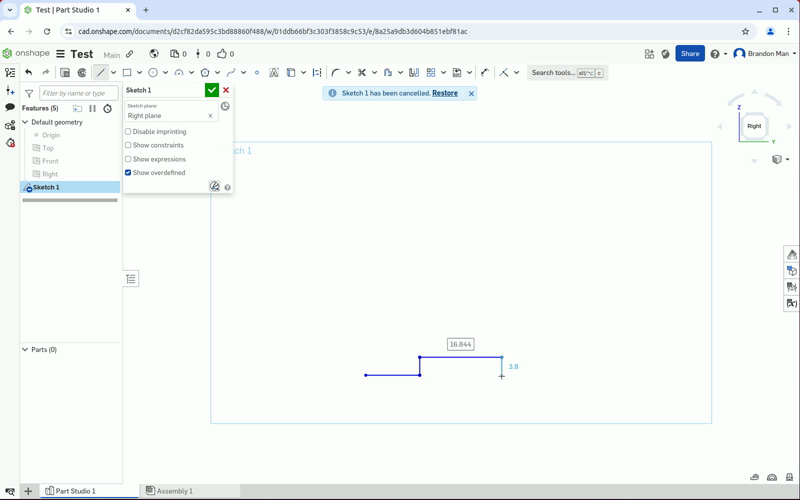
key_up(shift)
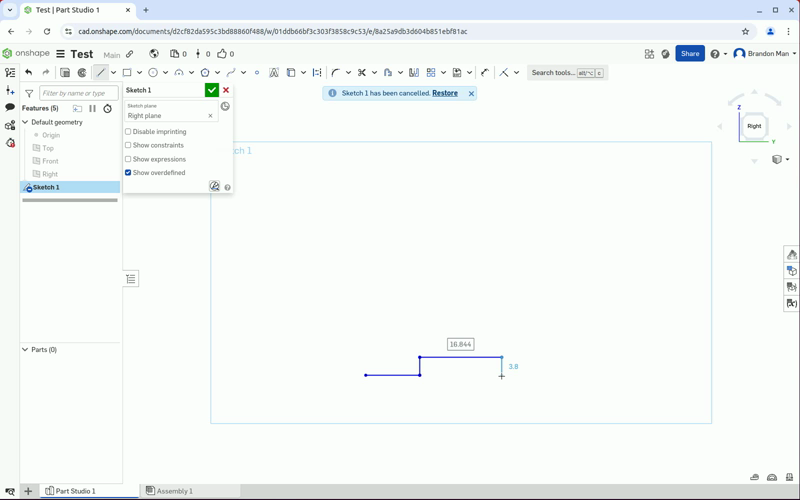
key_down(shift)
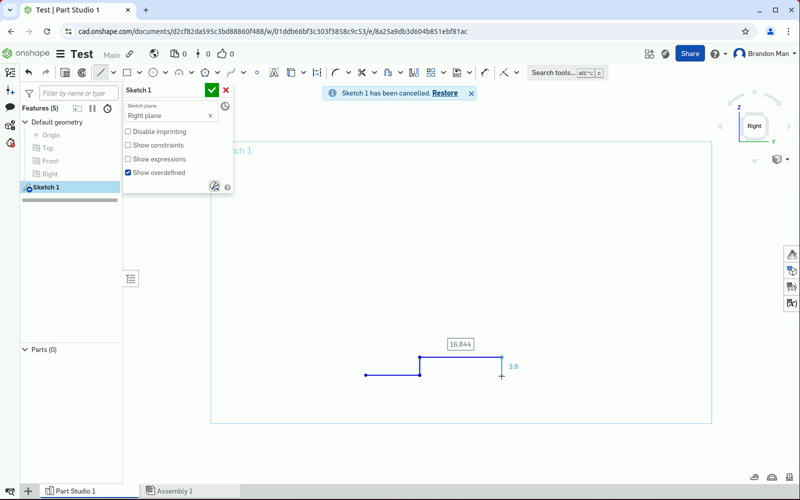
mouse_move(531, 375)
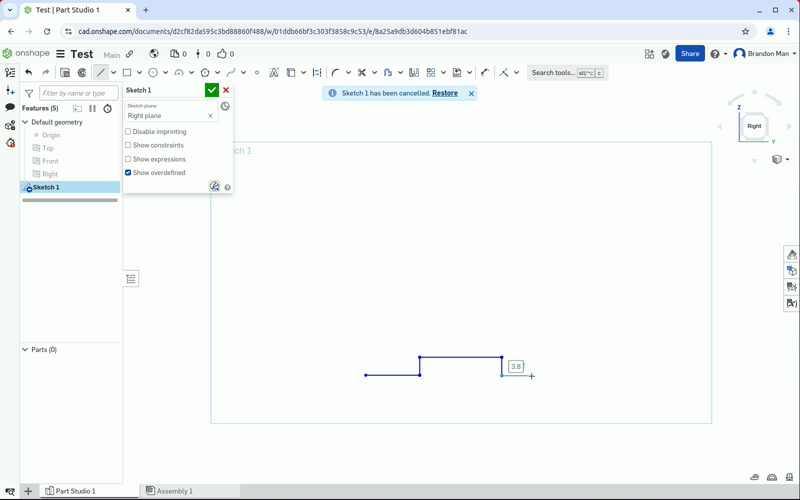
mouse_move(555, 375)
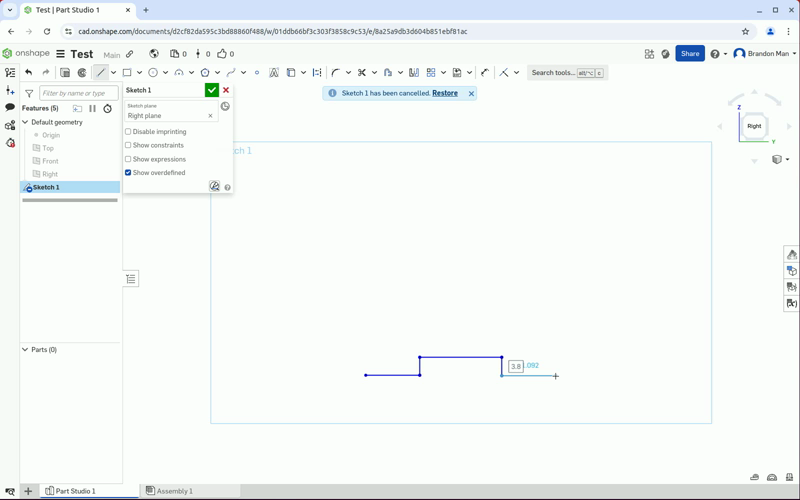
click(555, 375)
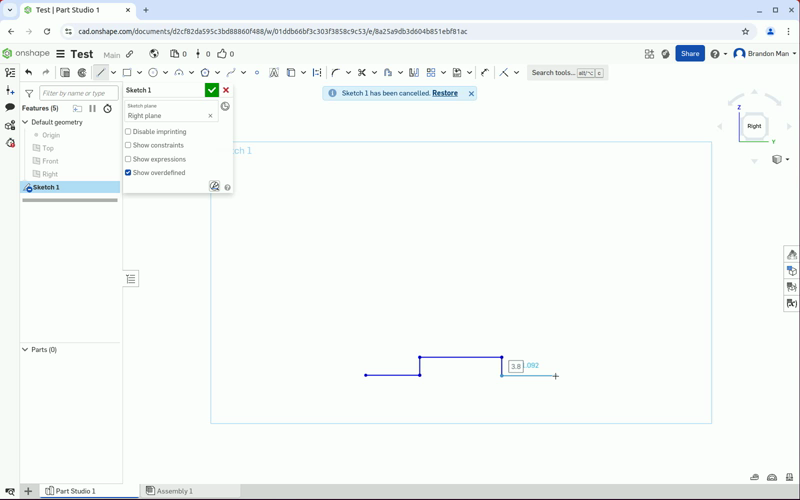
key_up(shift)
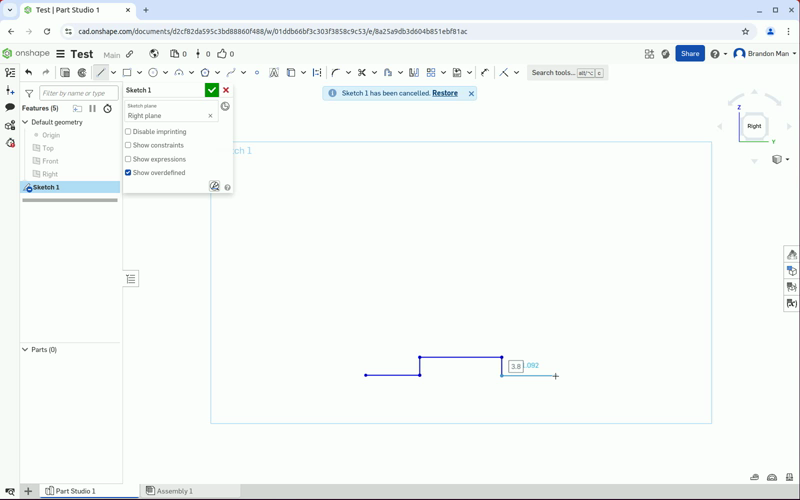
key_down(shift)
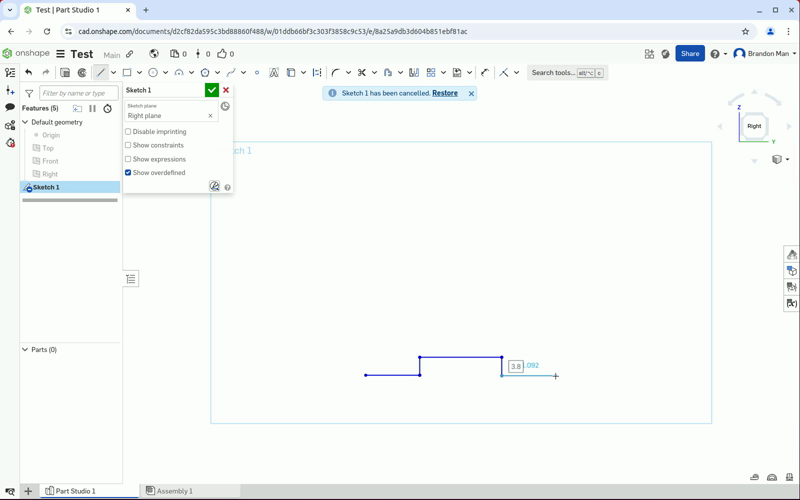
mouse_move(585, 375)
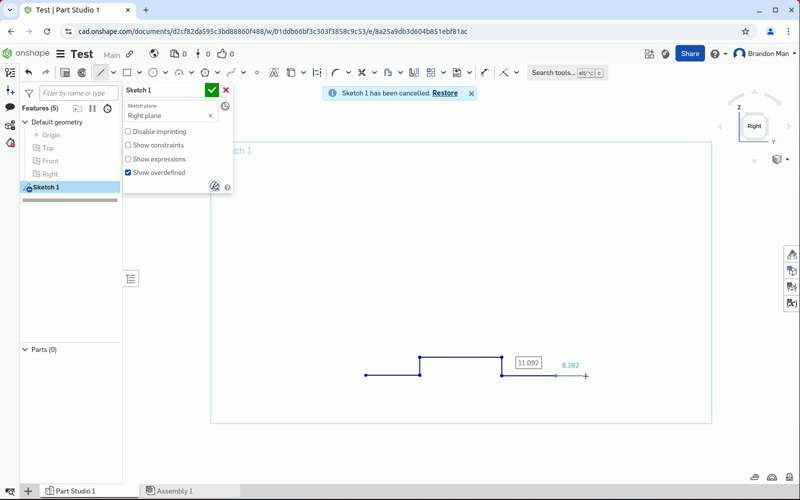
mouse_move(555, 325)
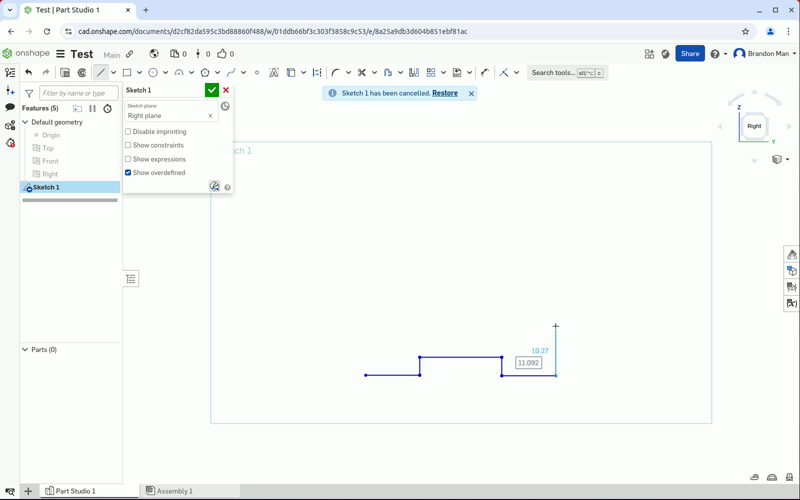
click(555, 325)
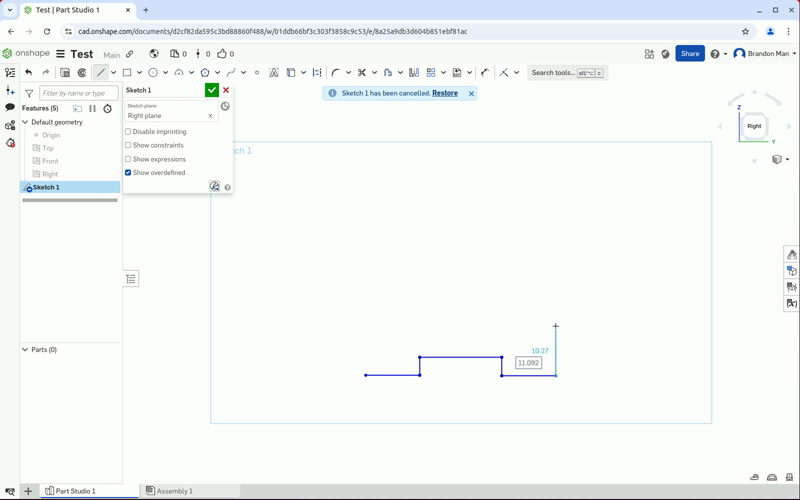
key_up(shift)
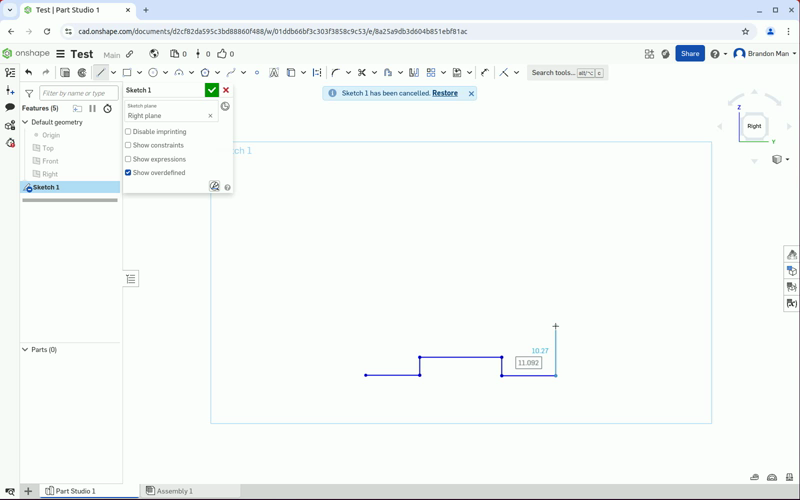
key_down(shift)
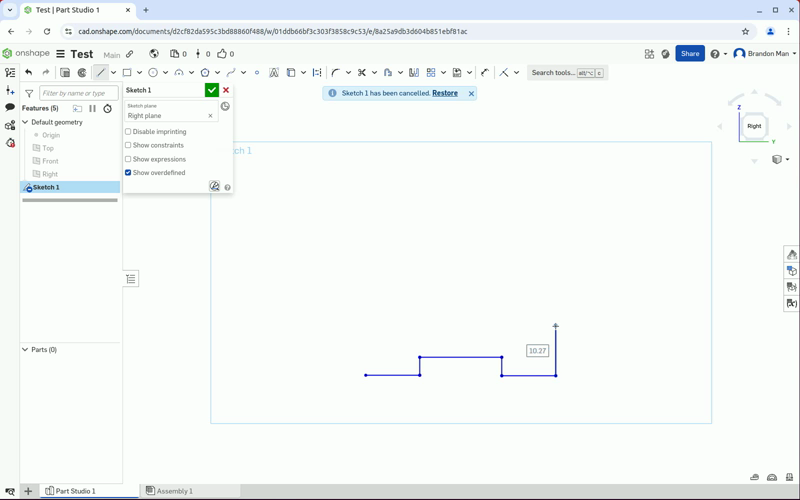
mouse_move(555, 241)
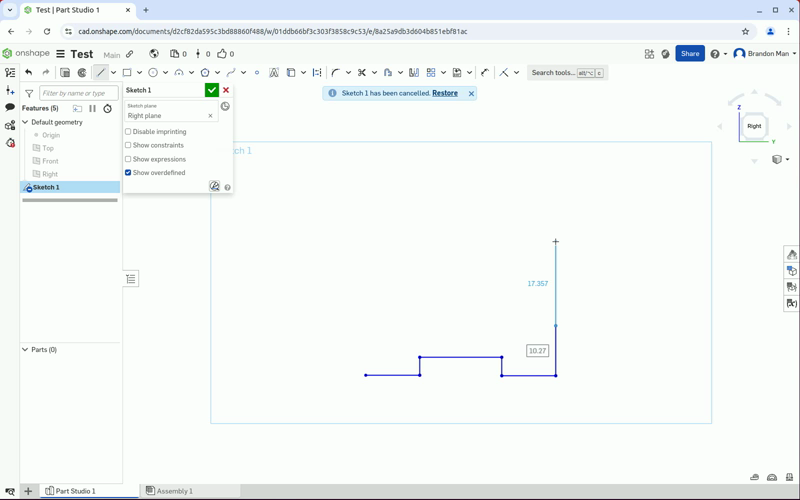
click(555, 241)
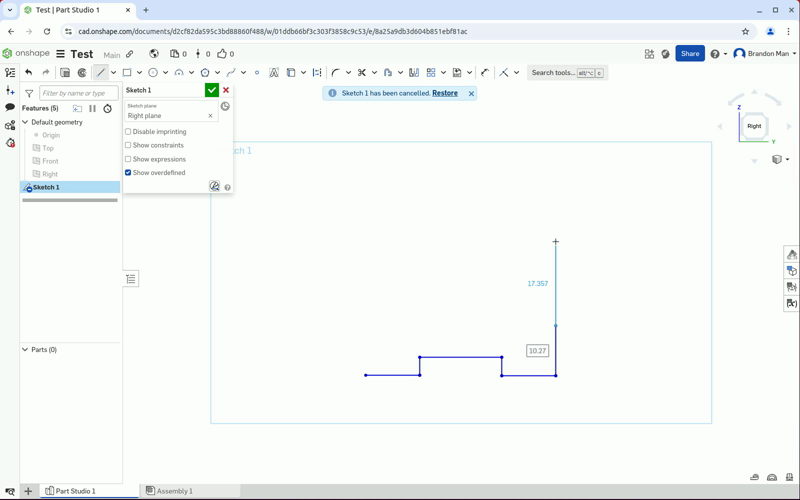
key_up(shift)
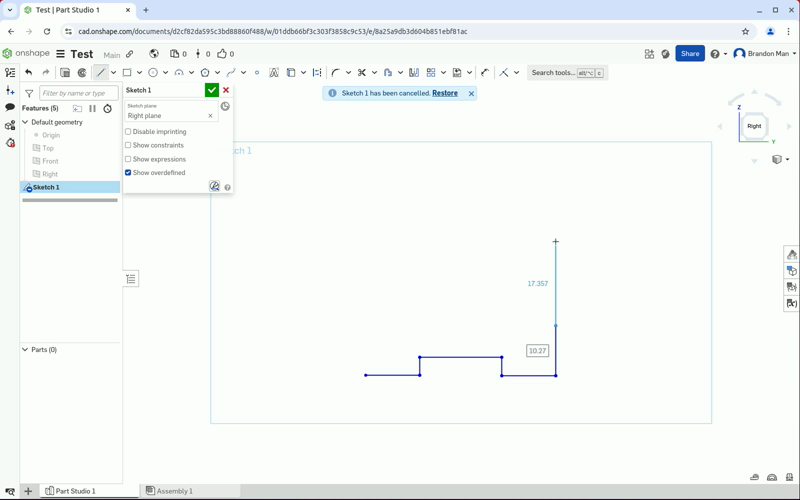
key_down(shift)
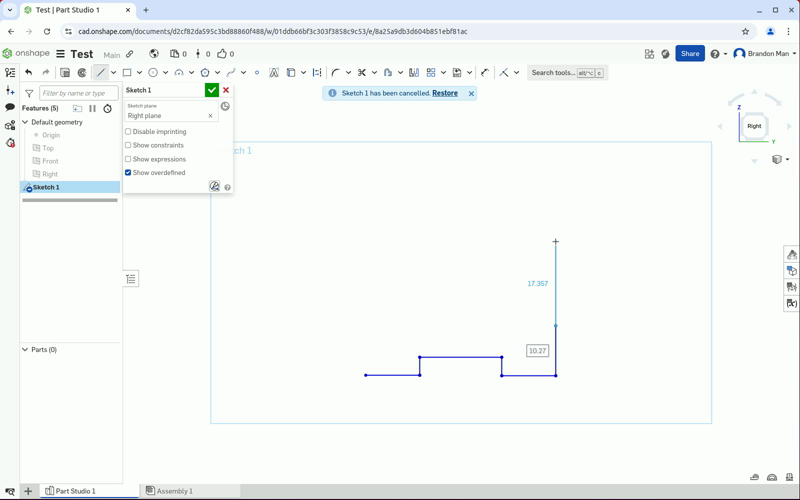
mouse_move(585, 241)
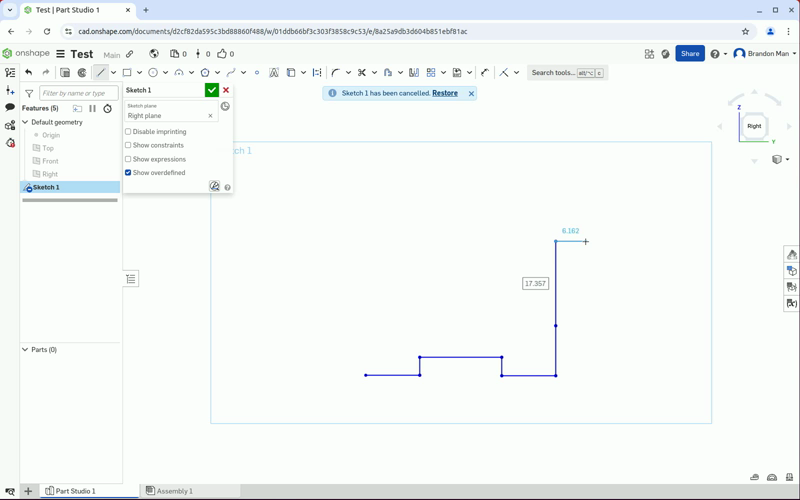
mouse_move(555, 191)
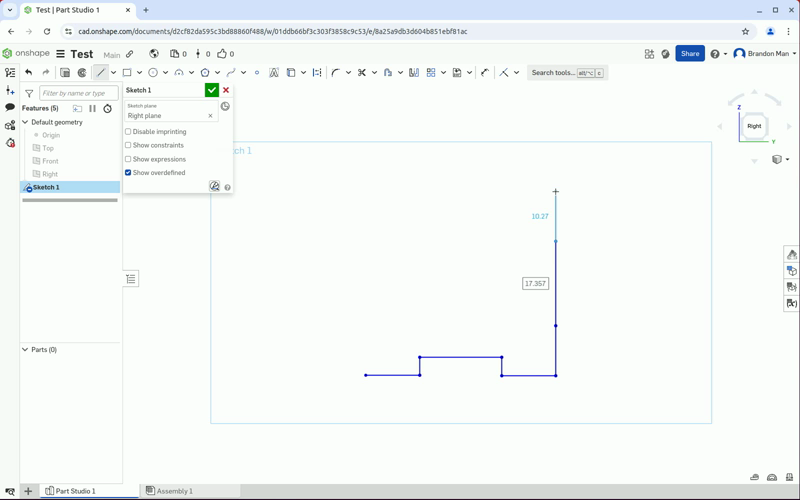
click(555, 191)
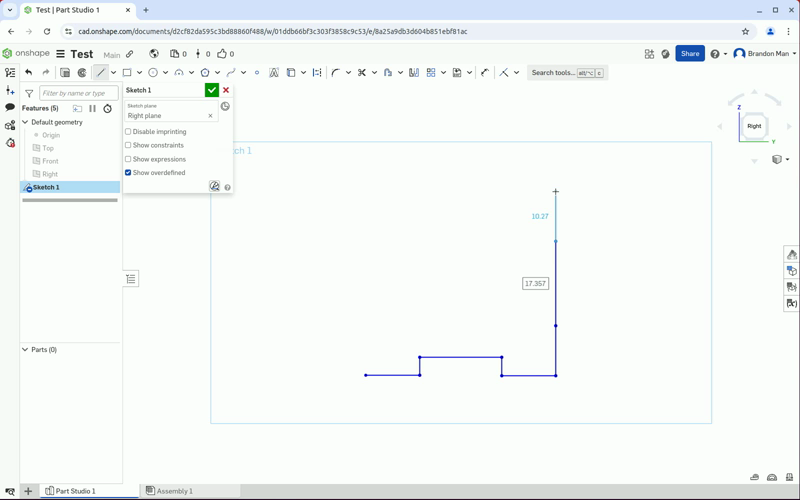
key_up(shift)
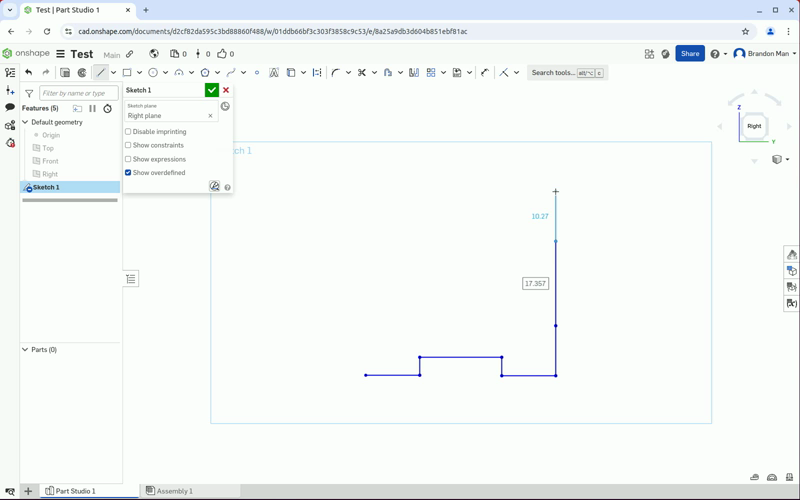
key_down(shift)
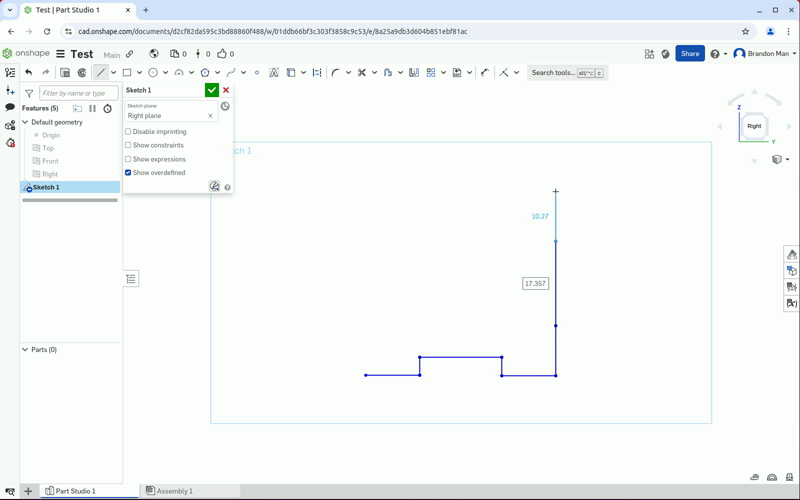
mouse_move(585, 191)
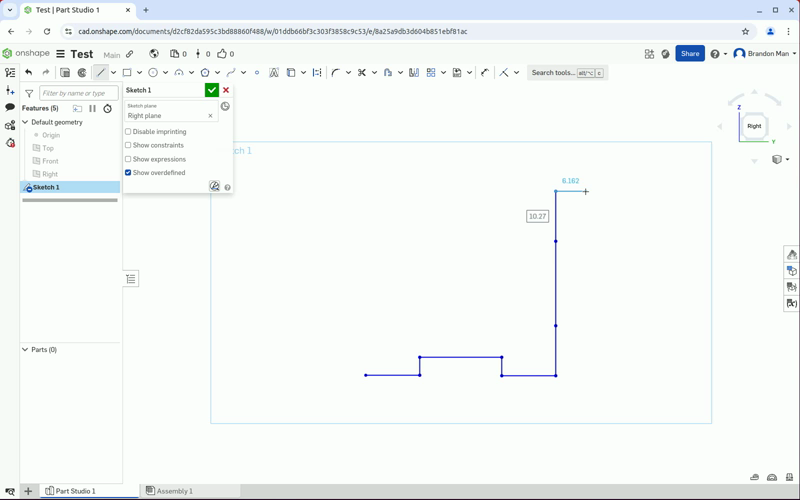
mouse_move(501, 191)
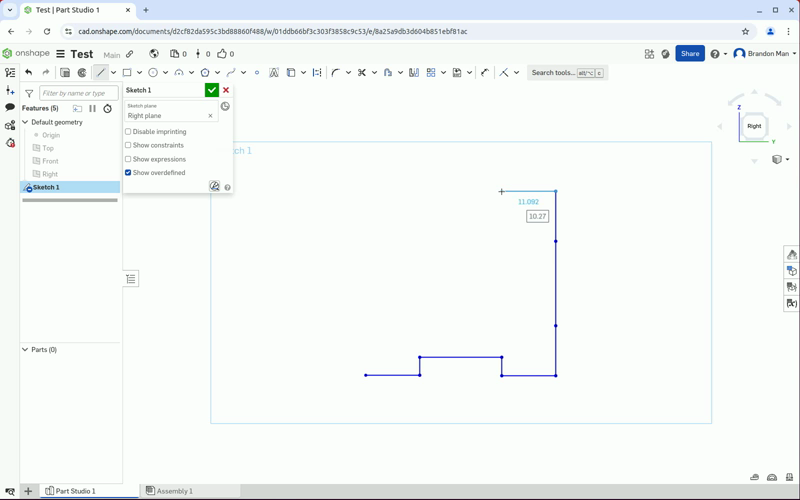
click(501, 191)
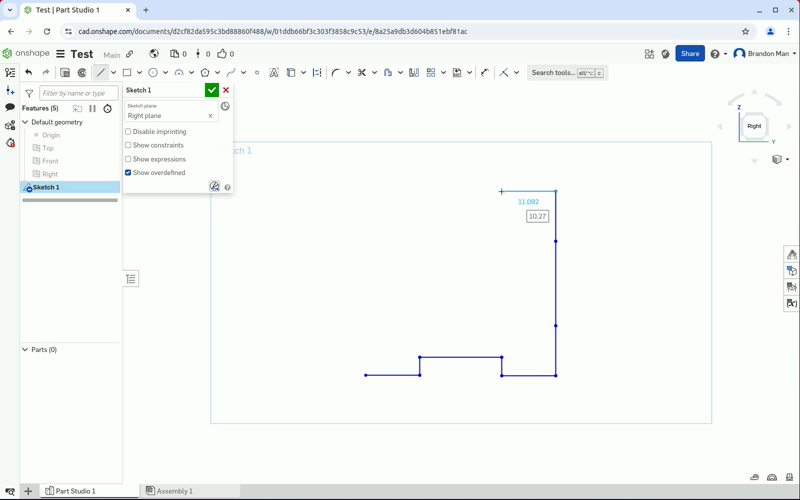
key_up(shift)
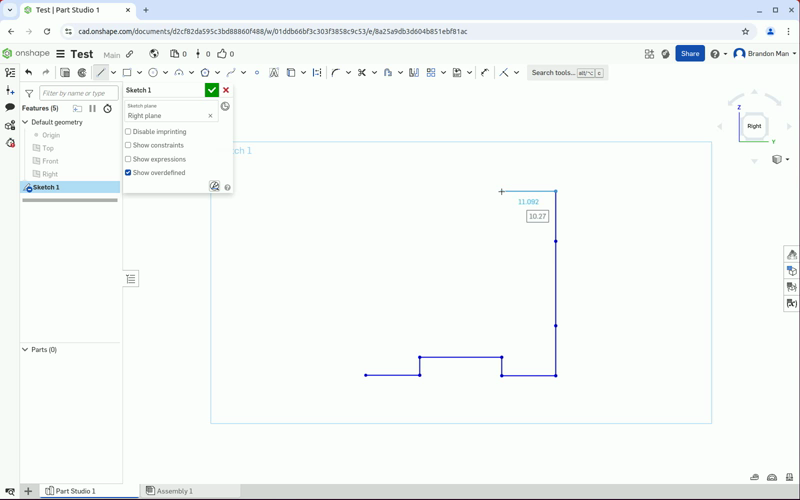
key_down(shift)
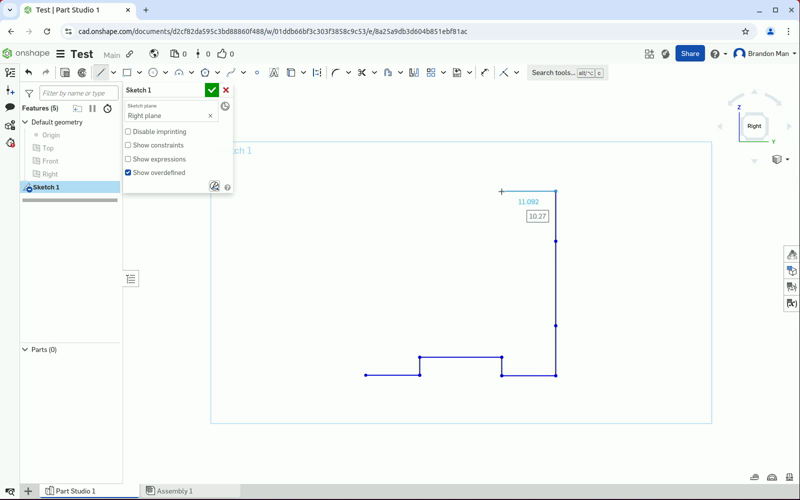
mouse_move(419, 191)
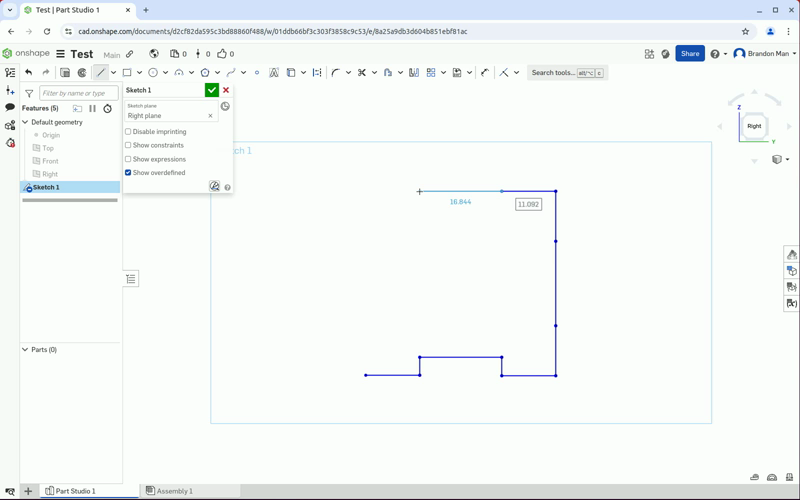
click(419, 191)
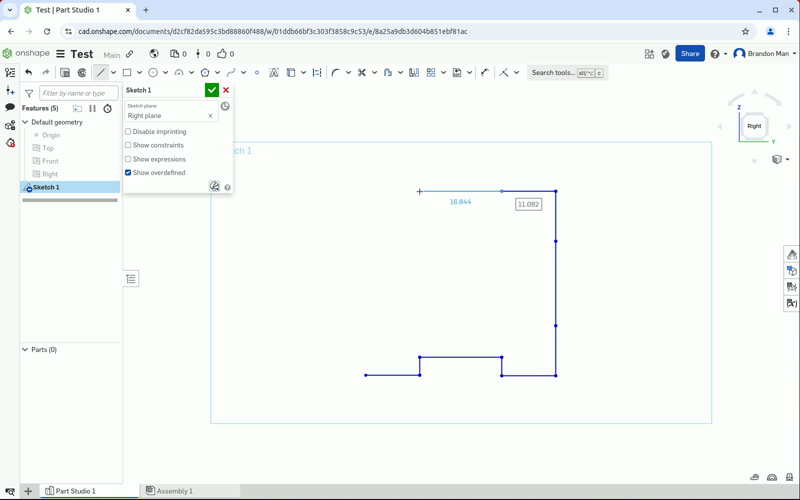
key_up(shift)
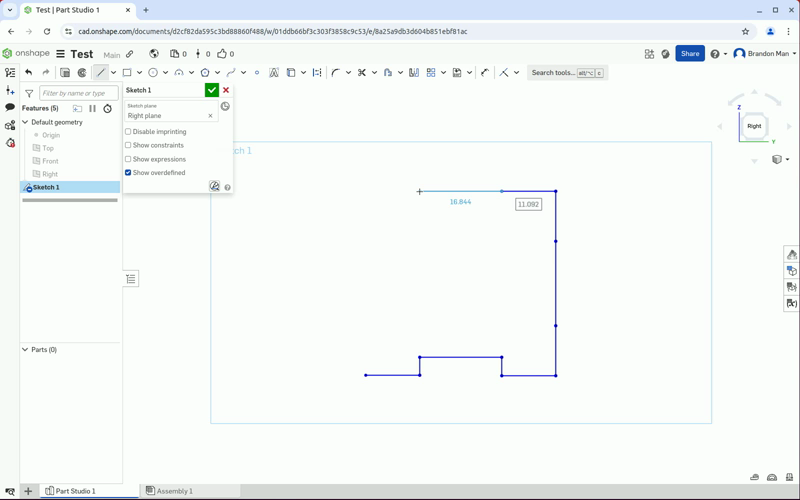
key_down(shift)
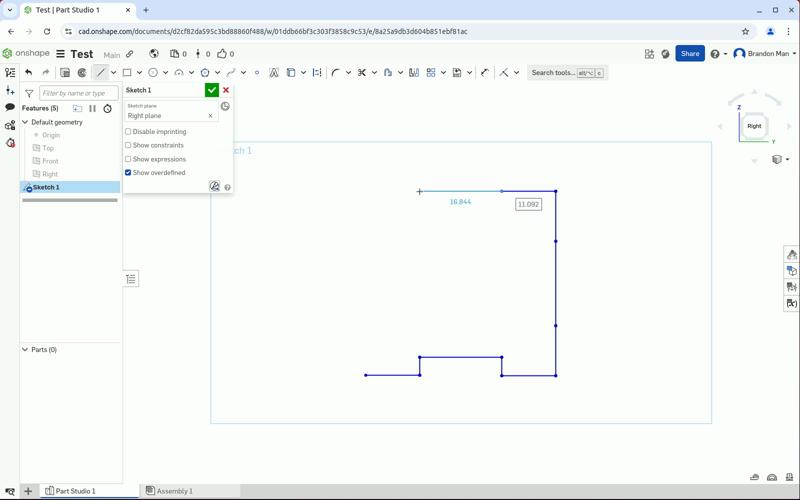
mouse_move(450, 191)
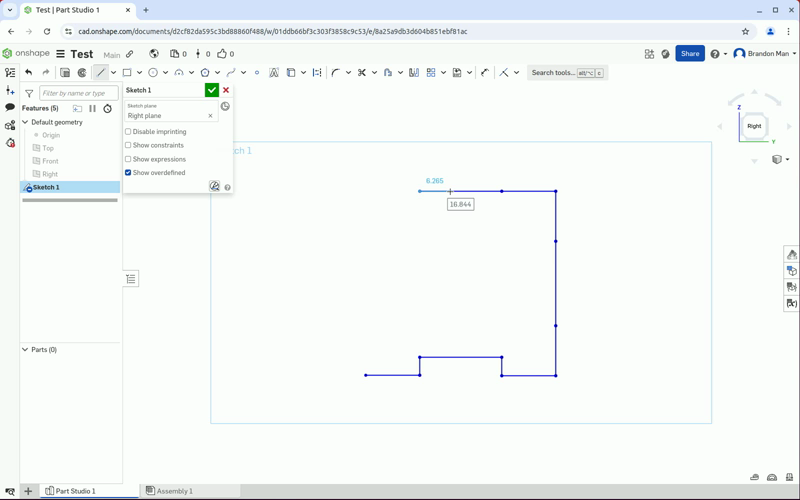
mouse_move(365, 191)
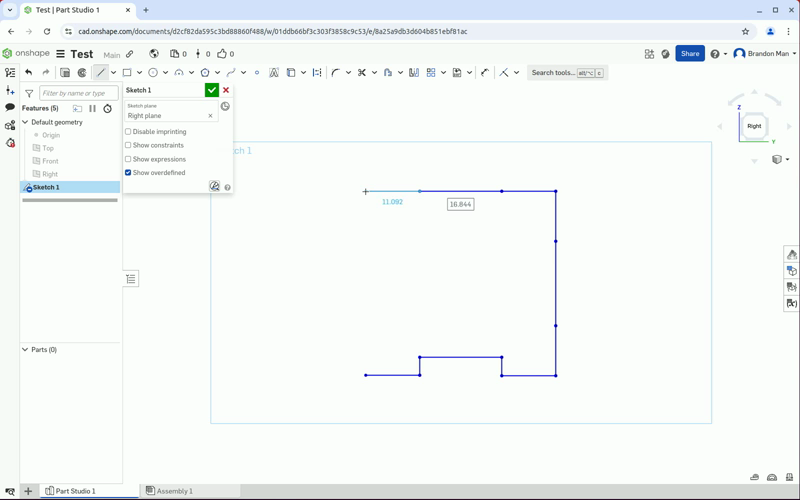
click(365, 191)
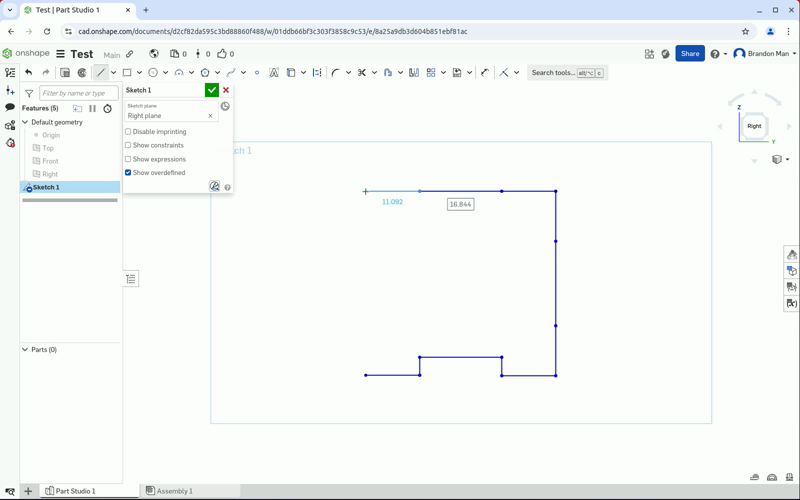
key_up(shift)
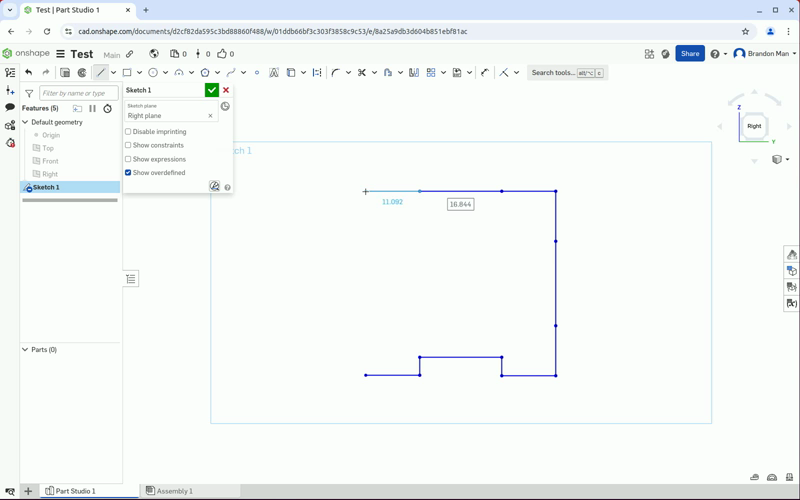
key_down(shift)
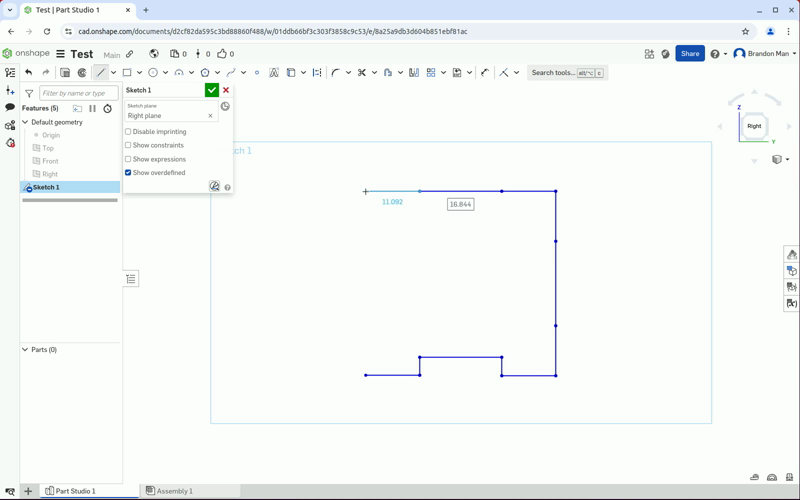
mouse_move(395, 191)
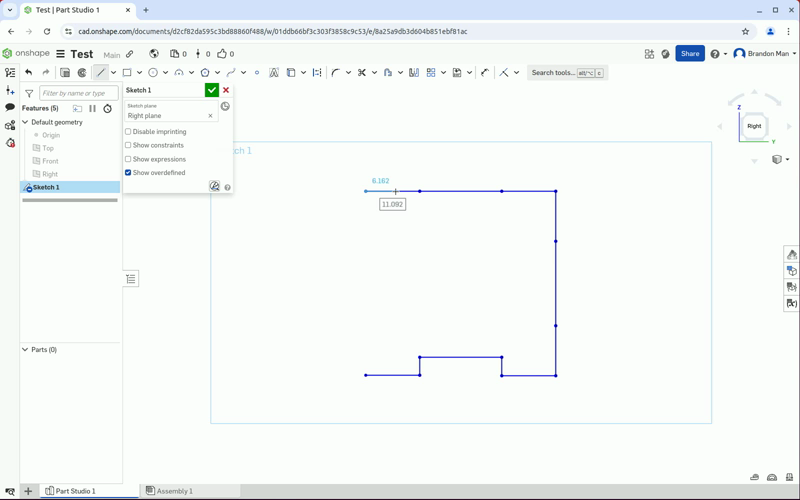
mouse_move(365, 241)
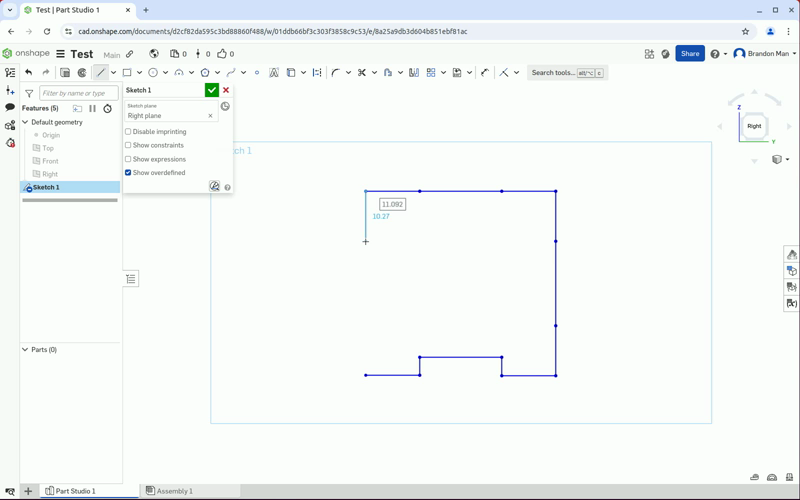
click(365, 241)
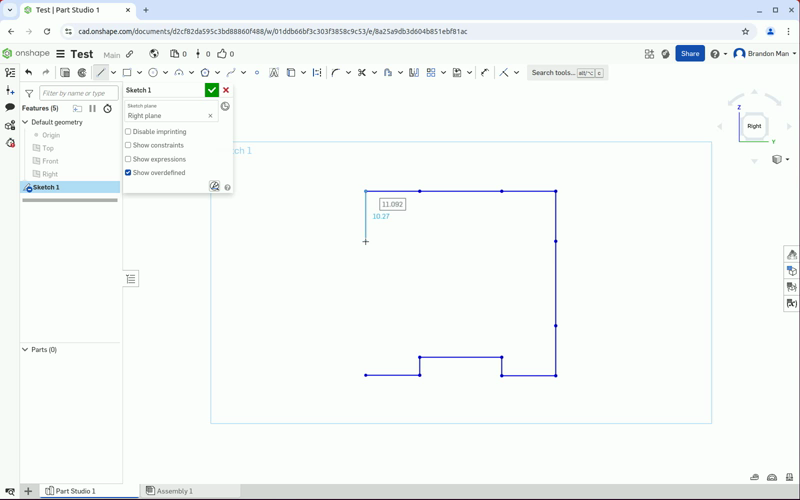
key_up(shift)
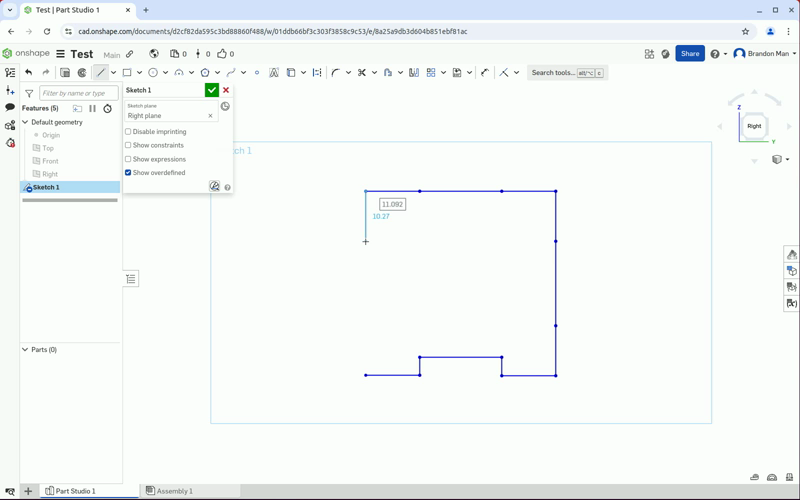
key_down(shift)
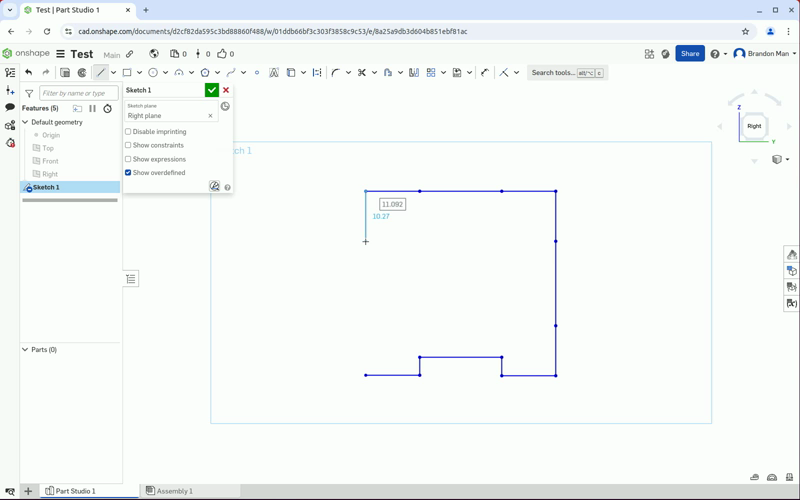
mouse_move(365, 325)
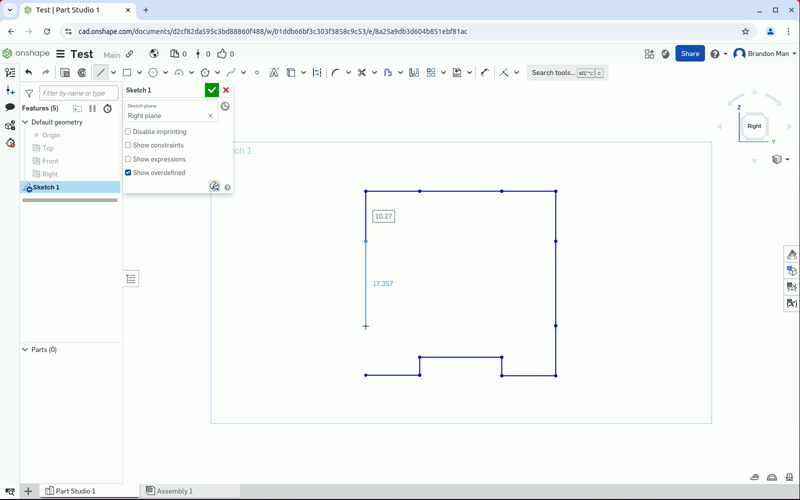
click(365, 325)
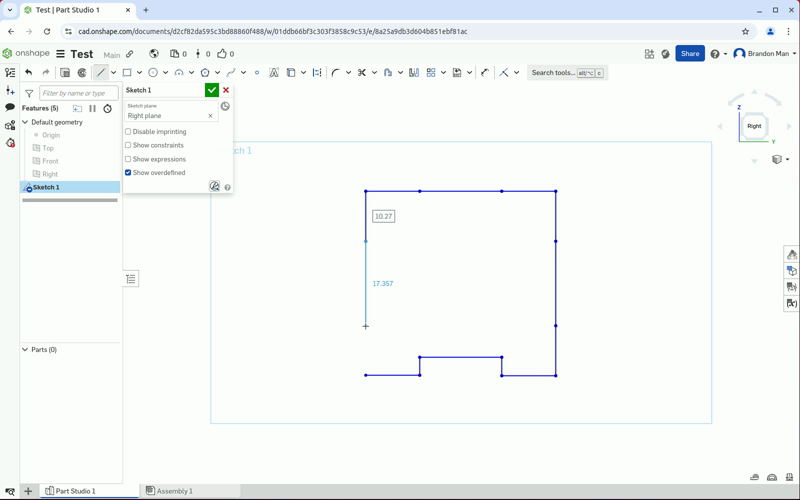
key_up(shift)
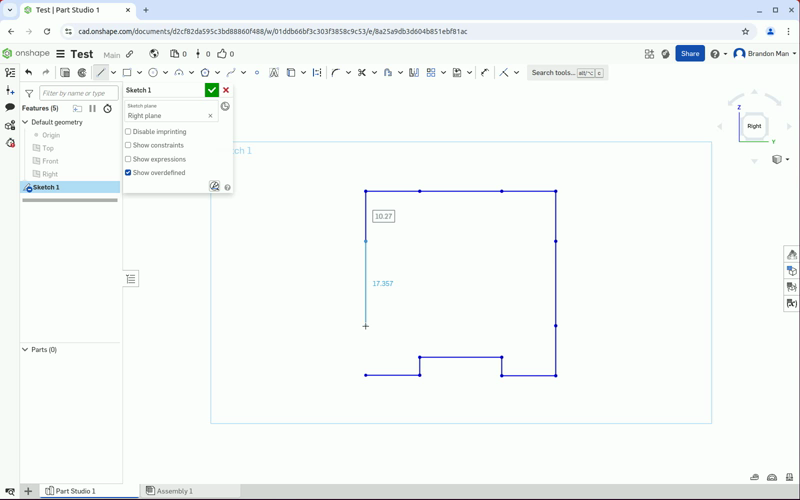
mouse_move(395, 325)
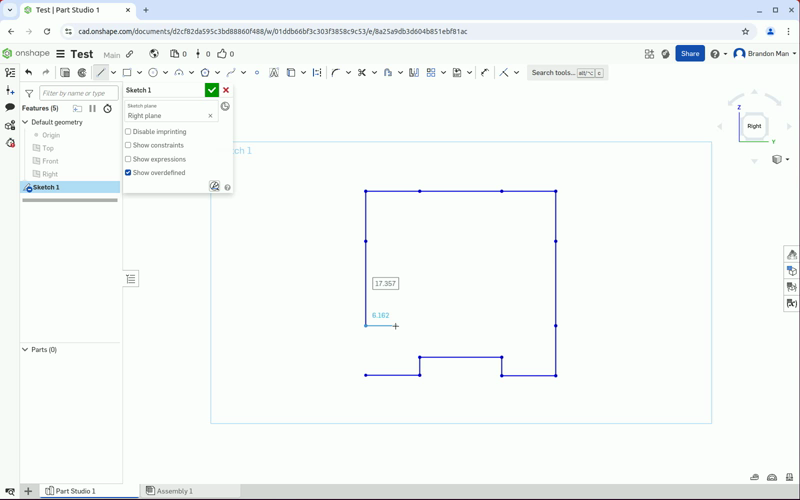
key_down(shift)
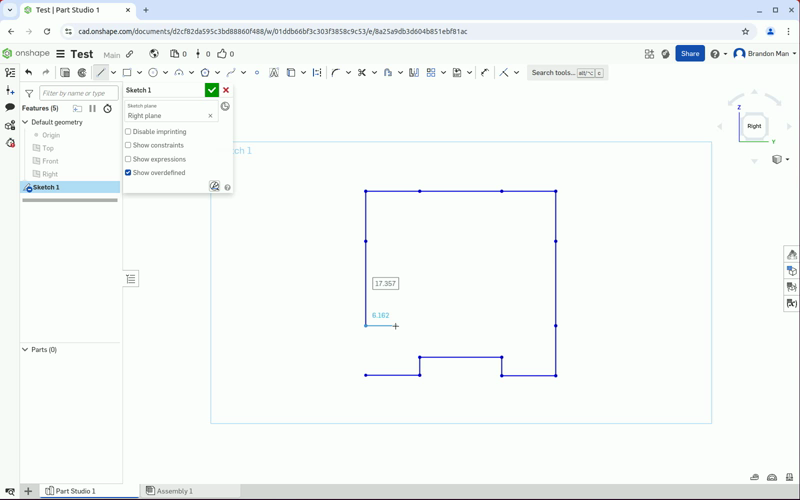
mouse_move(365, 375)
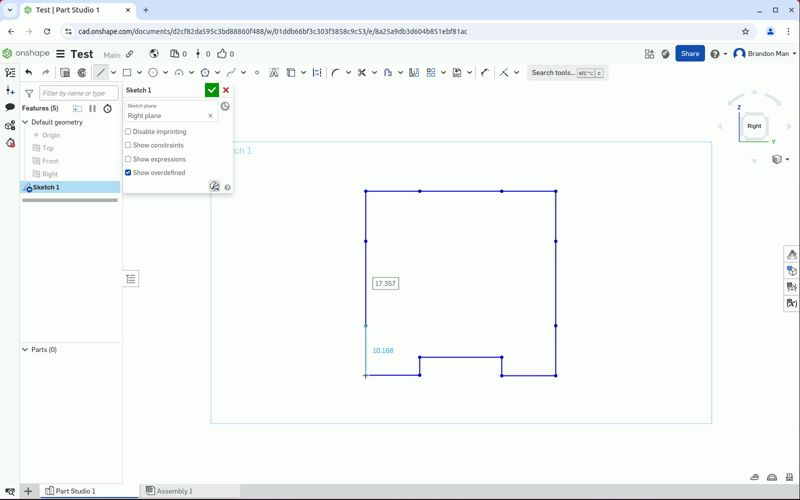
key_up(shift)
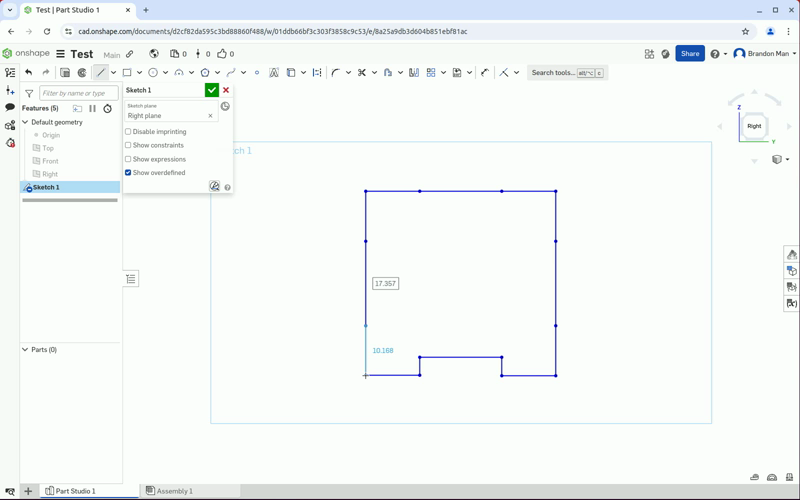
click(365, 375)
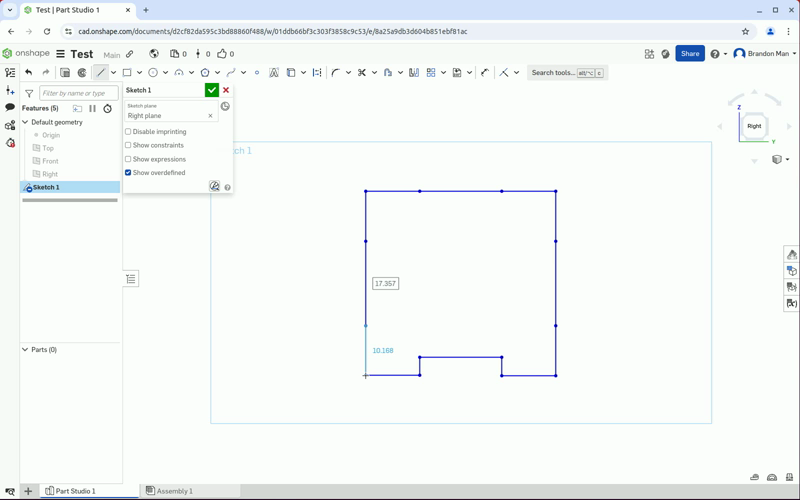
key(esc)
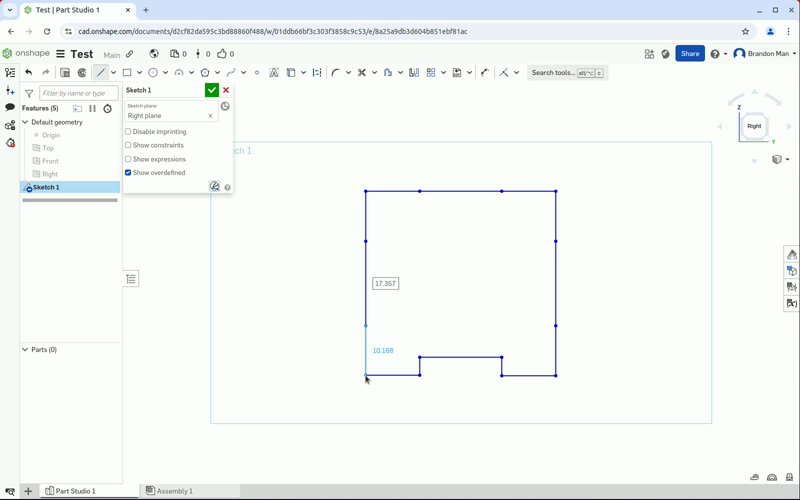
key(l)
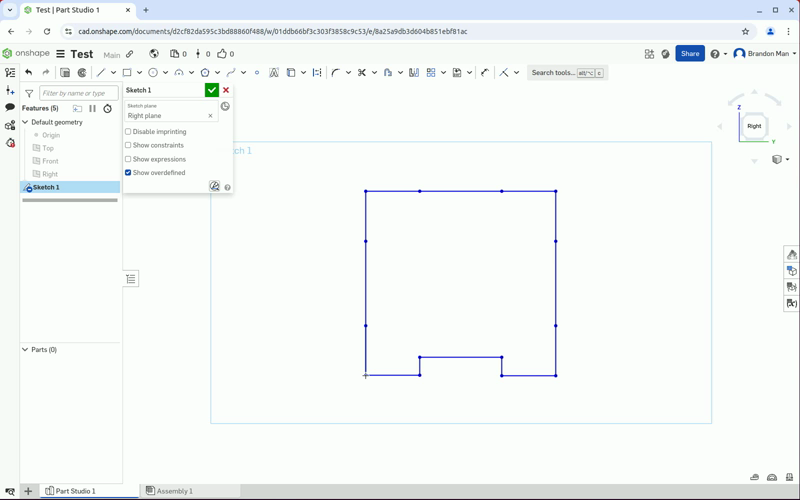
key_down(shift)
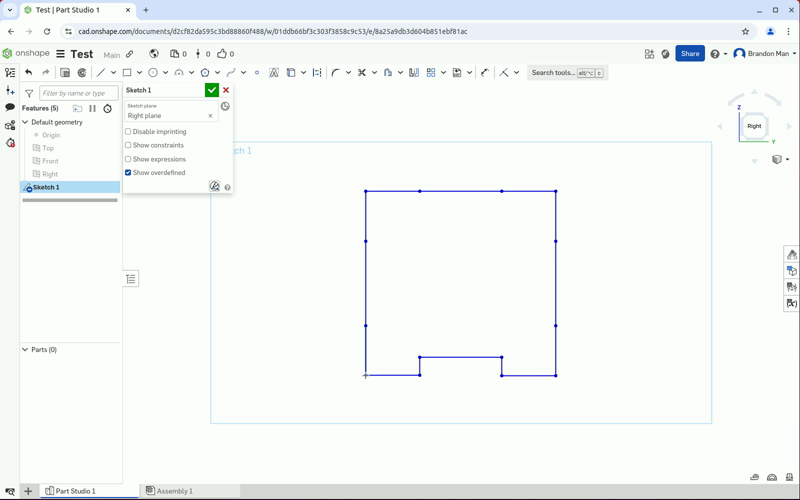
mouse_move(407, 349)
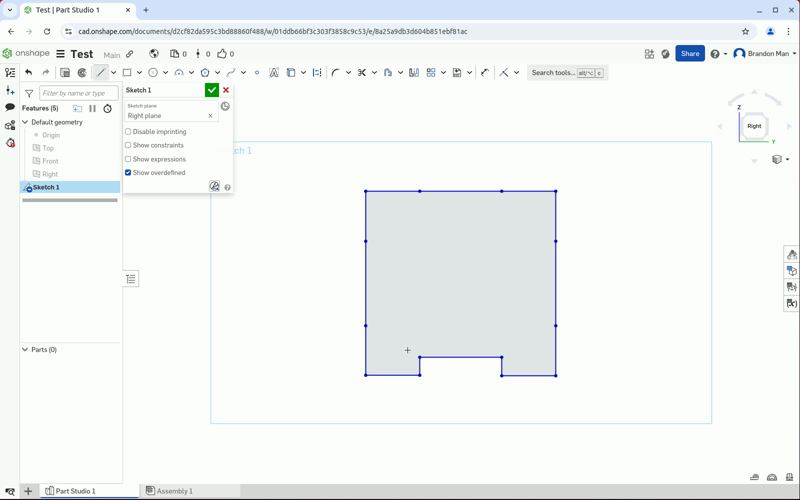
click(407, 349)
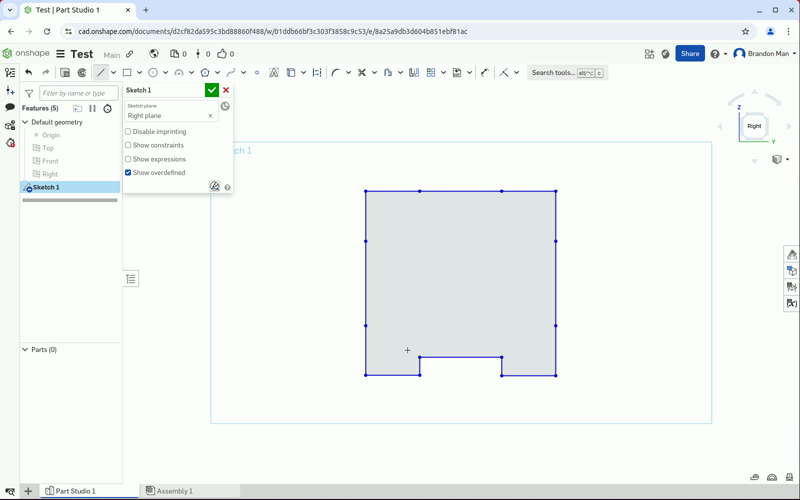
key_up(shift)
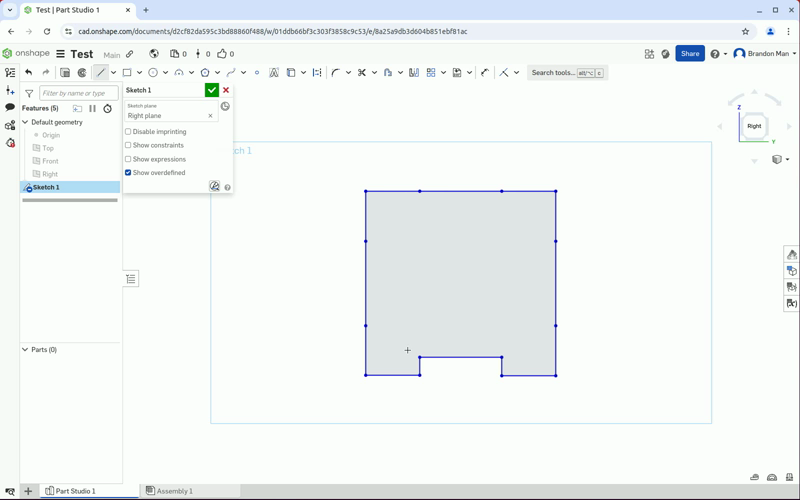
key_down(shift)
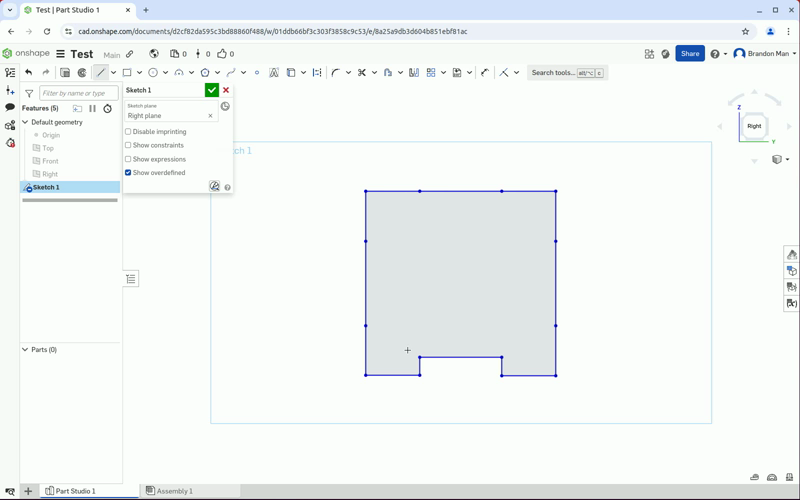
mouse_move(513, 349)
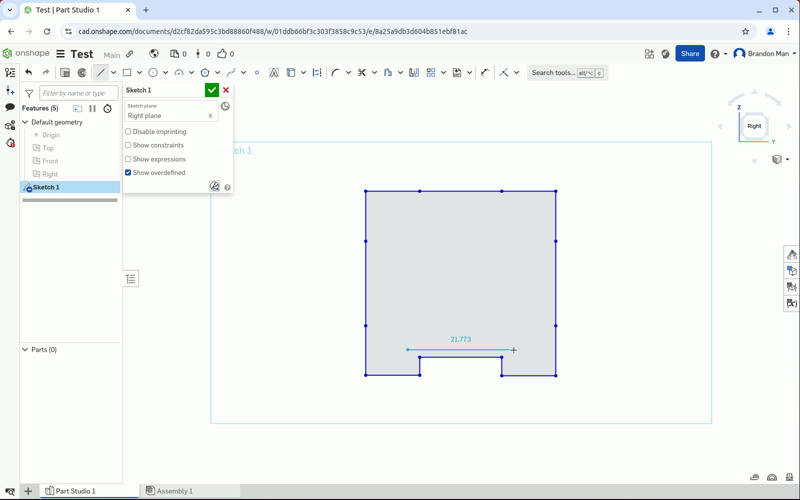
click(513, 349)
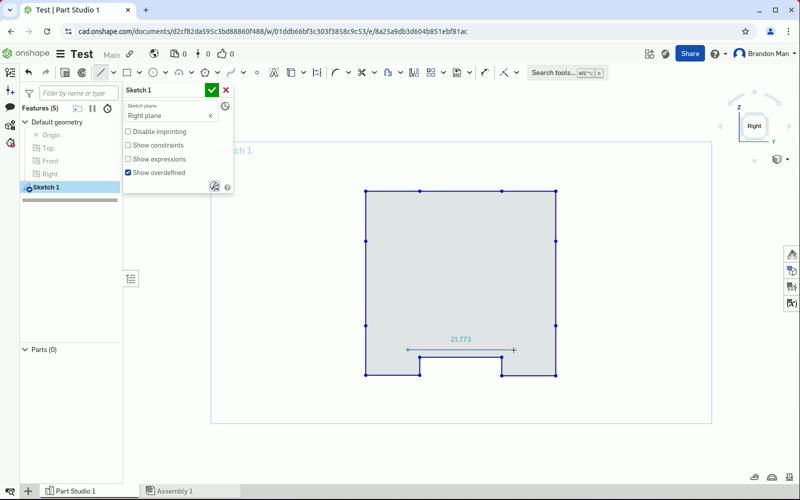
key_up(shift)
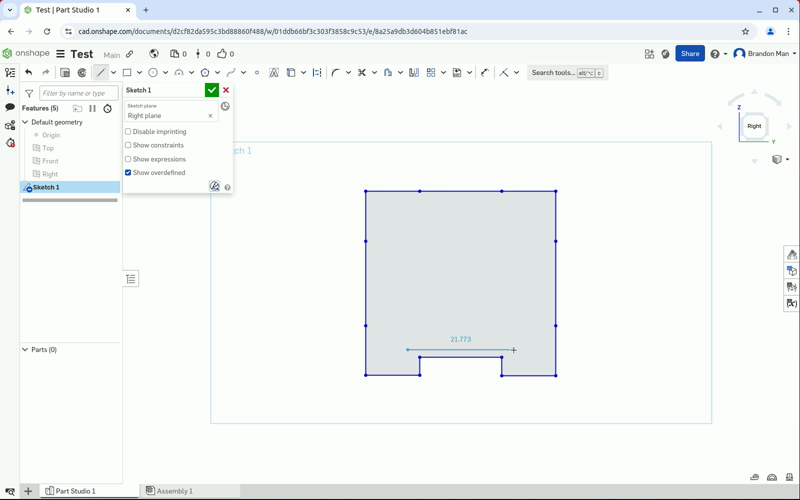
key_down(shift)
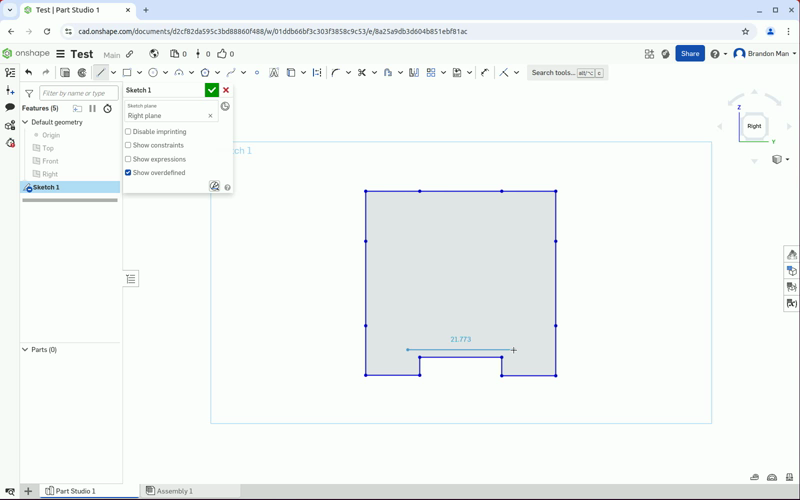
mouse_move(513, 283)
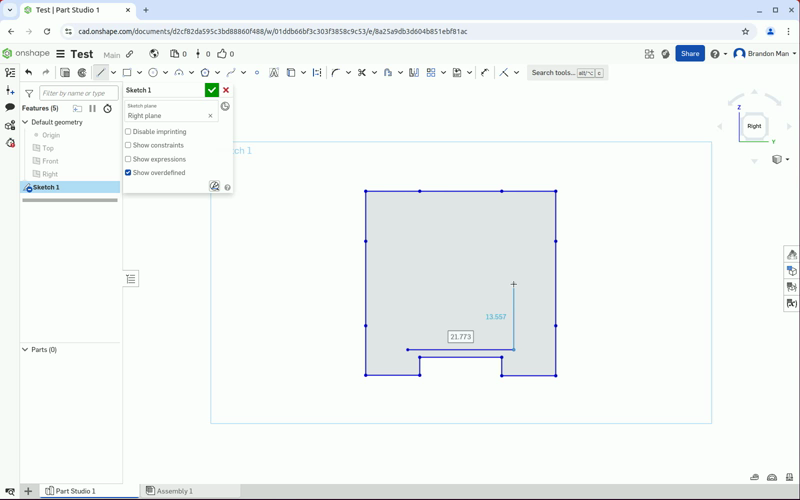
click(513, 283)
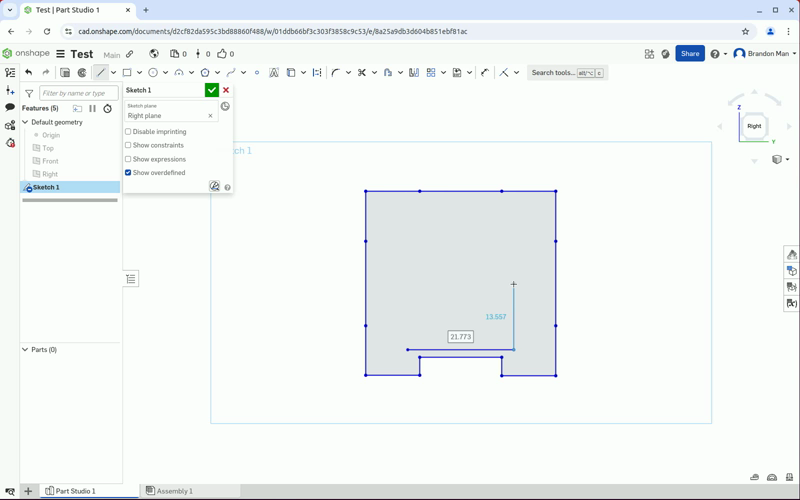
key_up(shift)
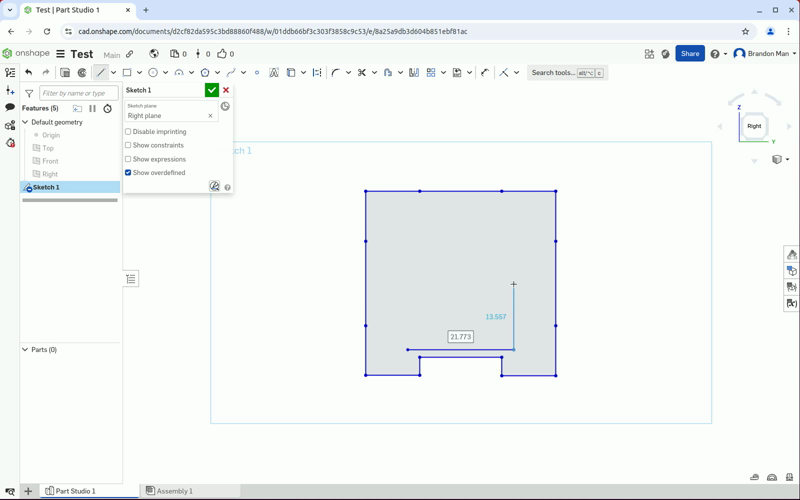
key_down(shift)
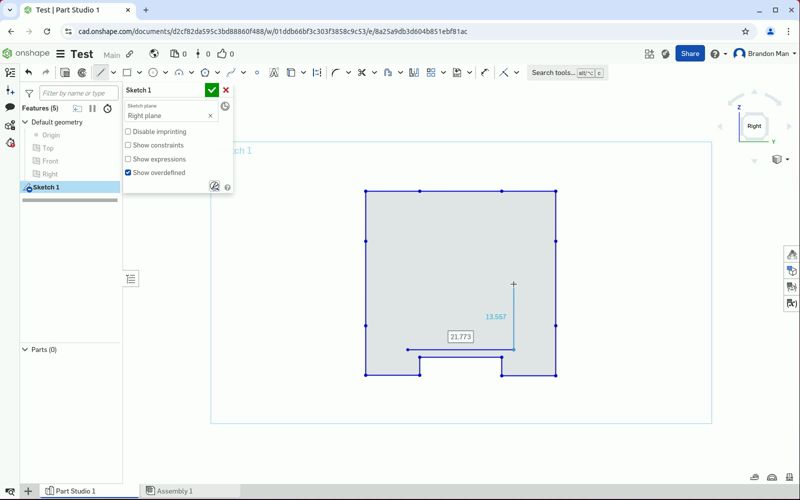
mouse_move(407, 283)
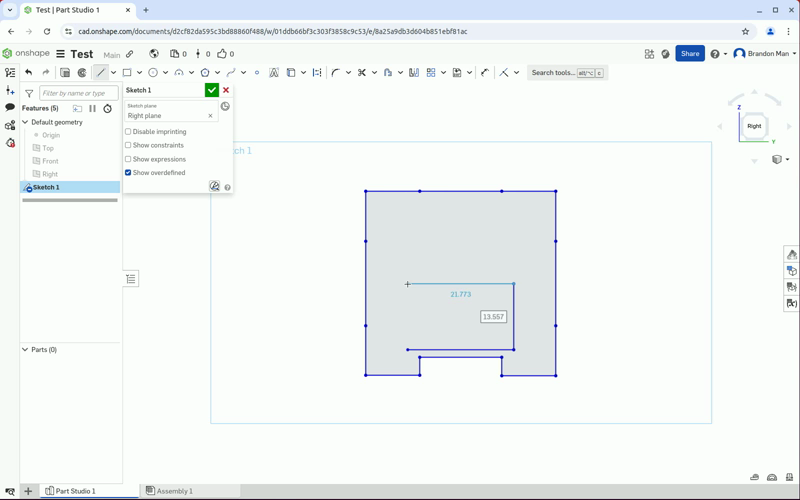
click(407, 283)
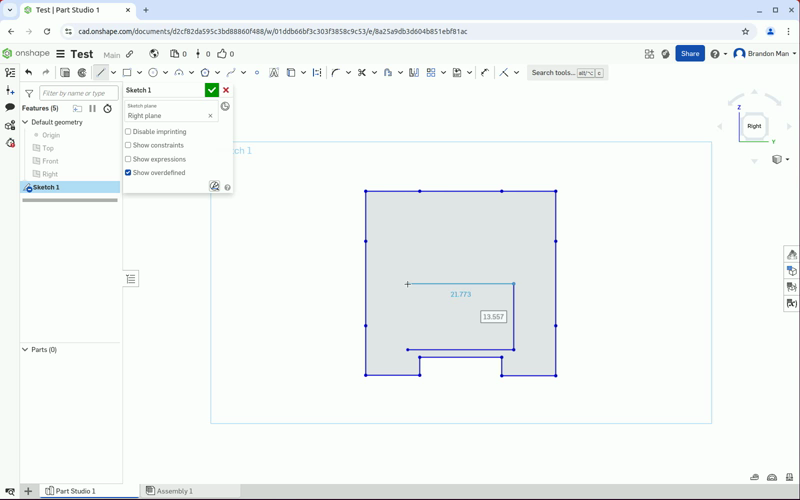
key_up(shift)
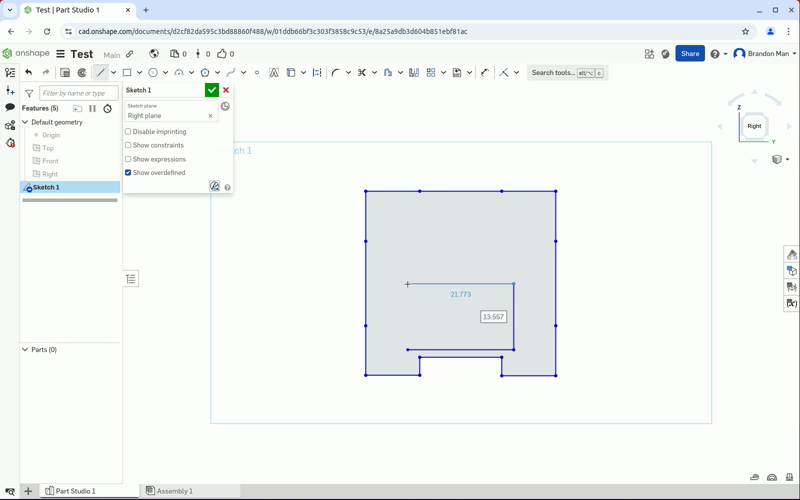
key_down(shift)
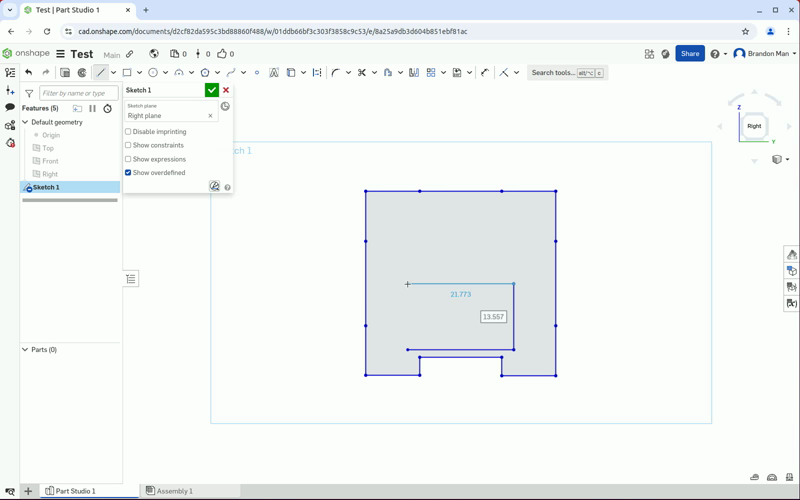
mouse_move(407, 349)
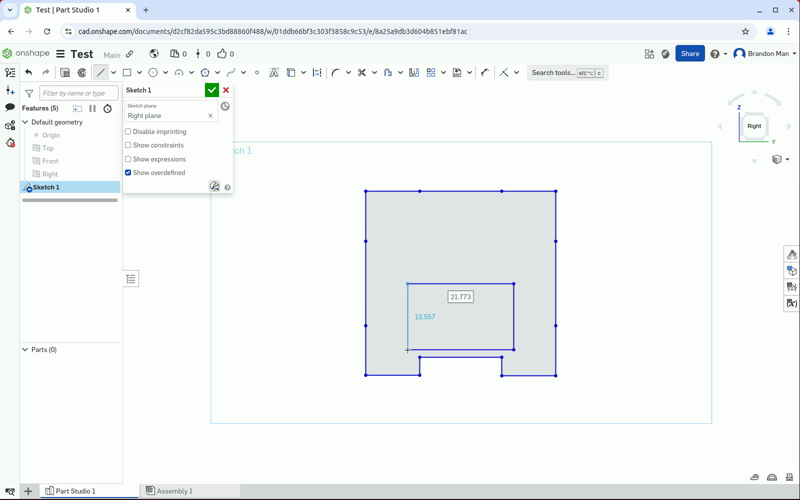
key_up(shift)
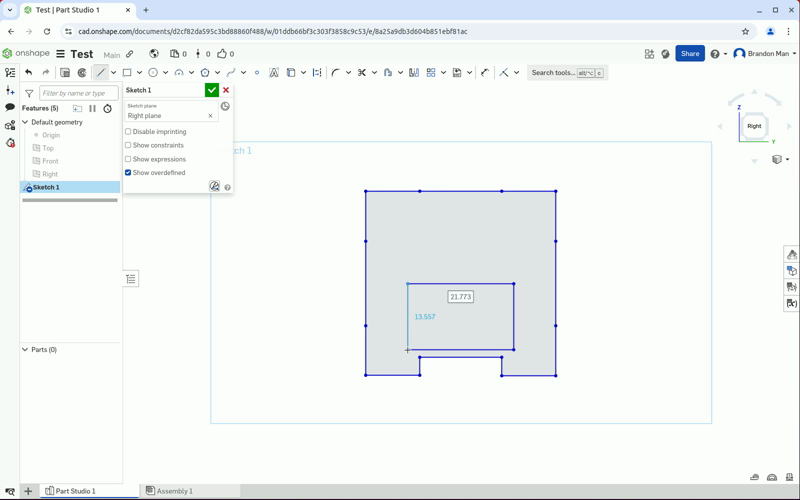
click(407, 349)
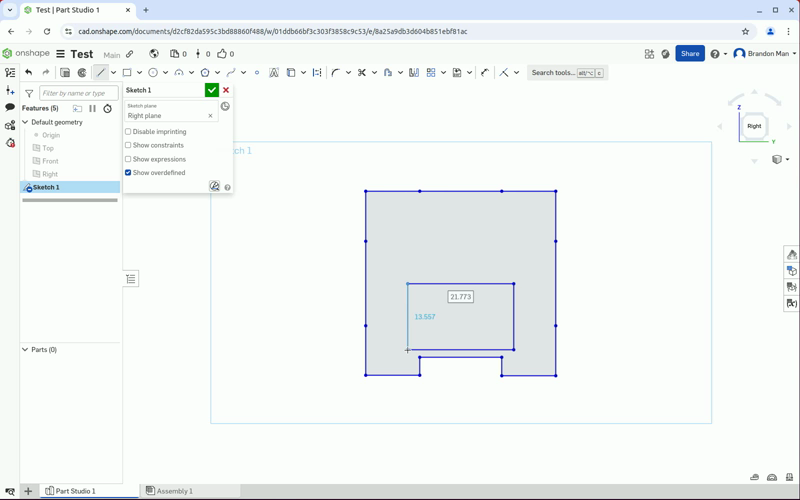
key(esc)
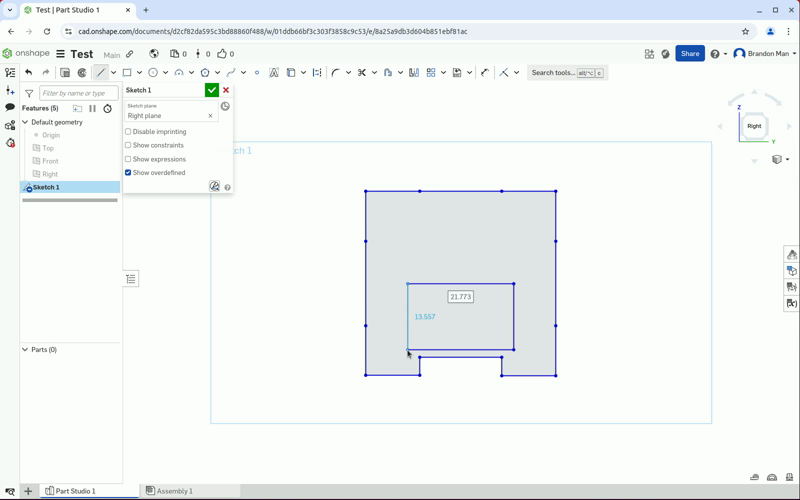
key(l)
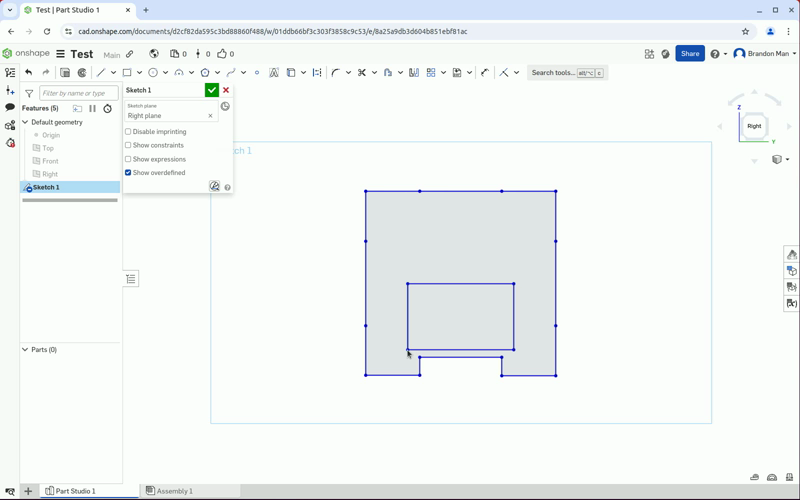
key_down(shift)
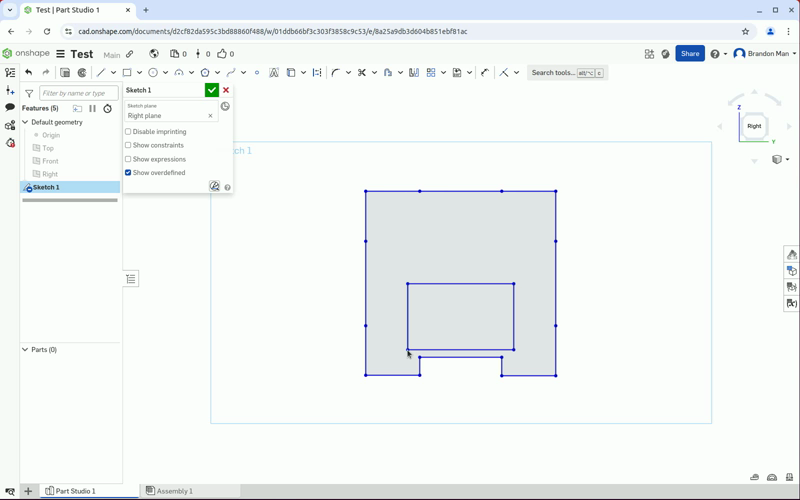
mouse_move(433, 263)
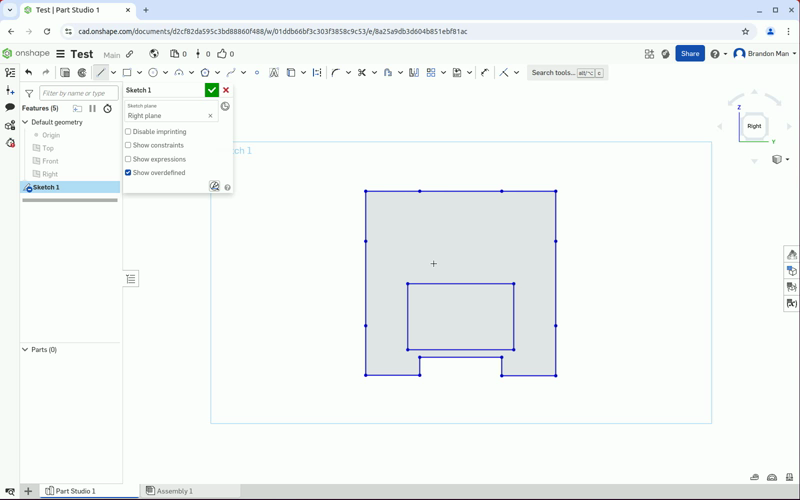
click(433, 263)
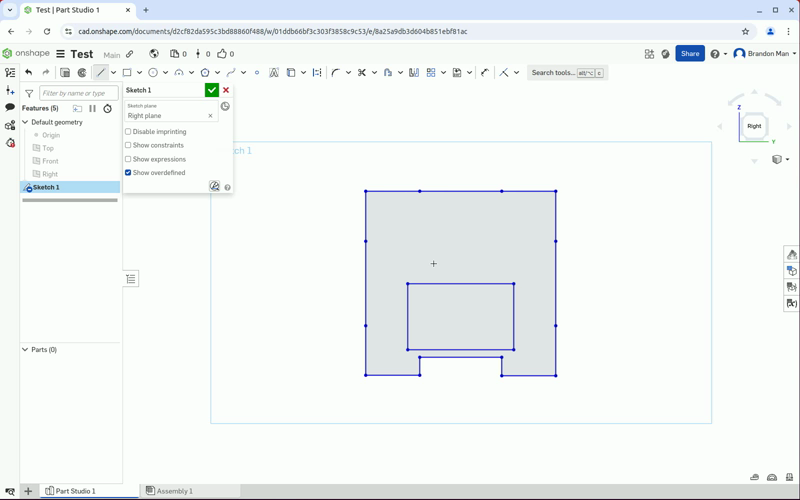
key_up(shift)
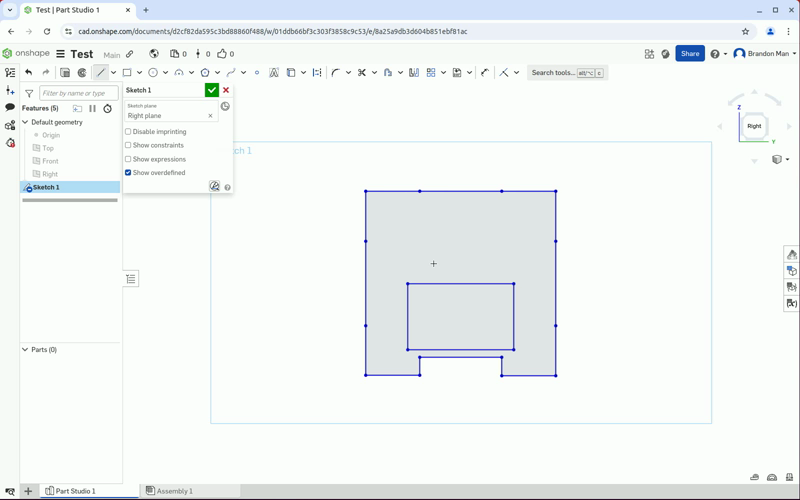
key_down(shift)
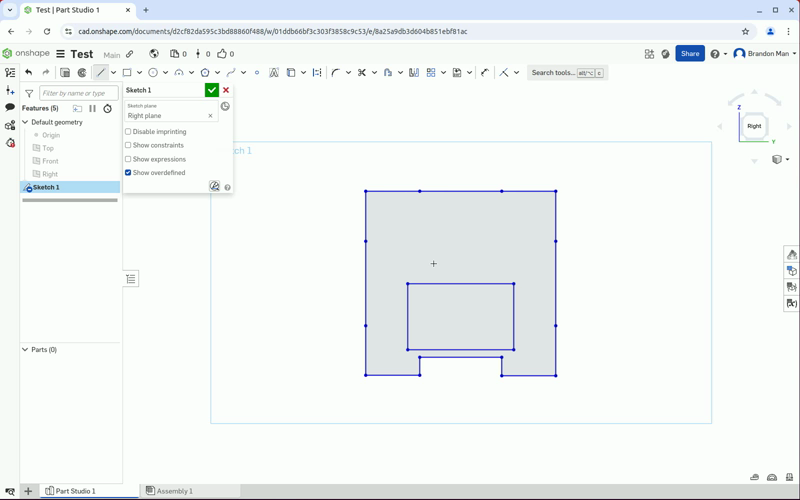
mouse_move(463, 263)
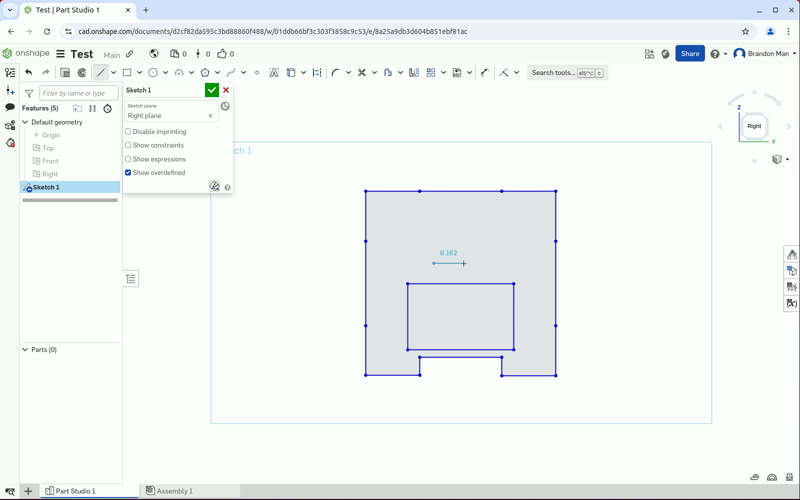
mouse_move(488, 263)
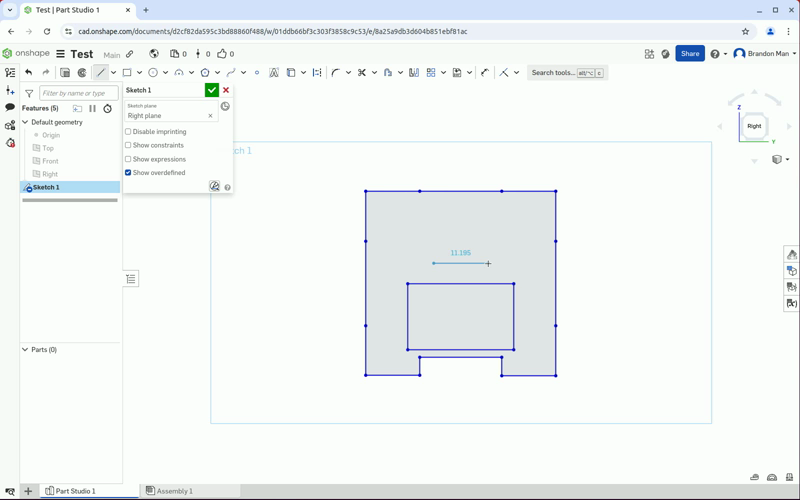
click(488, 263)
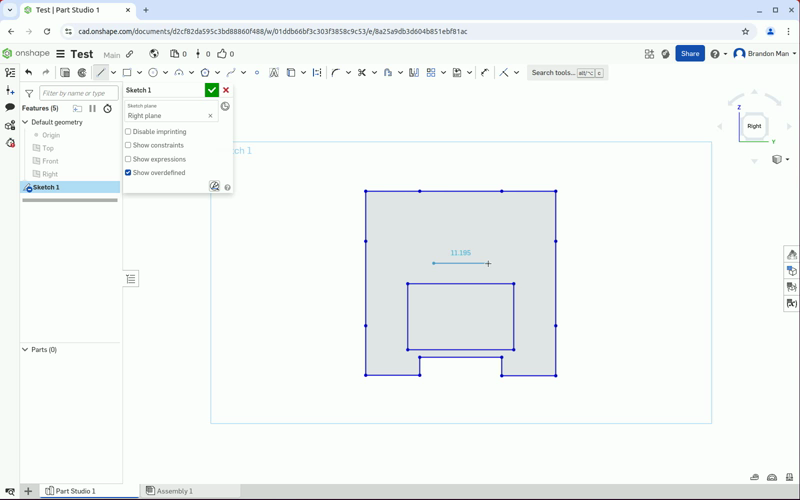
key_up(shift)
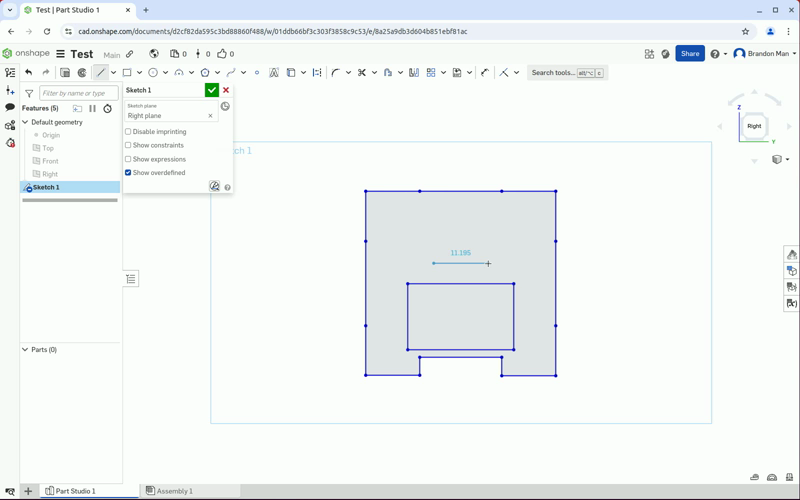
key_down(shift)
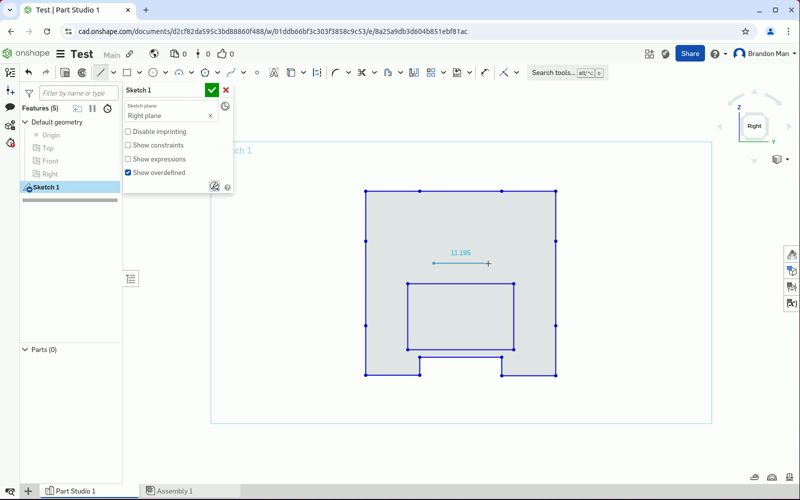
mouse_move(518, 263)
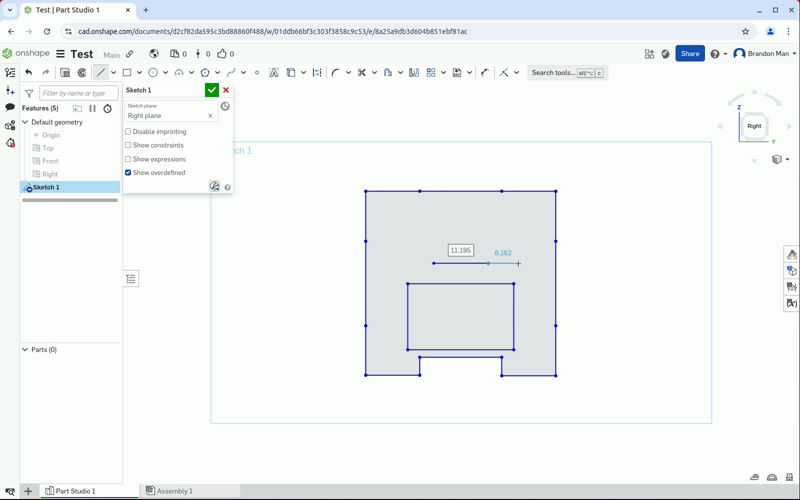
mouse_move(488, 247)
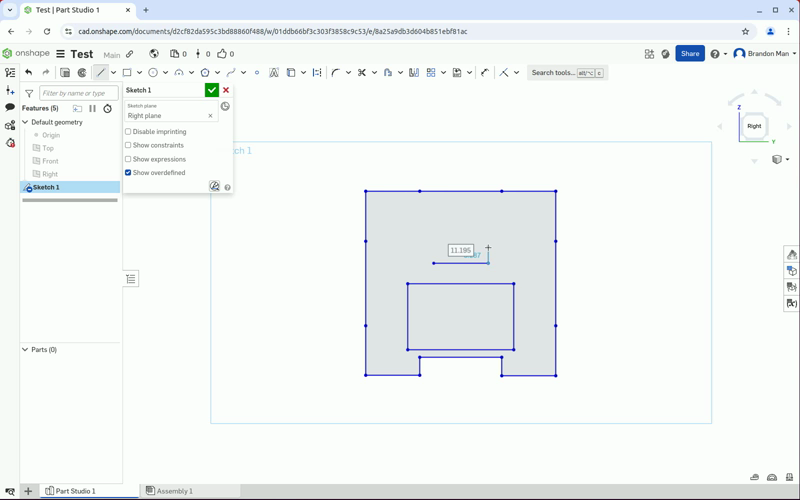
click(488, 247)
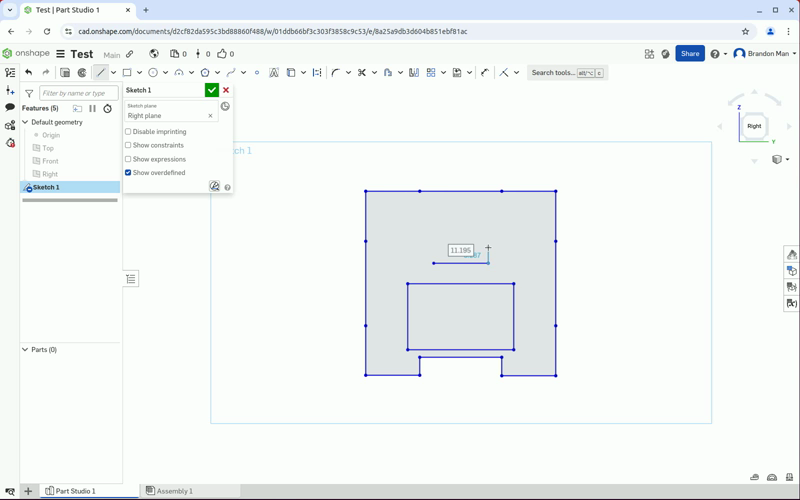
key_up(shift)
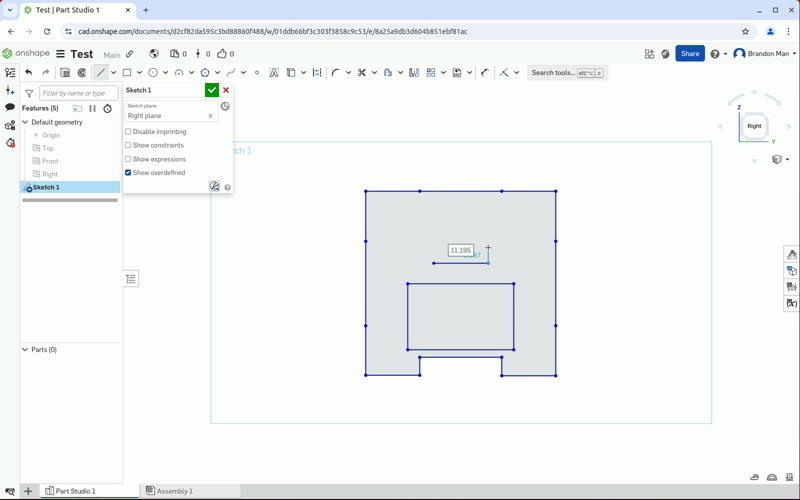
key_down(shift)
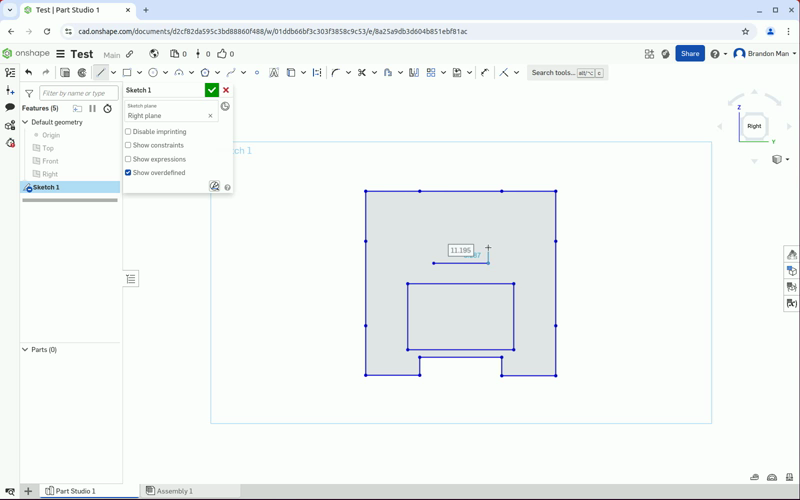
mouse_move(518, 247)
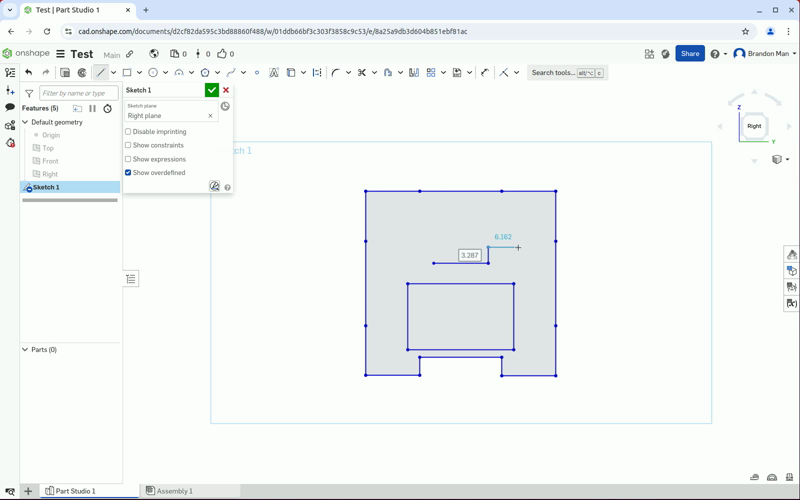
mouse_move(433, 247)
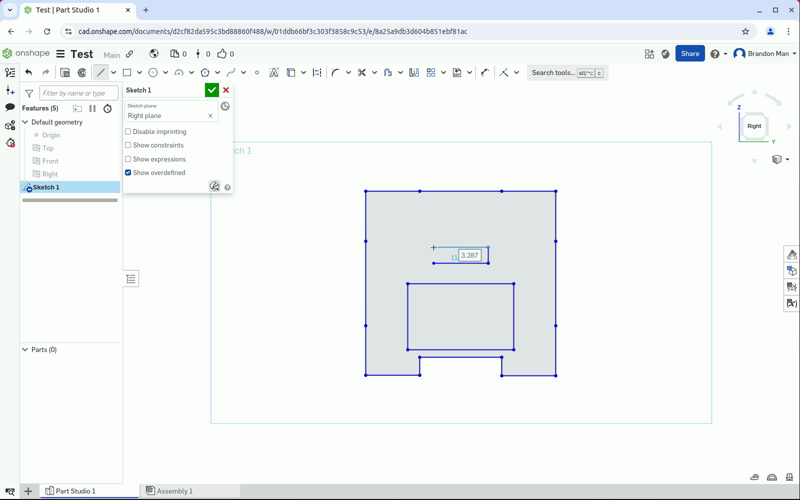
click(433, 247)
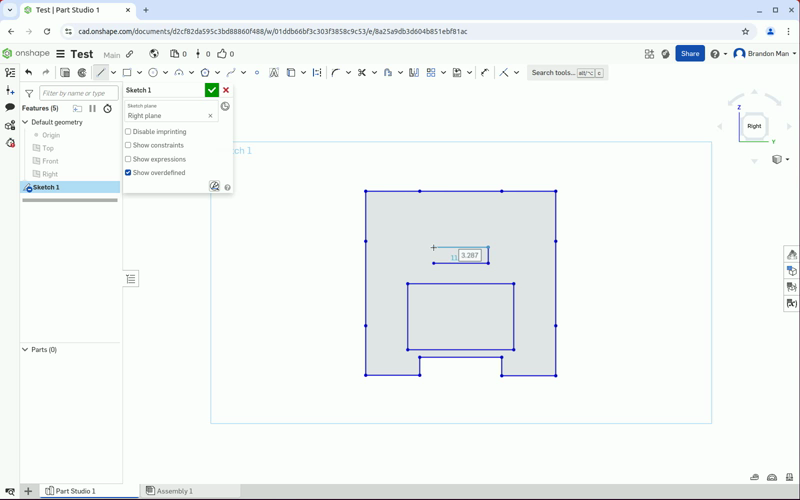
key_up(shift)
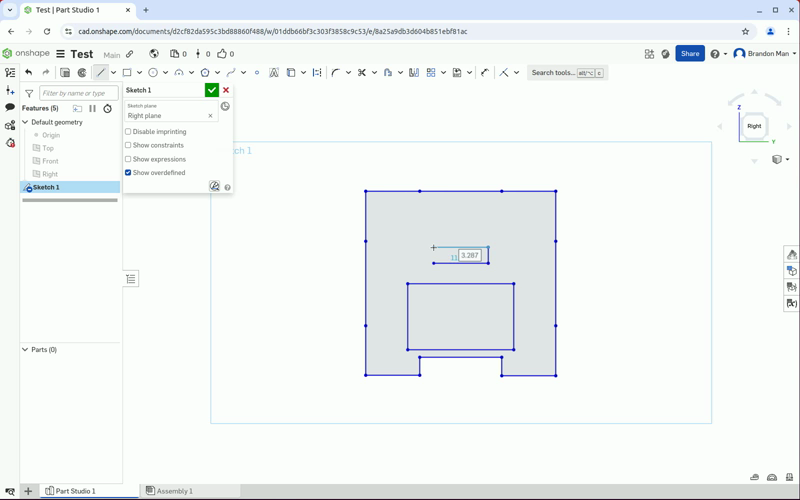
mouse_move(463, 247)
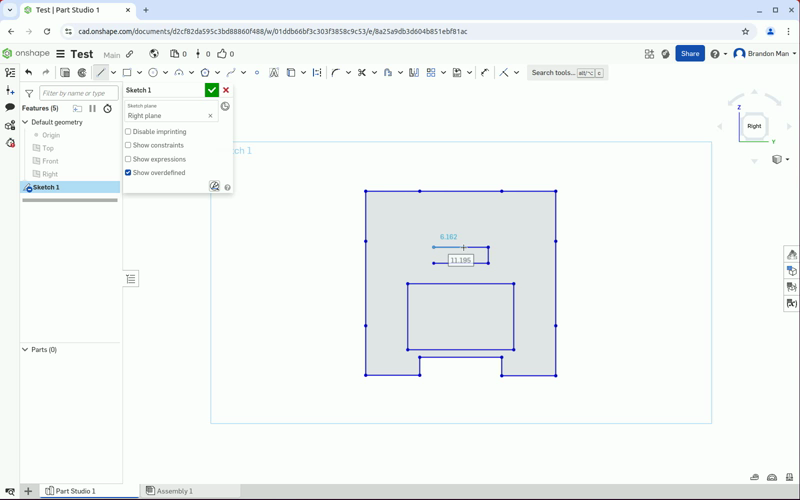
key_down(shift)
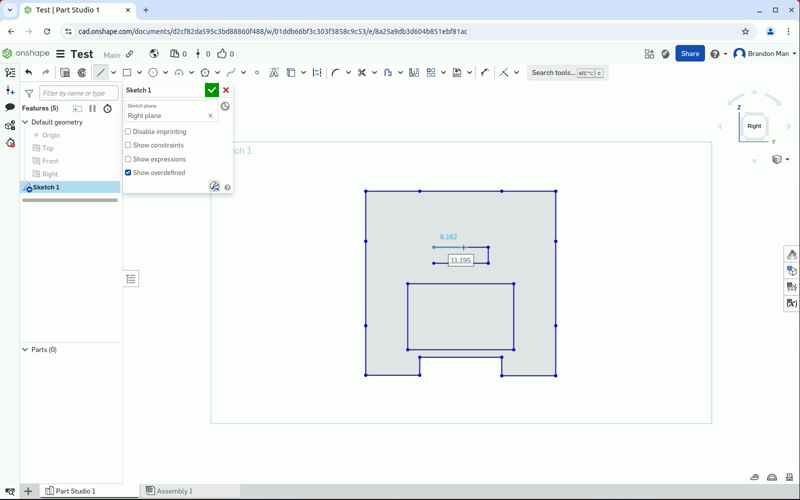
mouse_move(433, 263)
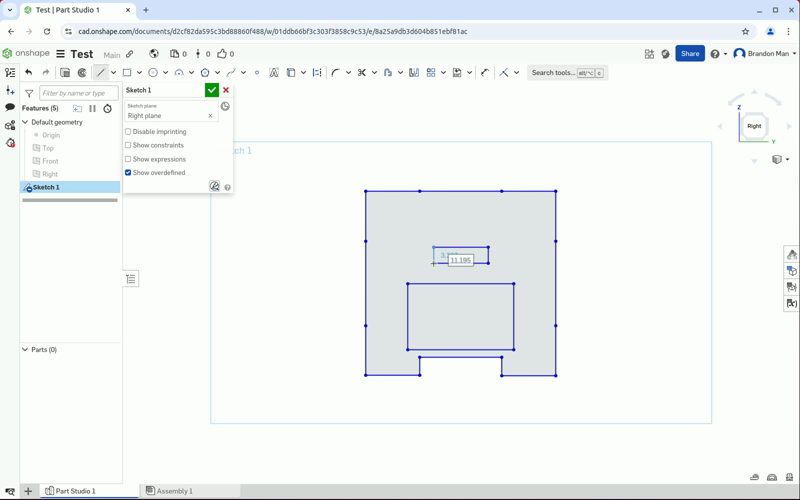
key_up(shift)
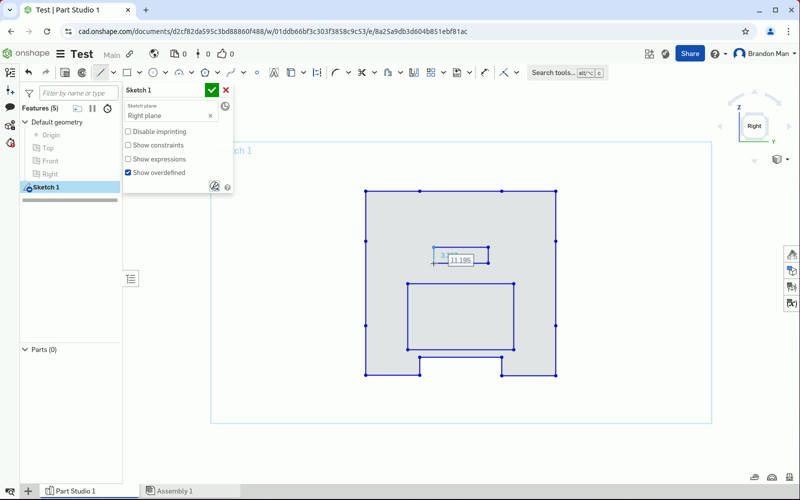
click(433, 263)
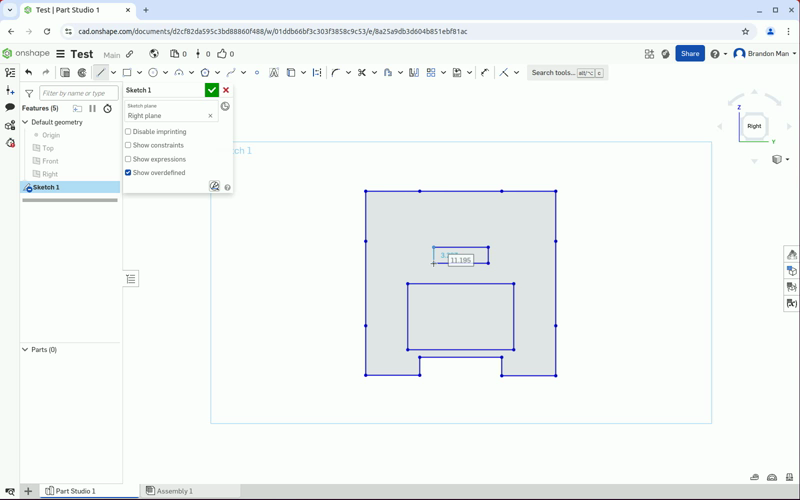
key(esc)
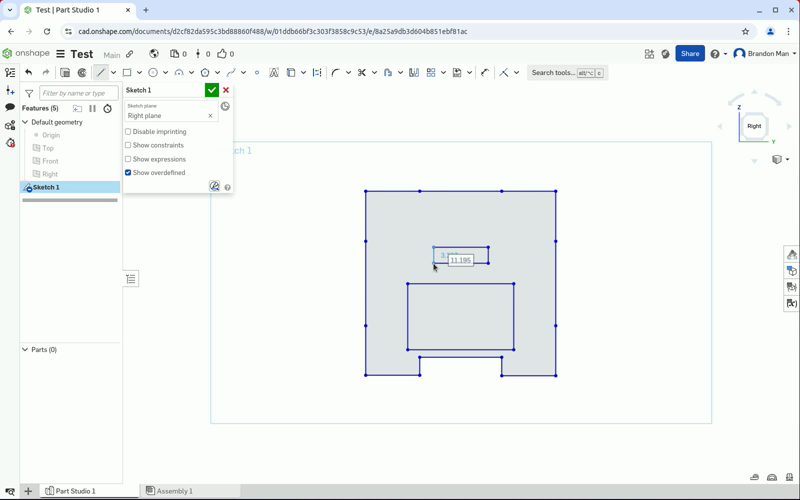
mouse_move(408, 234)
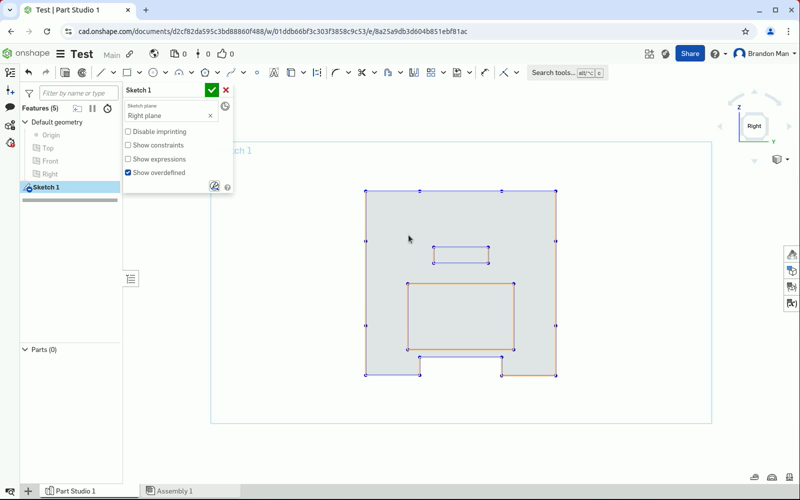
click(408, 234)
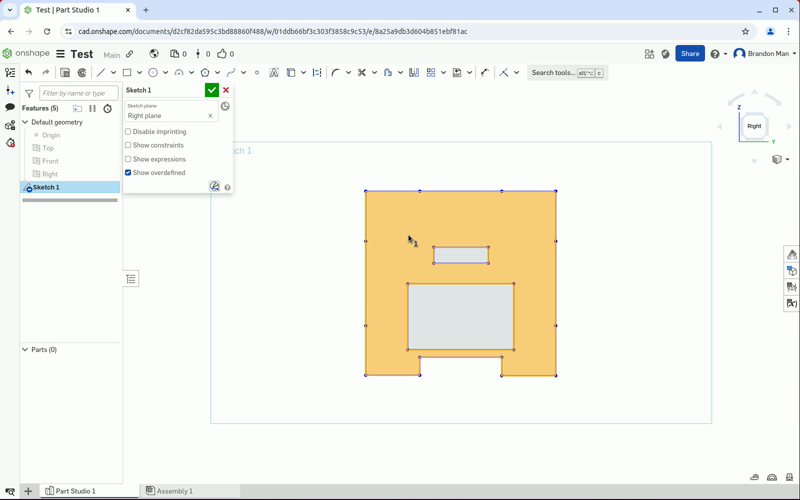
mouse_move(73, 352)
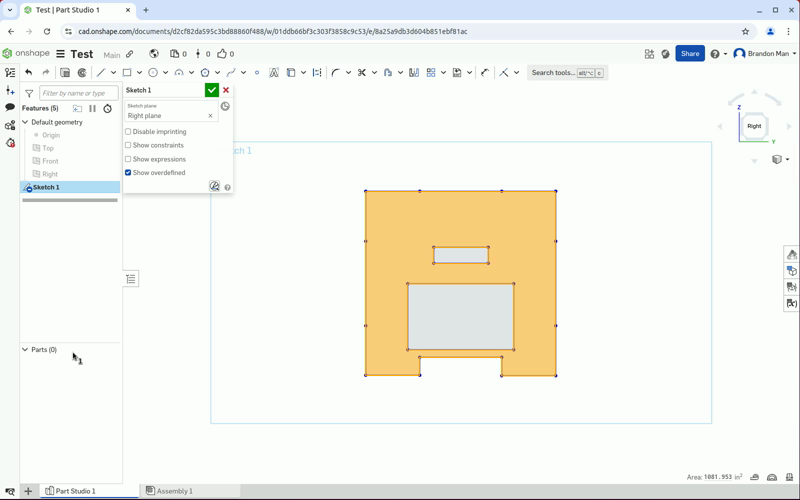
key(shift+y)
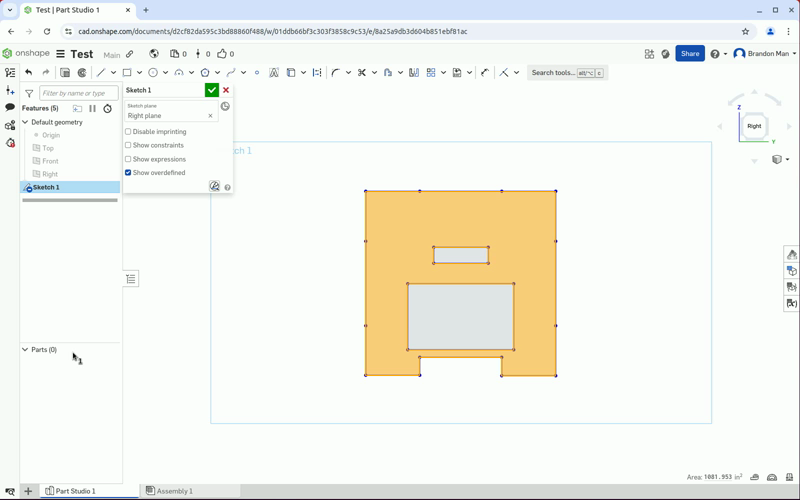
key(shift+e)
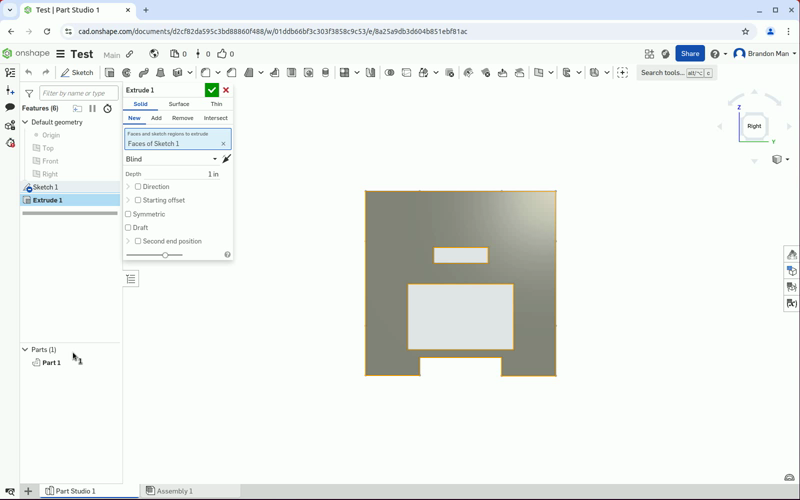
mouse_move(143, 106)
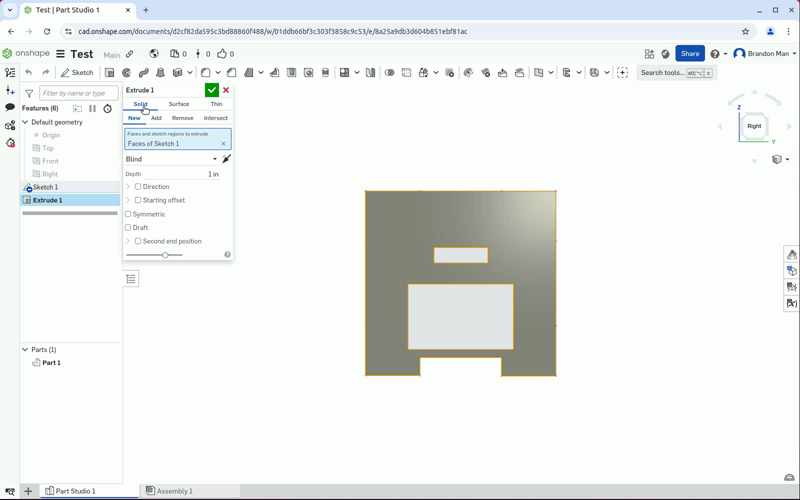
click(143, 106)
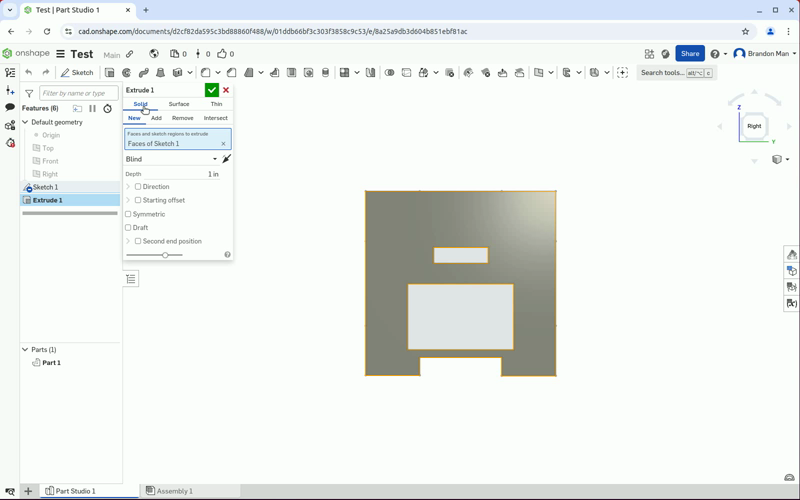
mouse_move(137, 120)
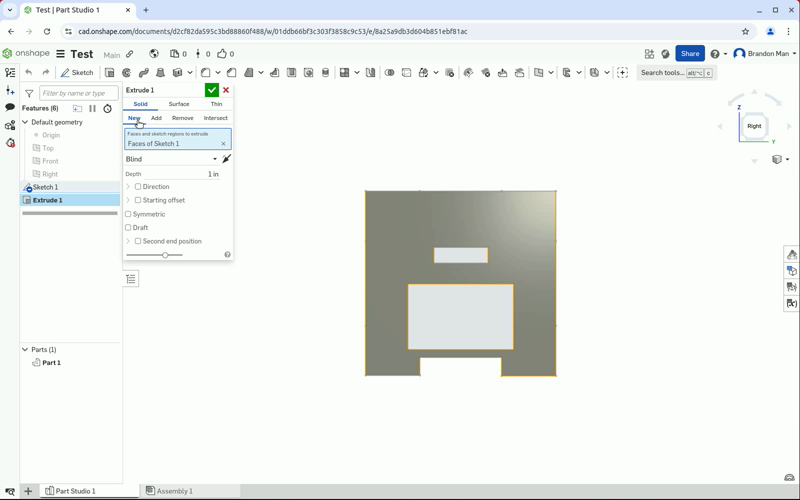
click(137, 120)
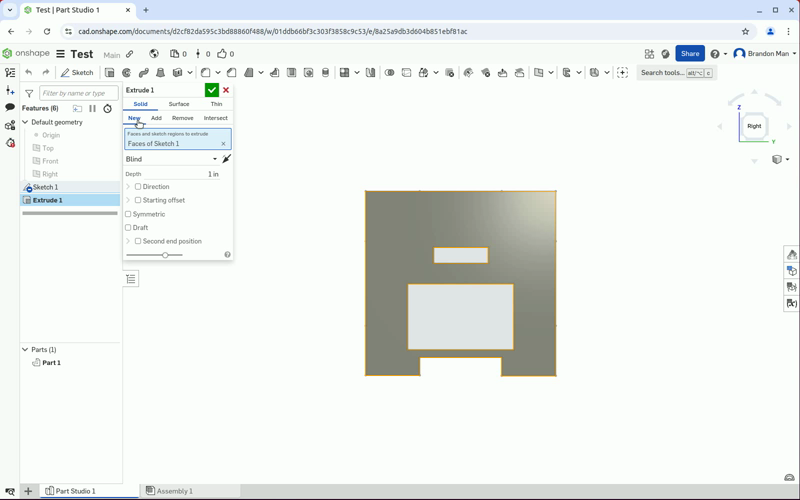
key(tab, 4)
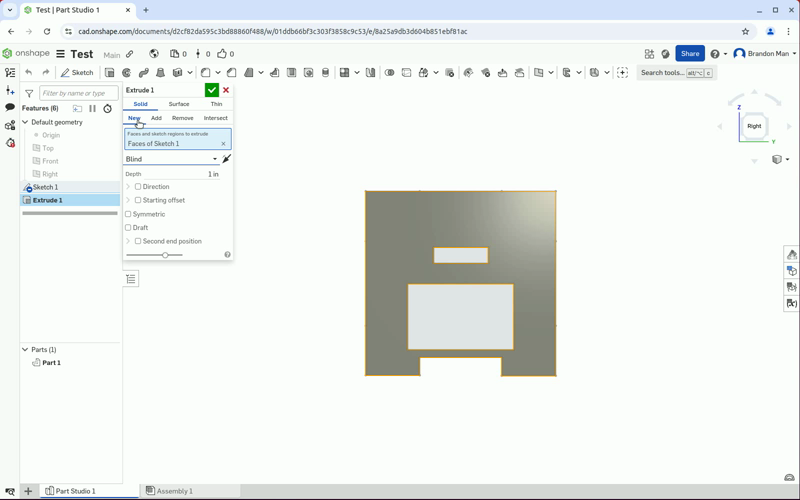
text(3.37)
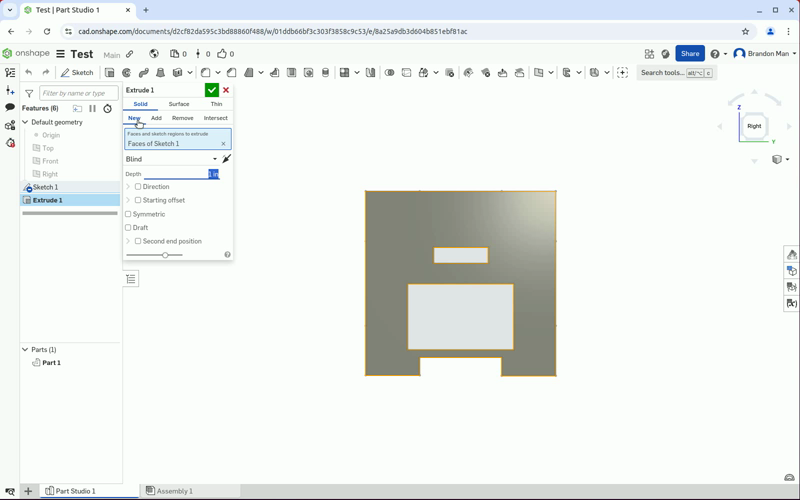
key(enter)
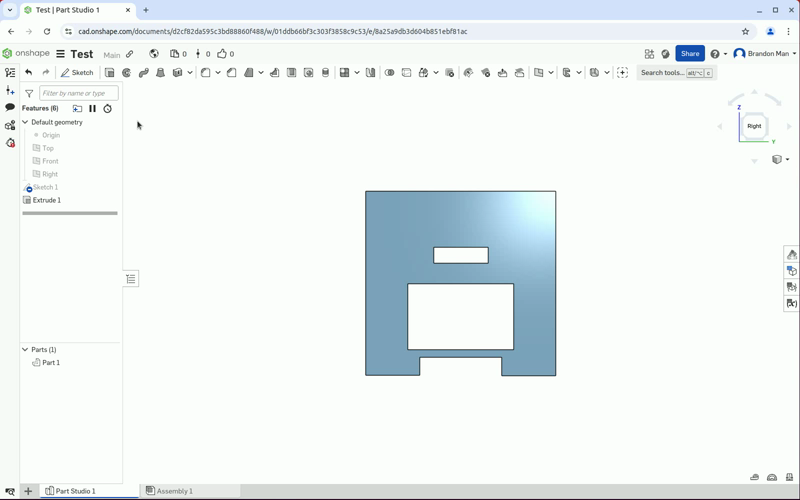
key(shift+h)
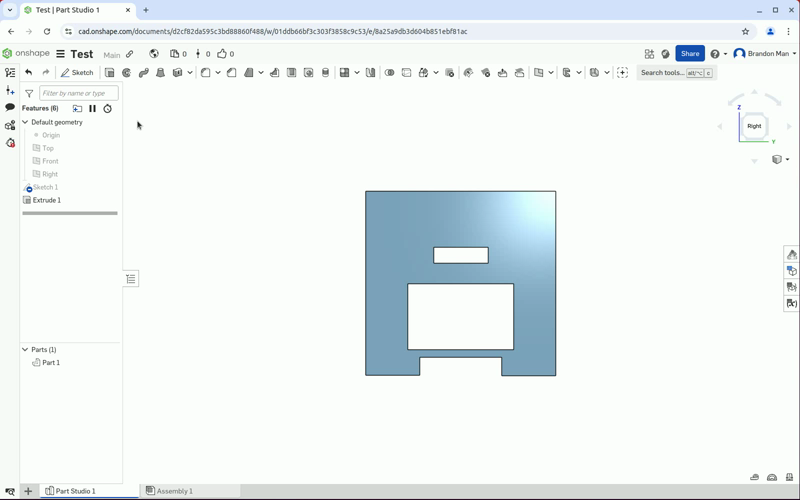
key(shift+h)
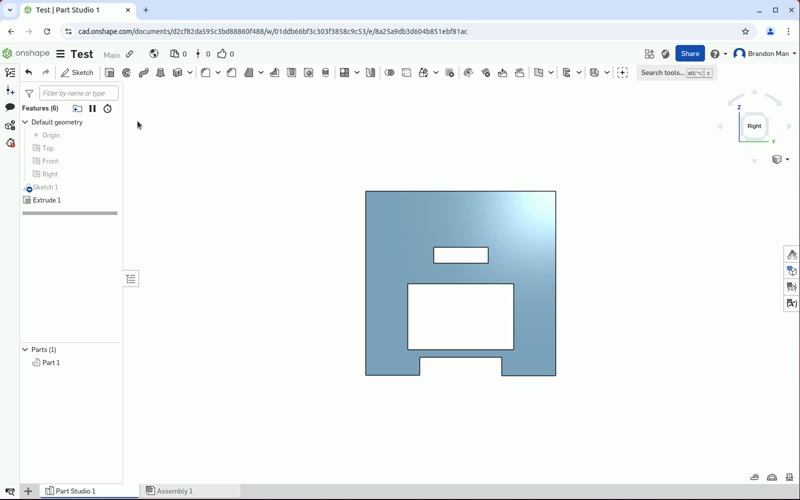
mouse_move(73, 189)
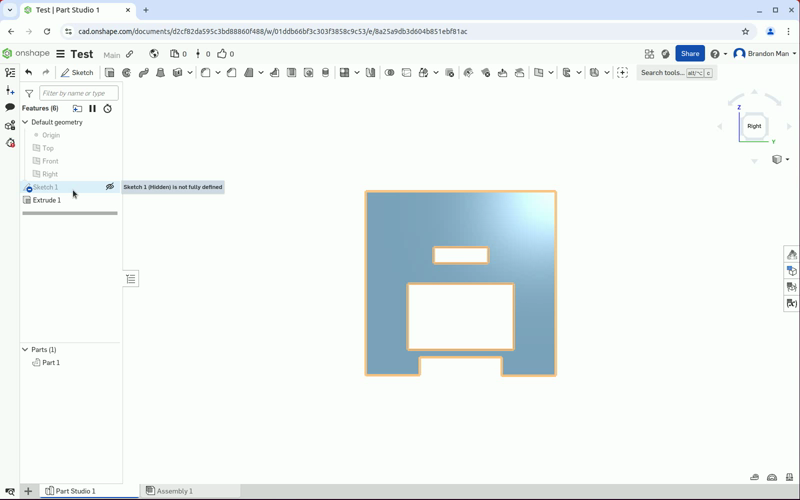
click(73, 189)
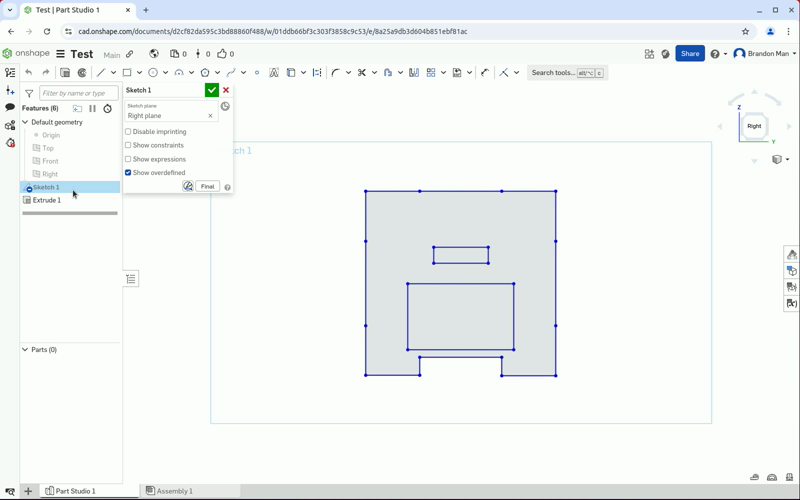
mouse_move(229, 92)
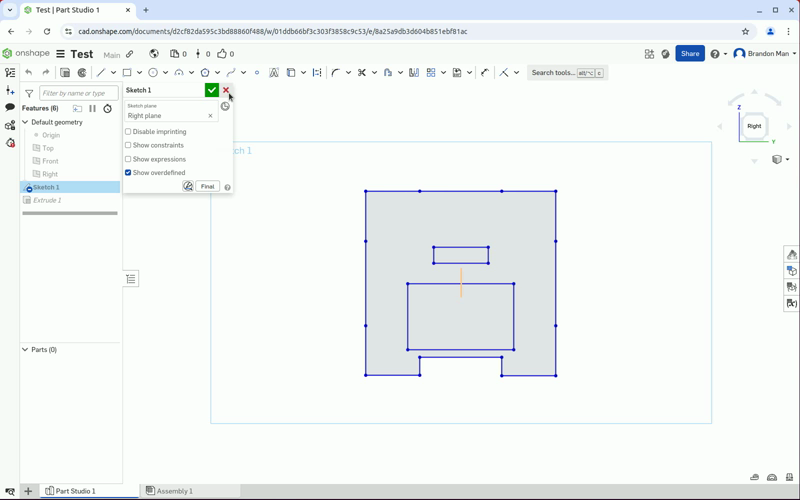
click(229, 92)
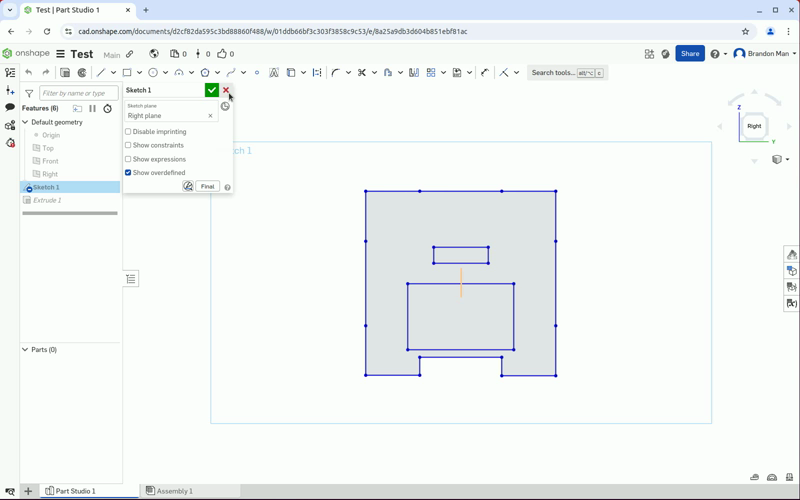
key(shift+s)
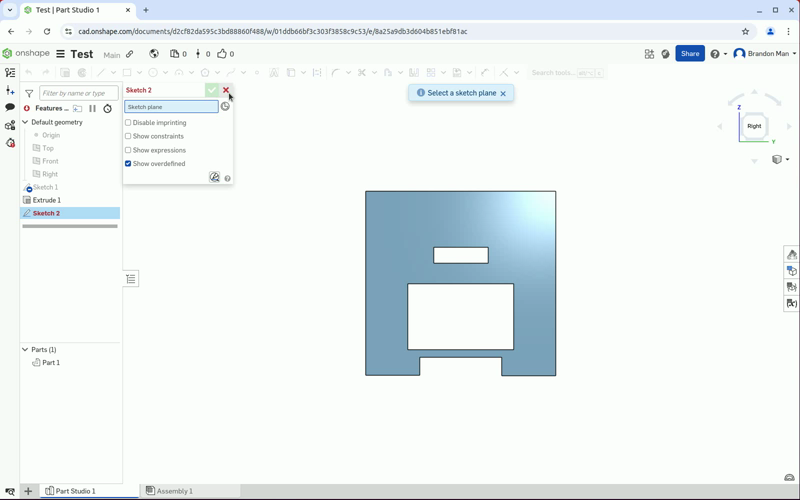
mouse_move(73, 176)
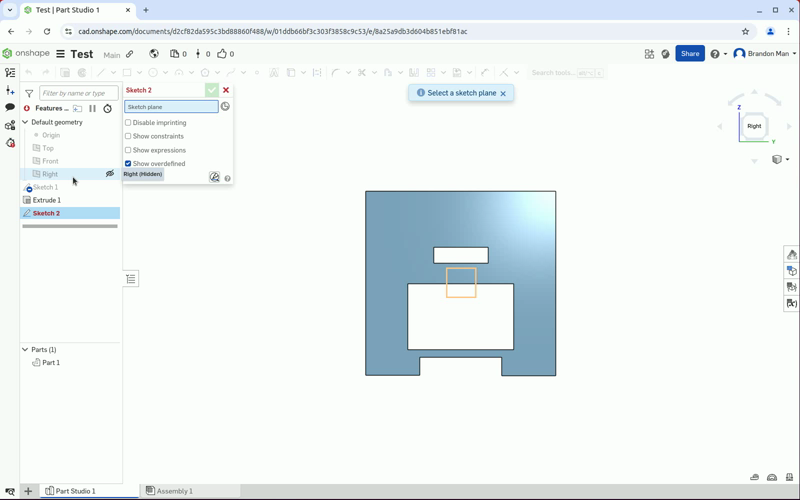
click(73, 176)
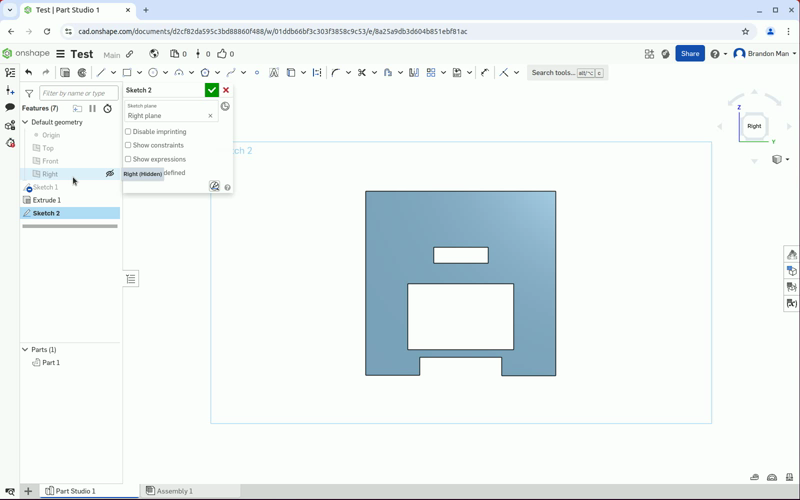
mouse_move(73, 352)
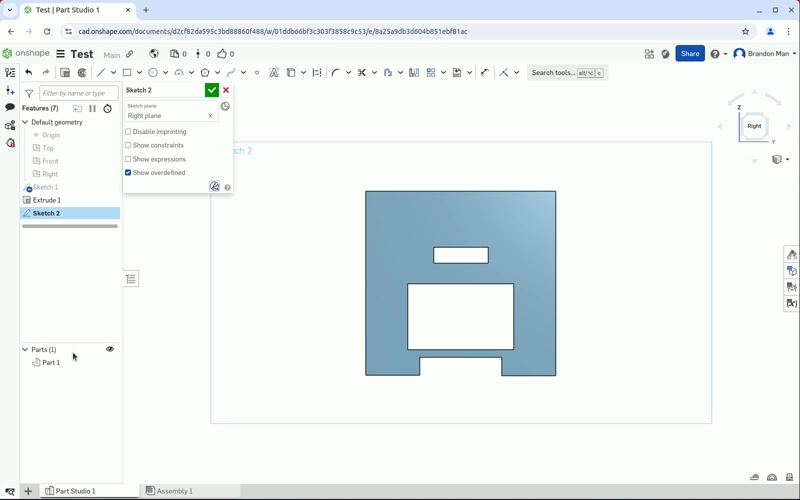
key(y)
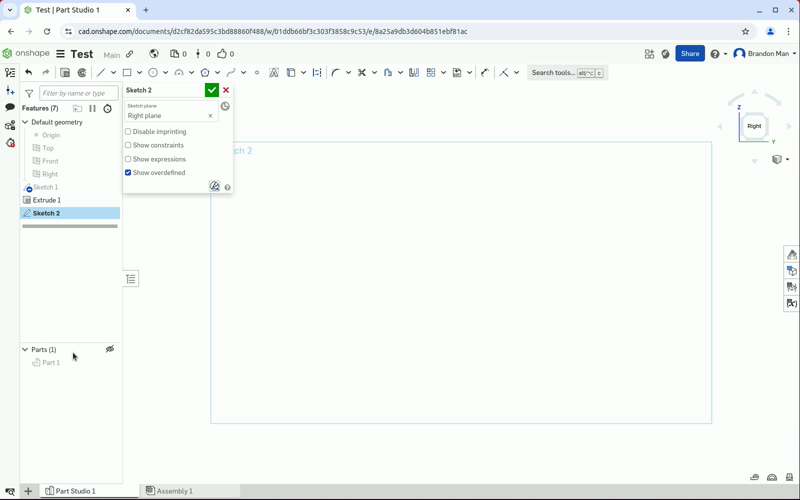
key(l)
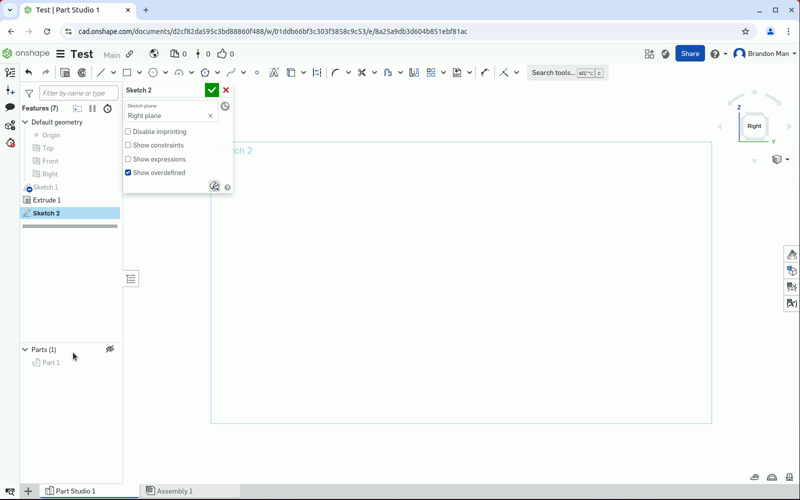
key_down(shift)
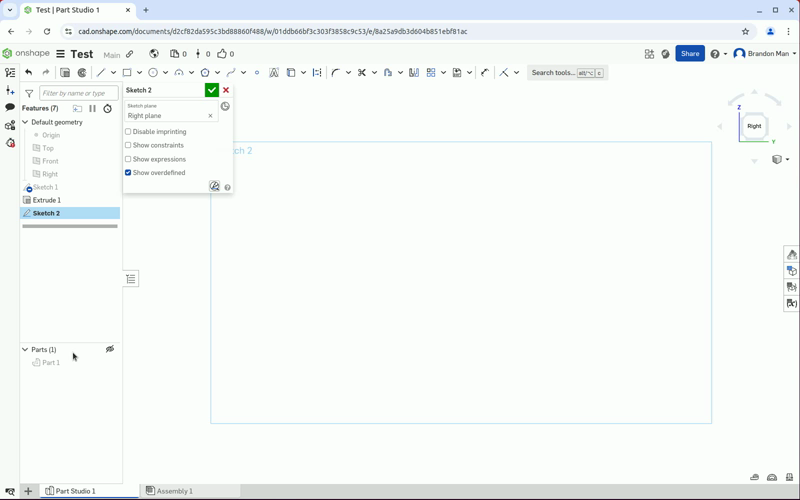
mouse_move(418, 190)
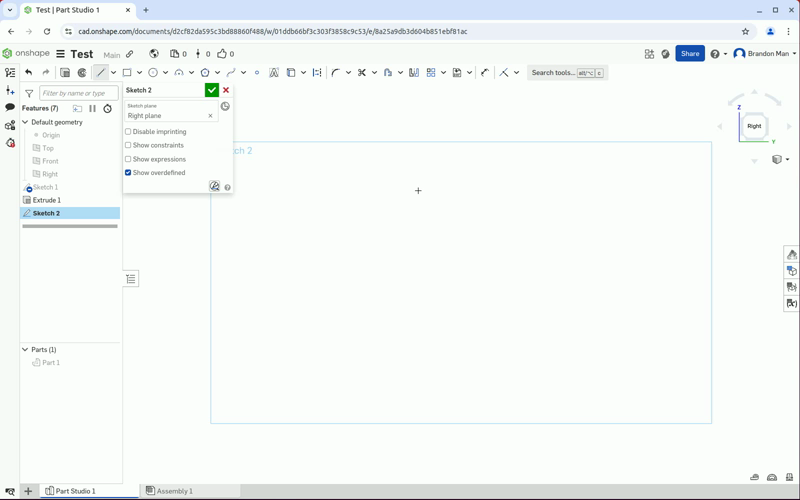
click(418, 190)
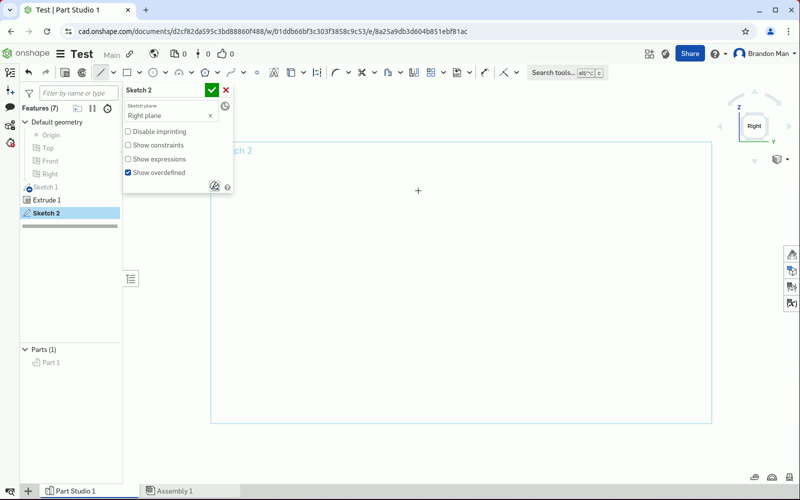
key_up(shift)
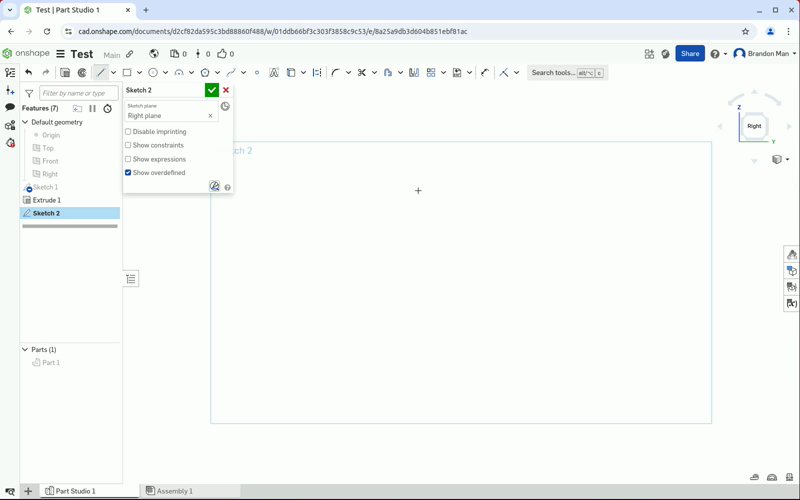
key_down(shift)
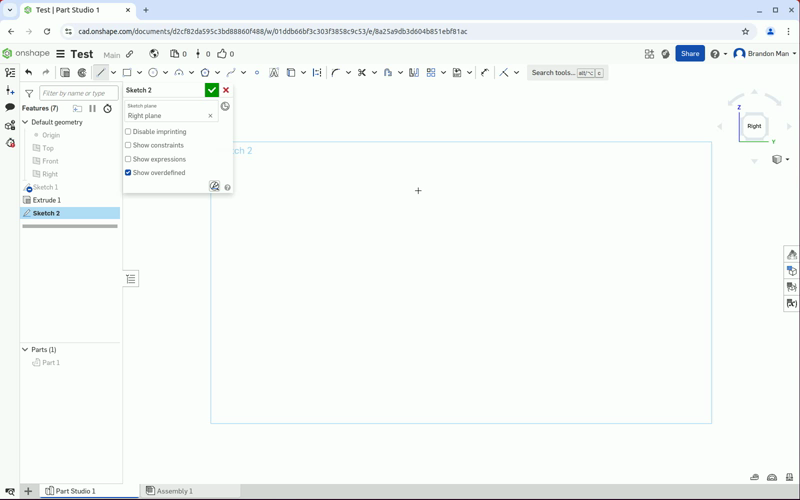
mouse_move(503, 190)
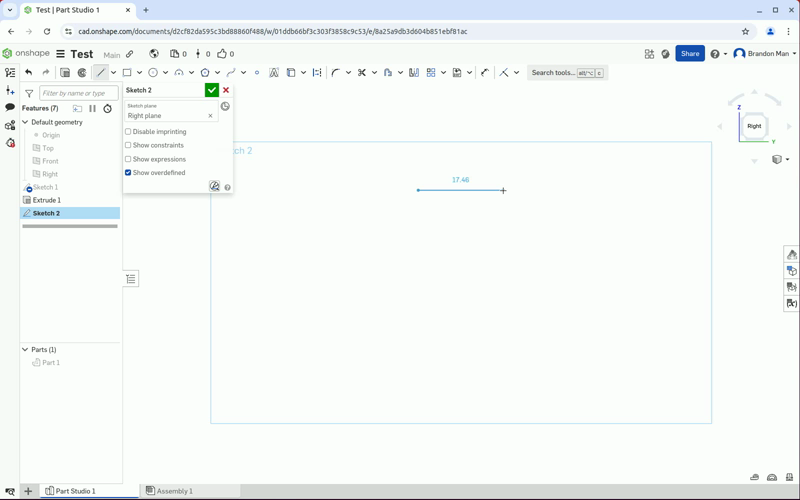
click(503, 190)
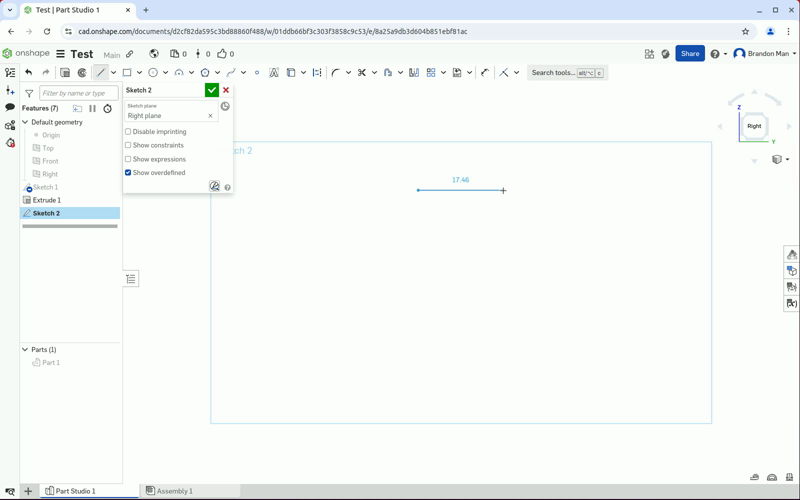
key_up(shift)
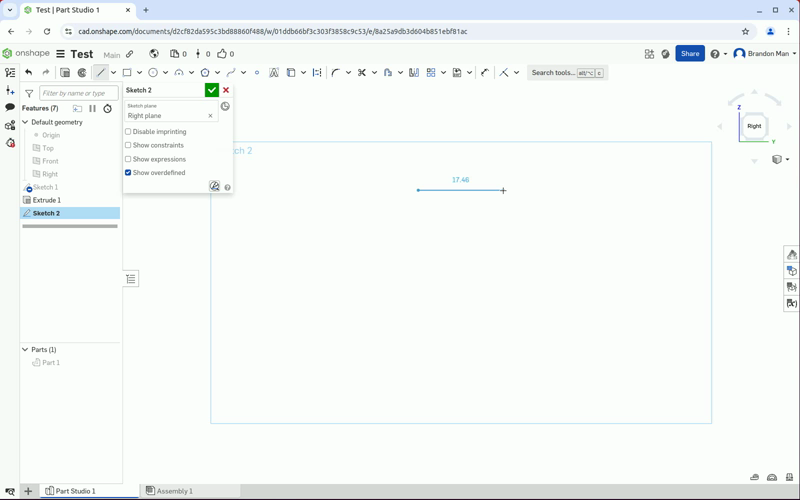
key_down(shift)
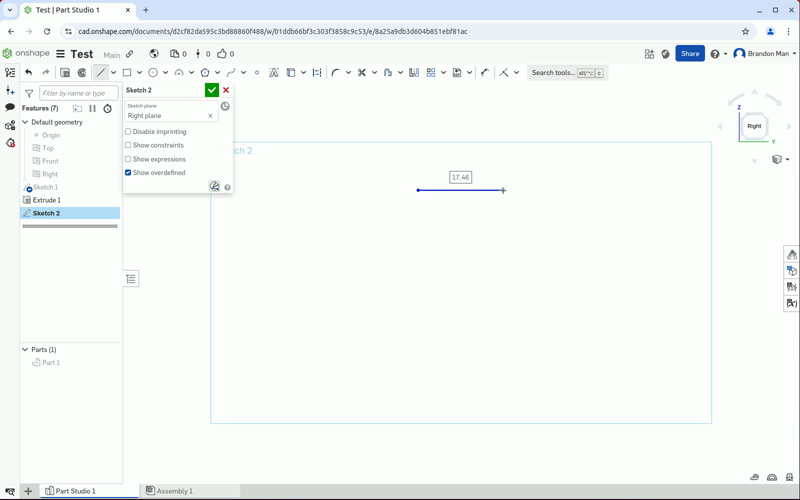
mouse_move(533, 190)
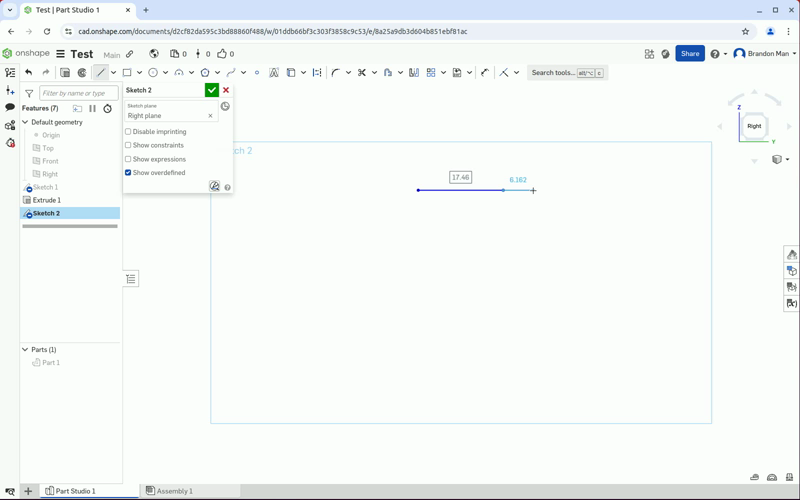
mouse_move(503, 173)
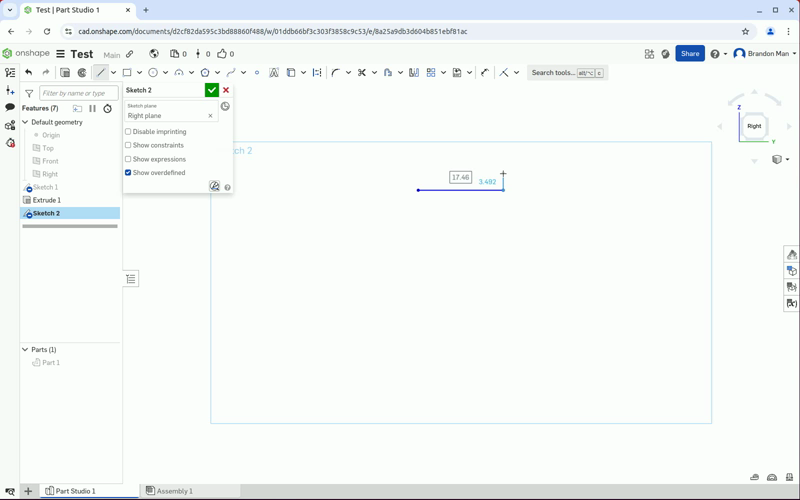
click(503, 173)
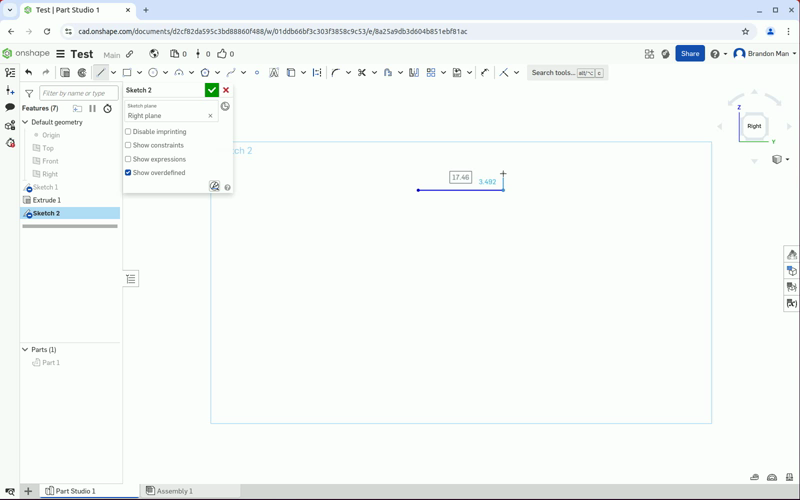
key_up(shift)
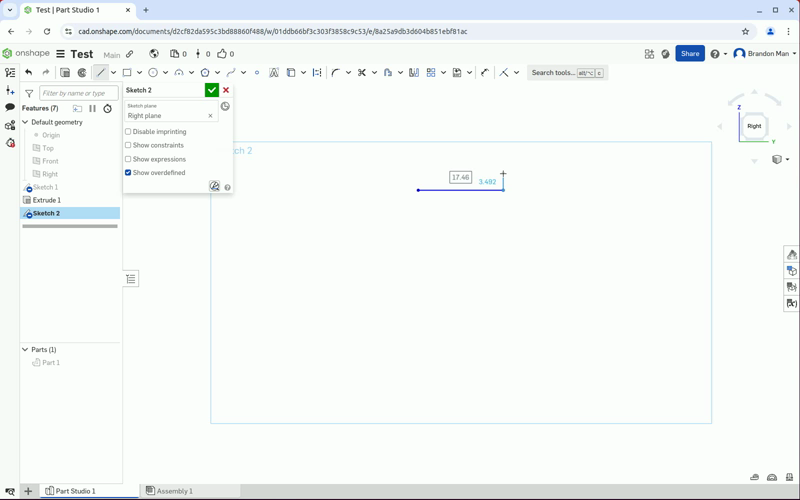
key_down(shift)
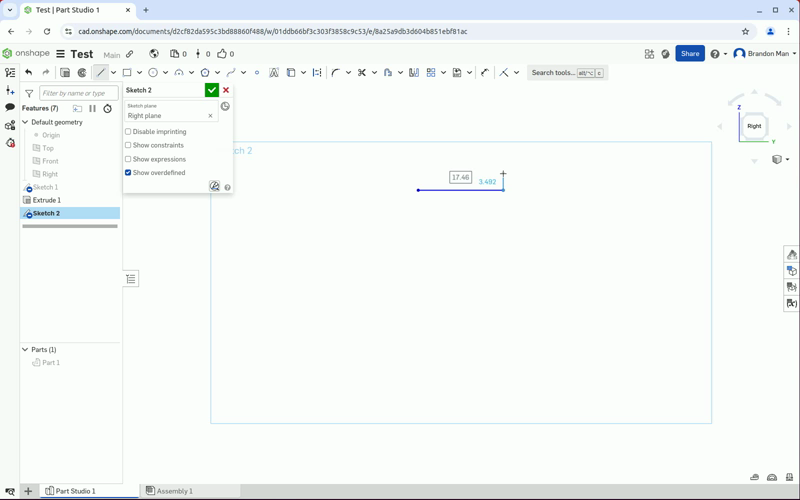
mouse_move(418, 173)
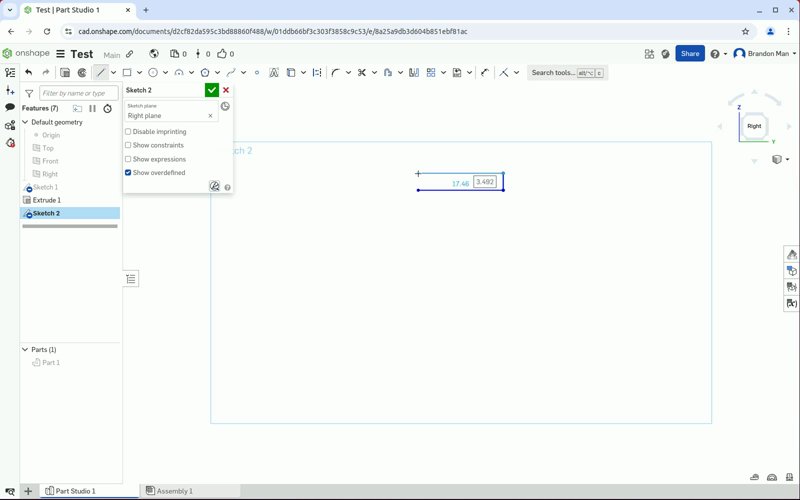
click(418, 173)
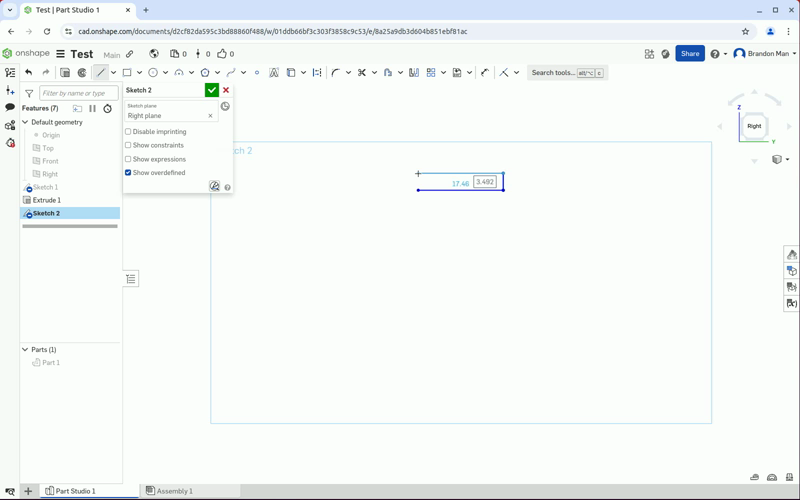
key_up(shift)
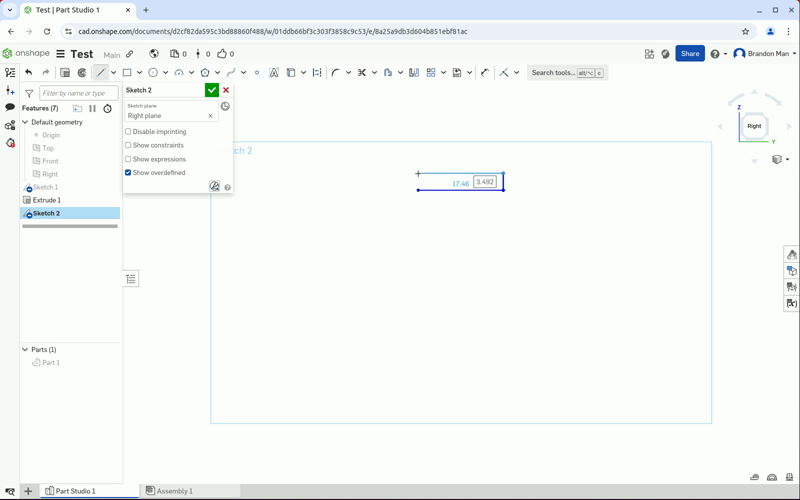
mouse_move(448, 173)
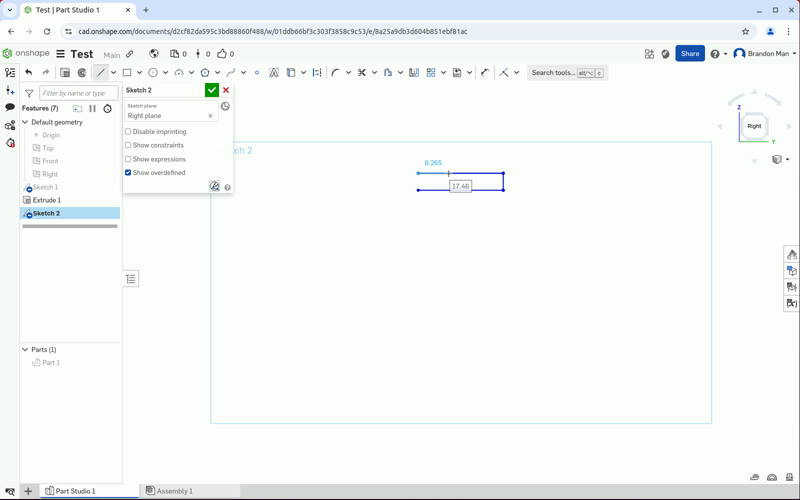
key_down(shift)
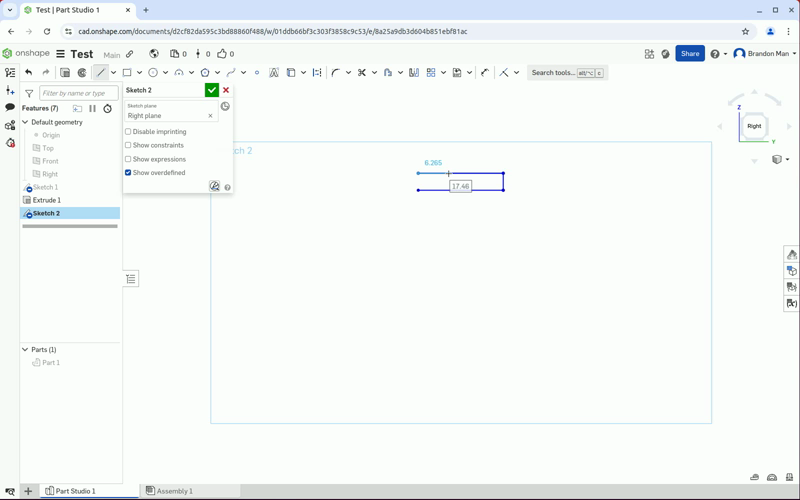
mouse_move(418, 190)
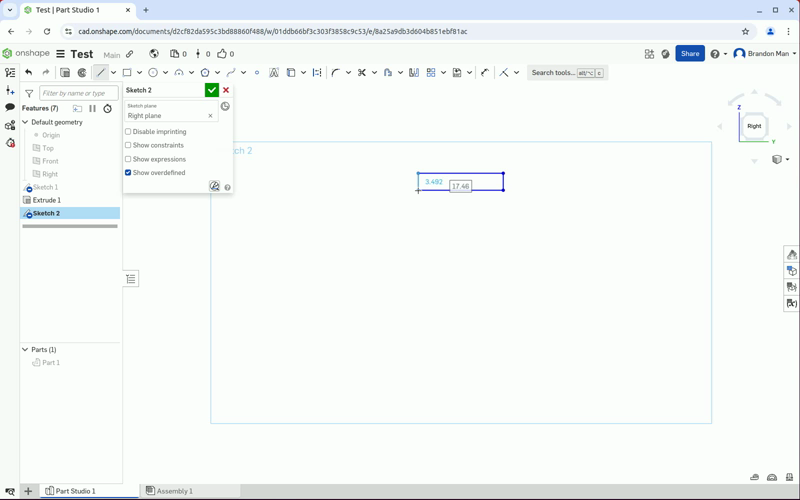
key_up(shift)
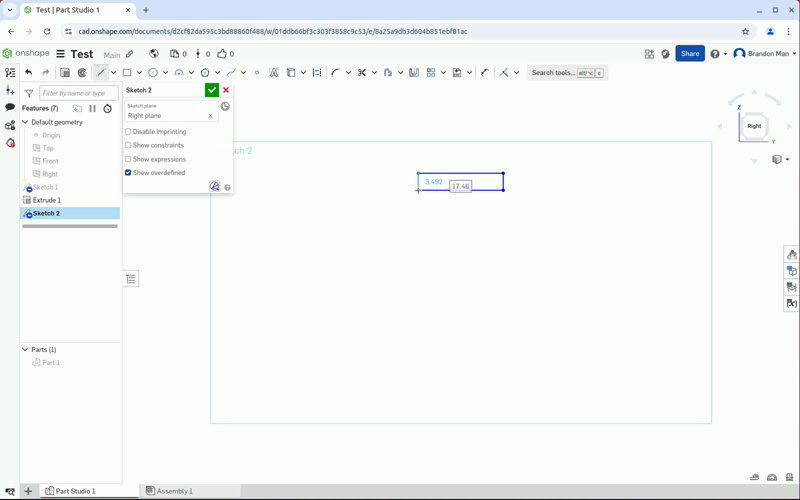
click(418, 190)
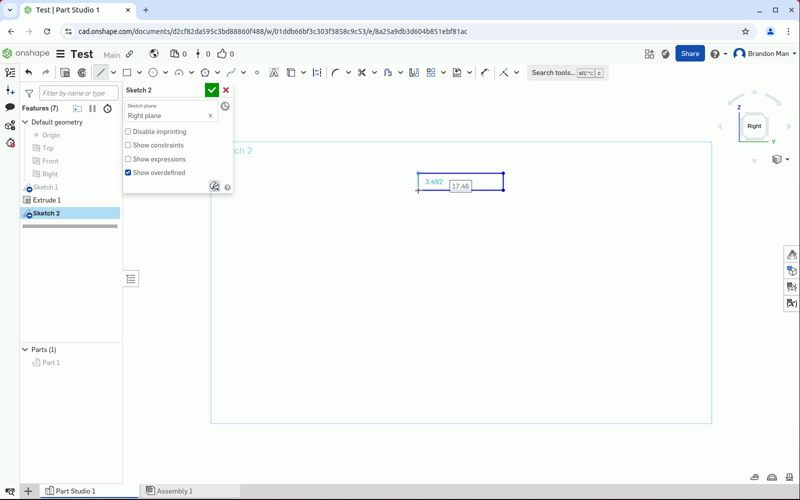
key(esc)
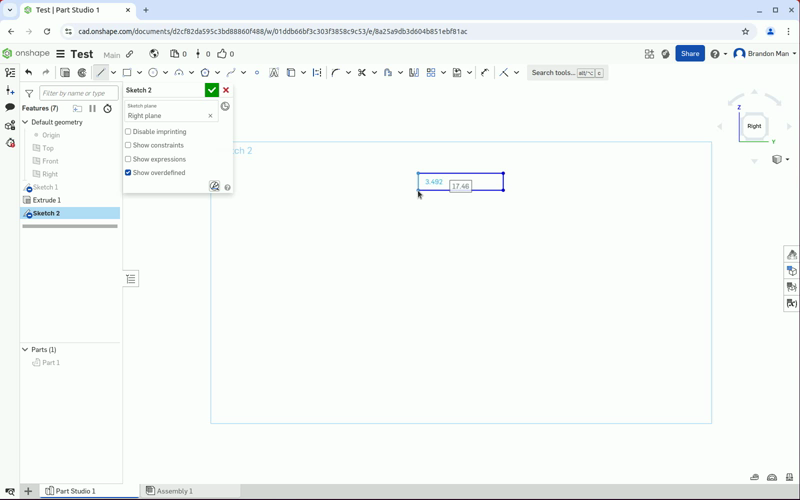
mouse_move(419, 180)
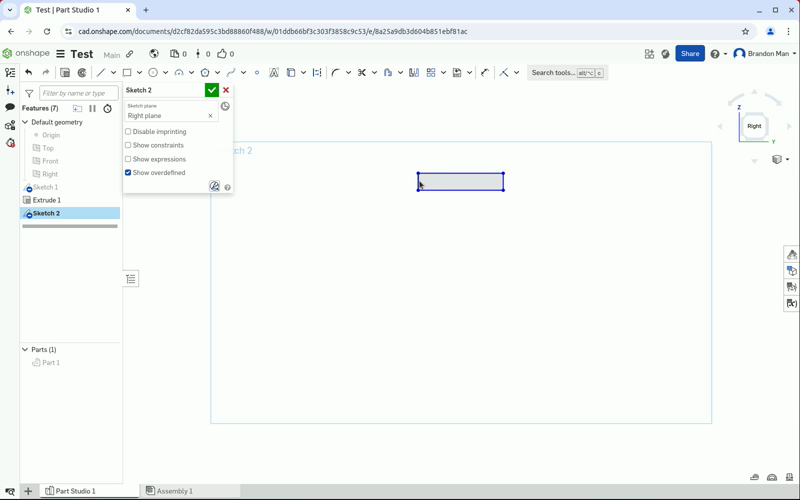
scroll(6)
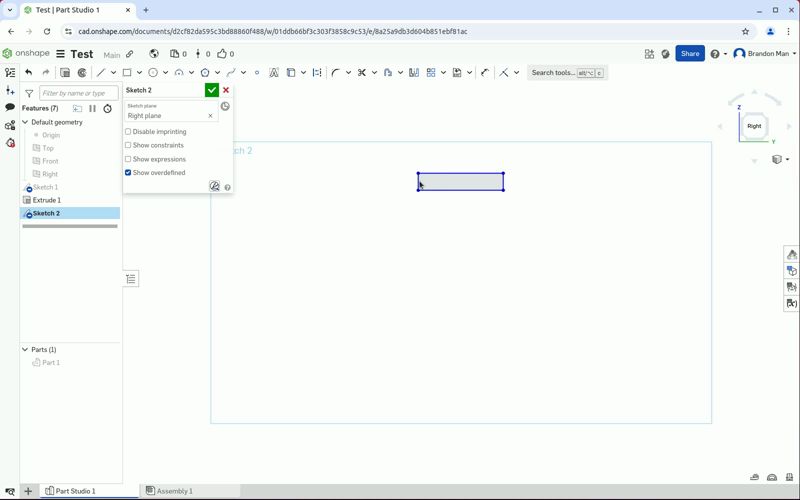
scroll(6)
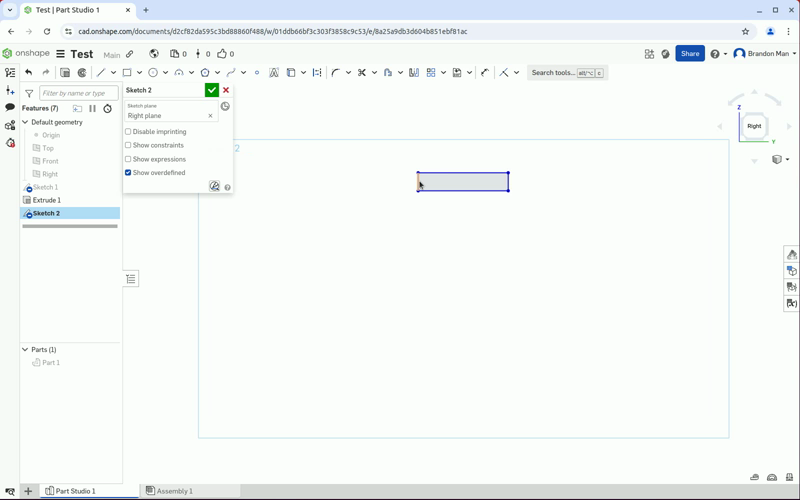
scroll(6)
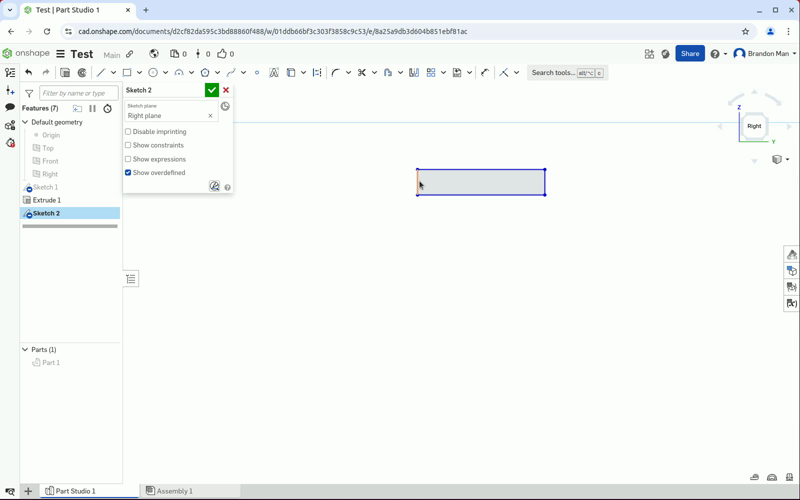
scroll(6)
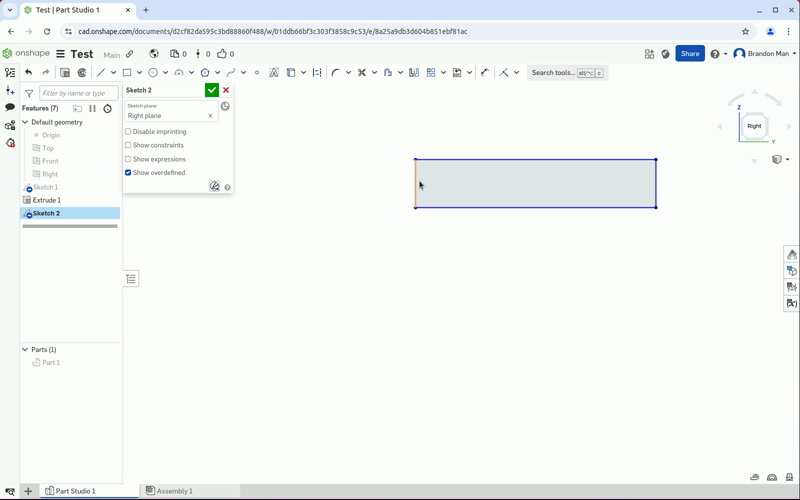
scroll(6)
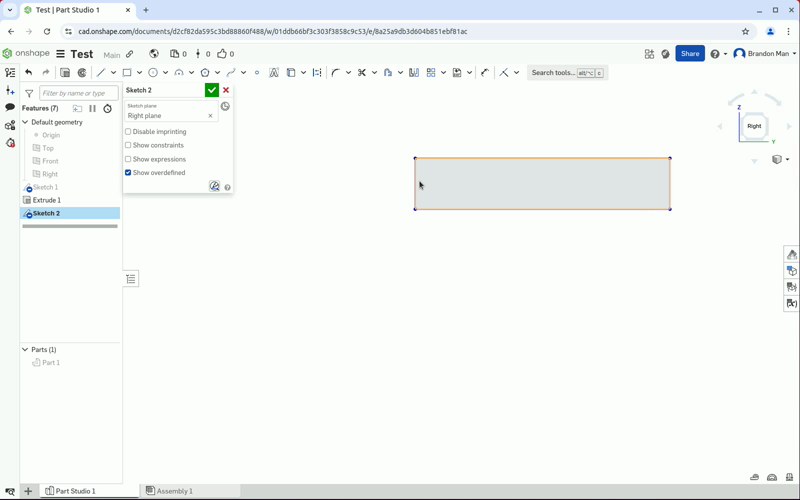
scroll(6)
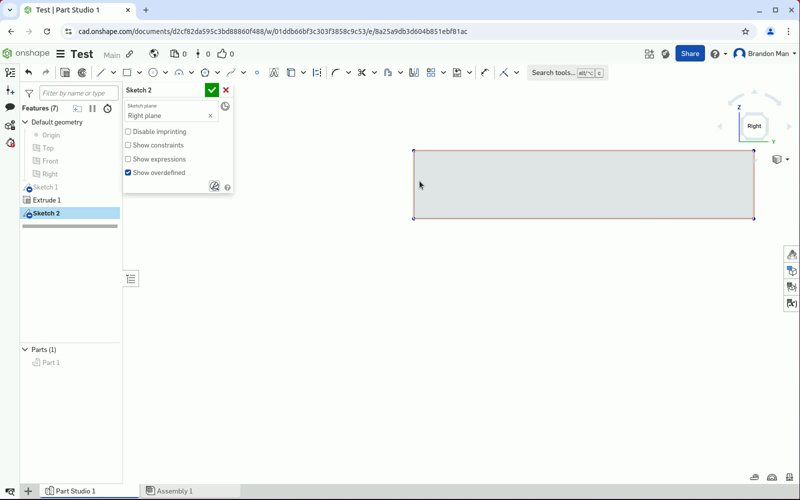
scroll(6)
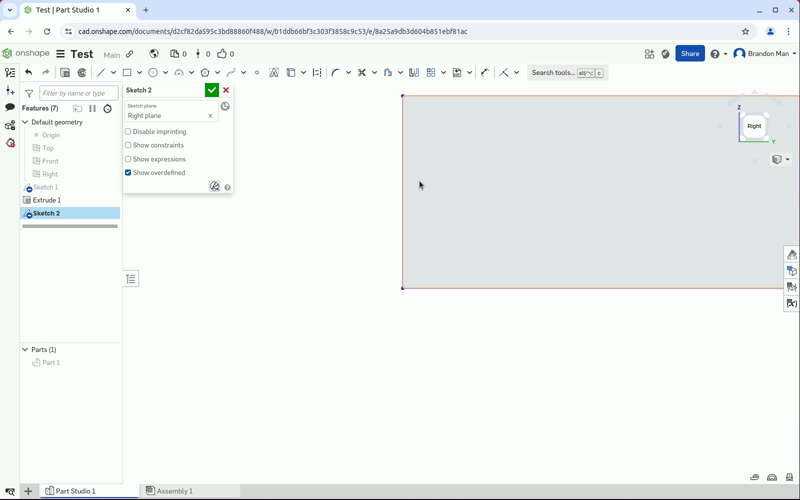
click(419, 180)
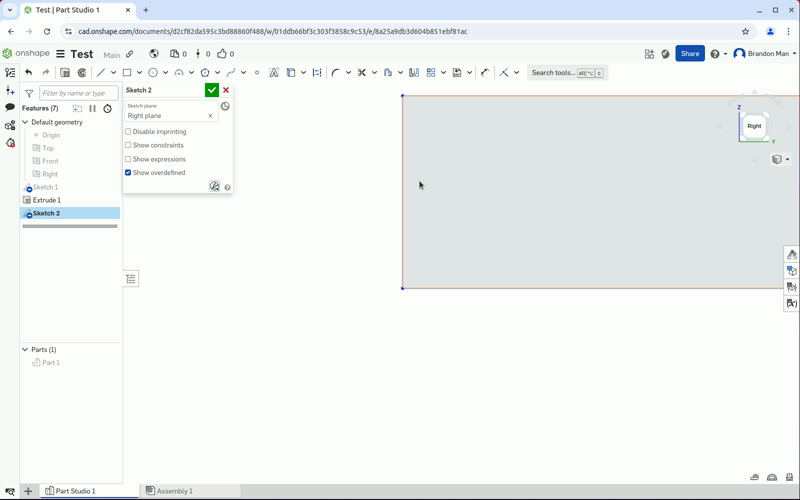
scroll(-6)
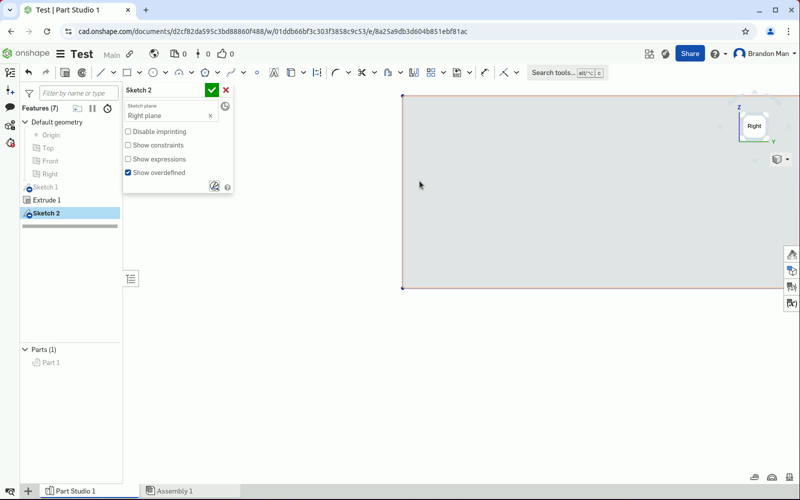
scroll(-6)
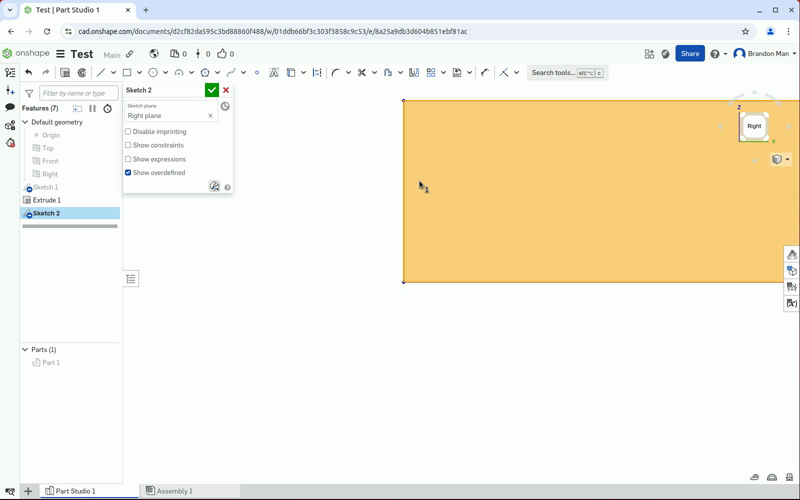
scroll(-6)
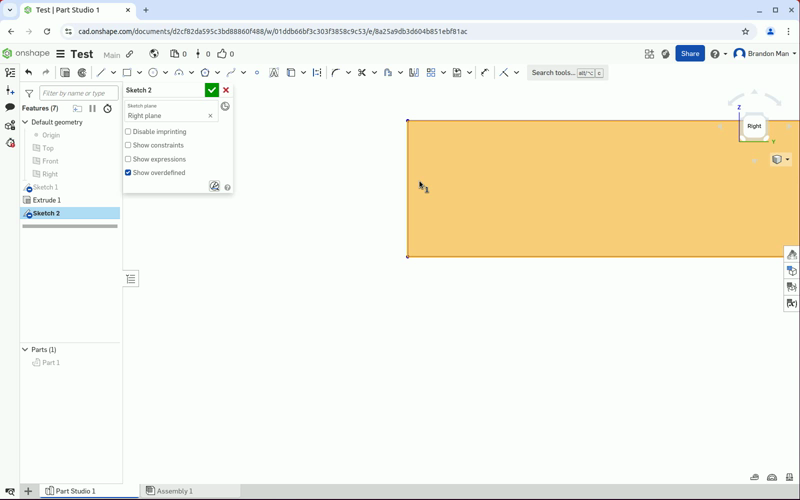
scroll(-6)
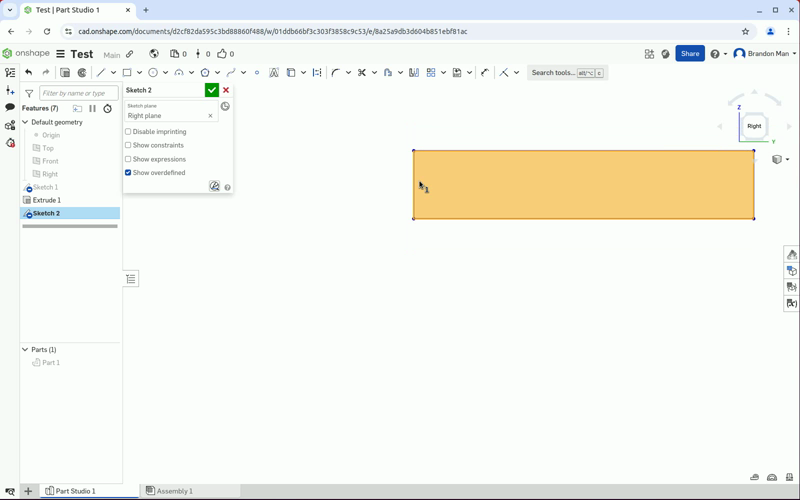
scroll(-6)
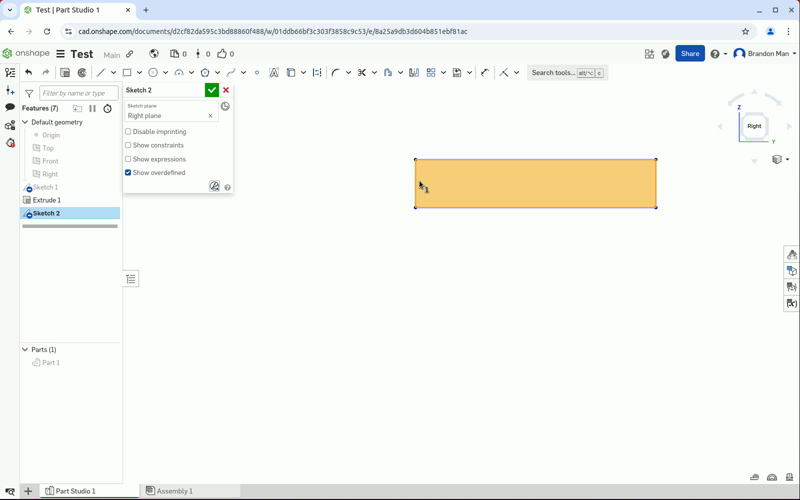
scroll(-6)
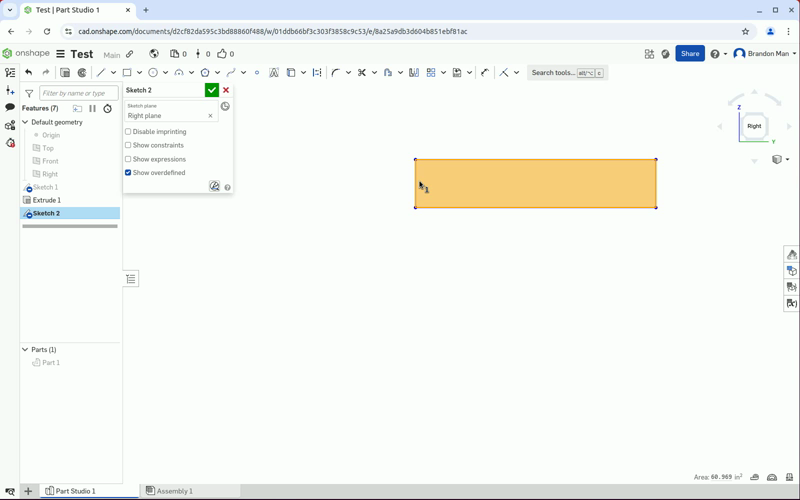
scroll(-6)
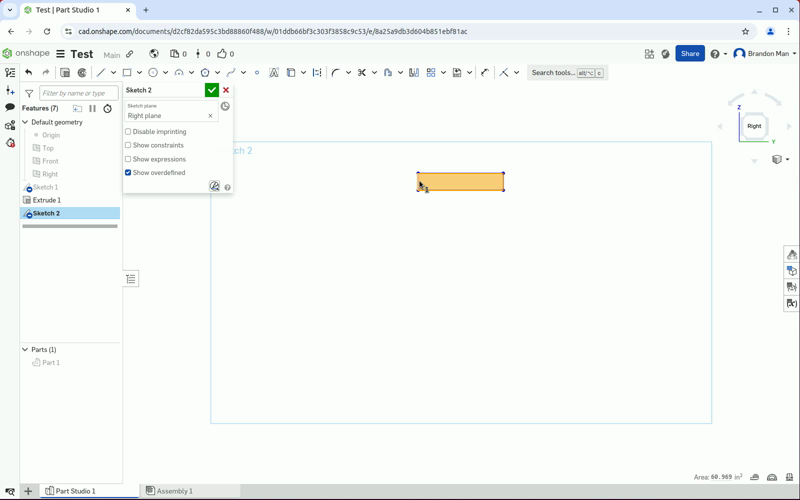
mouse_move(73, 352)
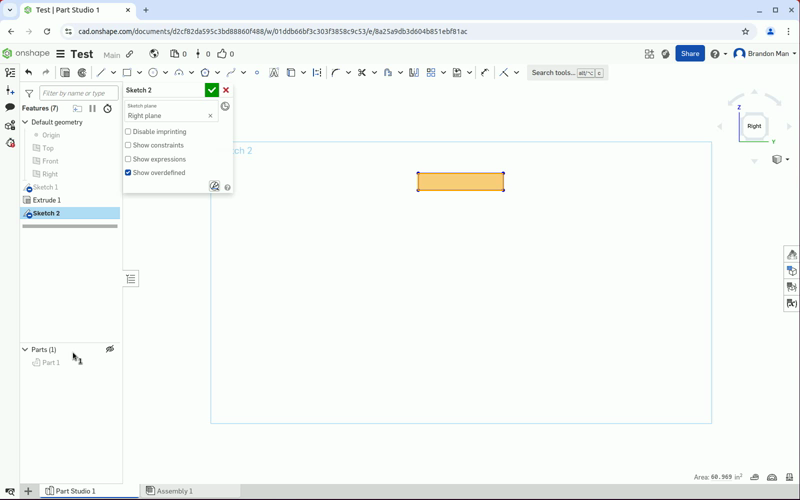
key(shift+y)
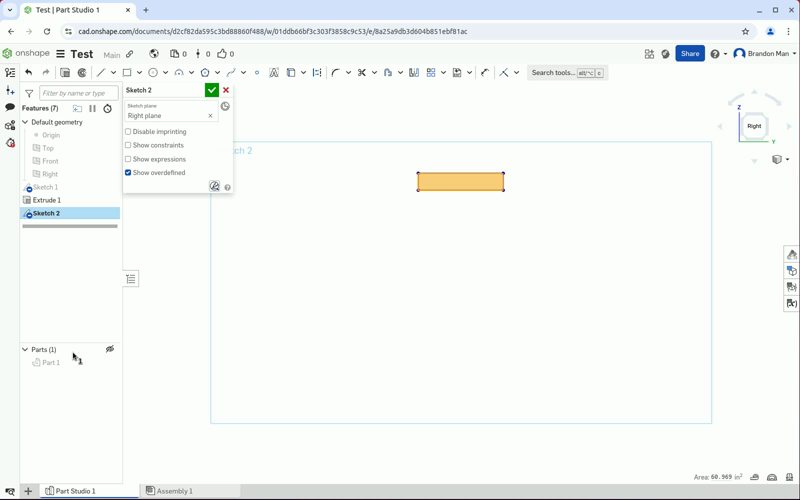
key(shift+e)
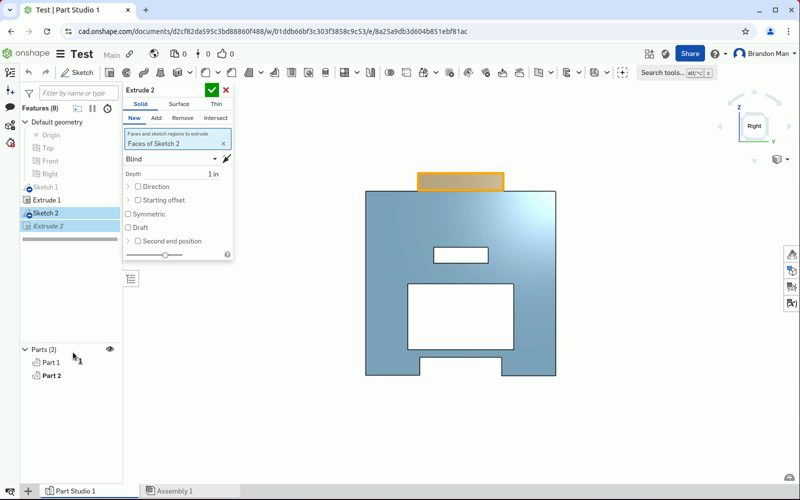
mouse_move(143, 106)
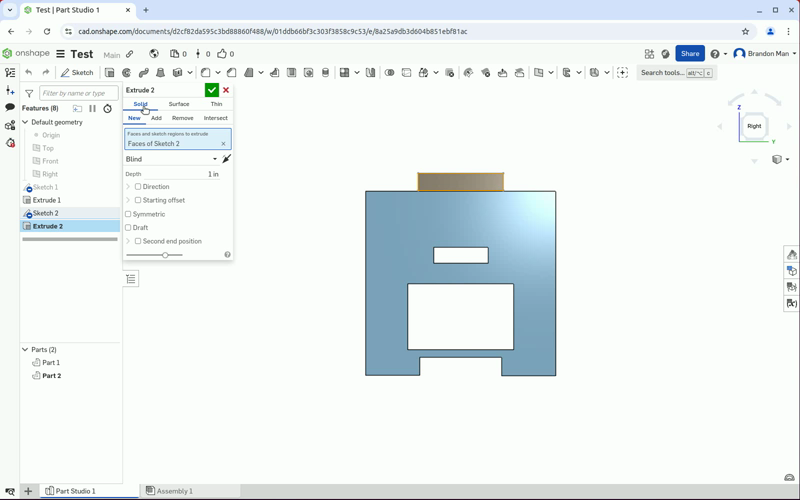
click(143, 106)
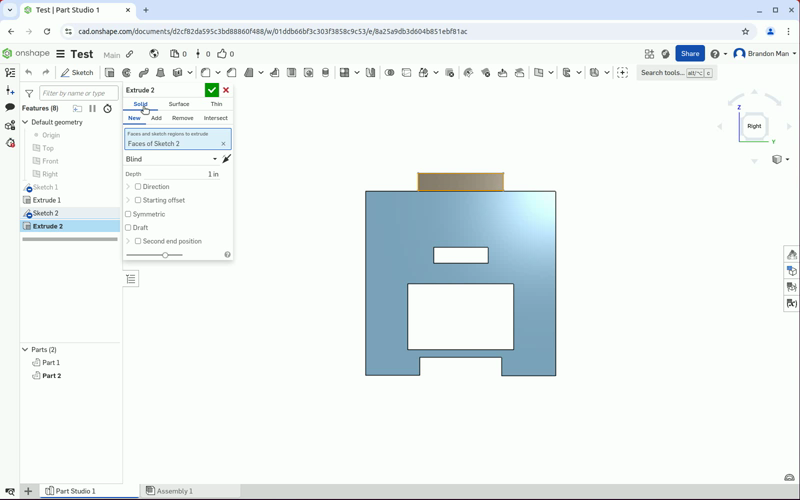
mouse_move(137, 120)
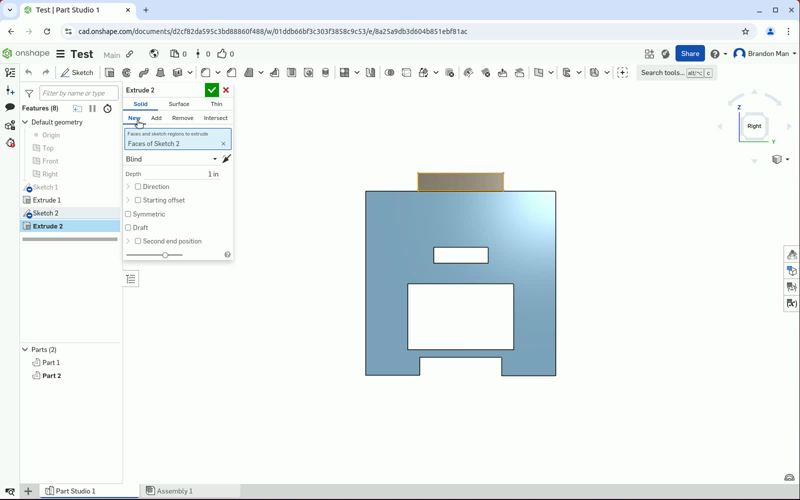
click(137, 120)
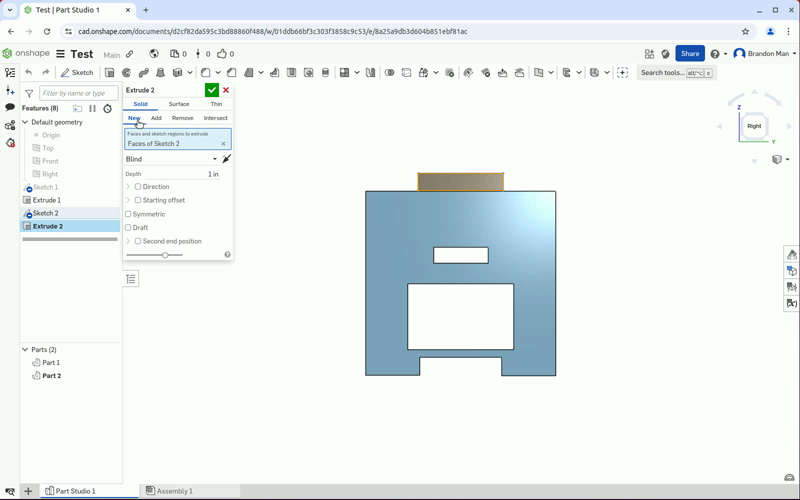
key(tab, 4)
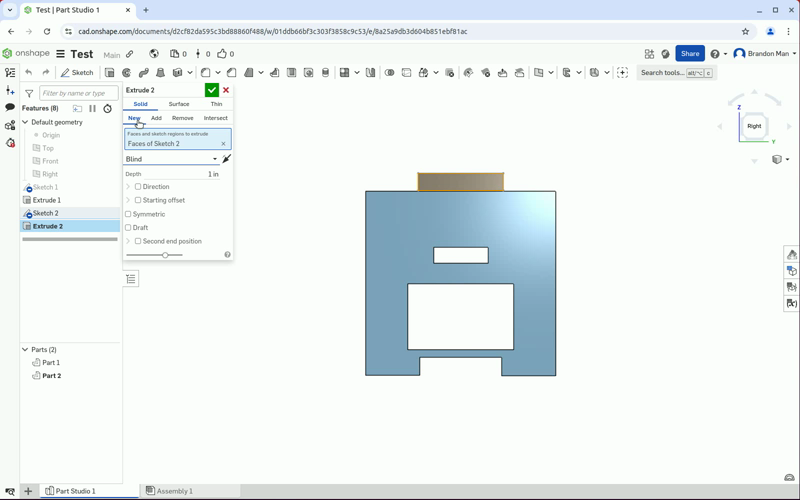
text(3.37)
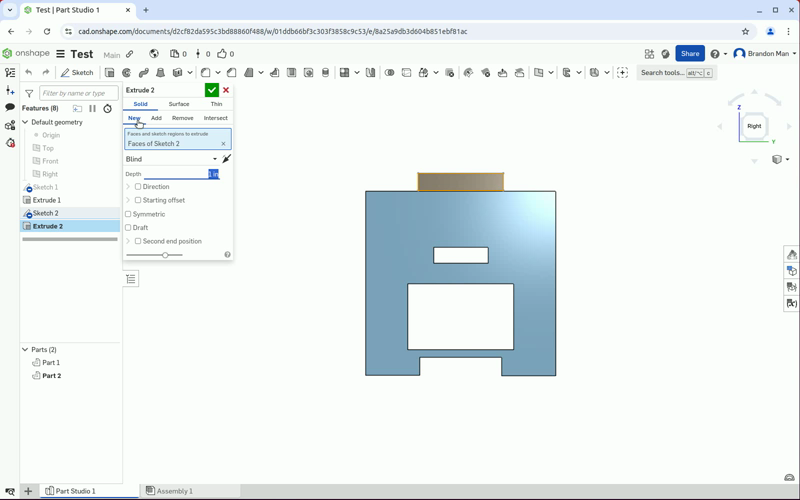
key(enter)
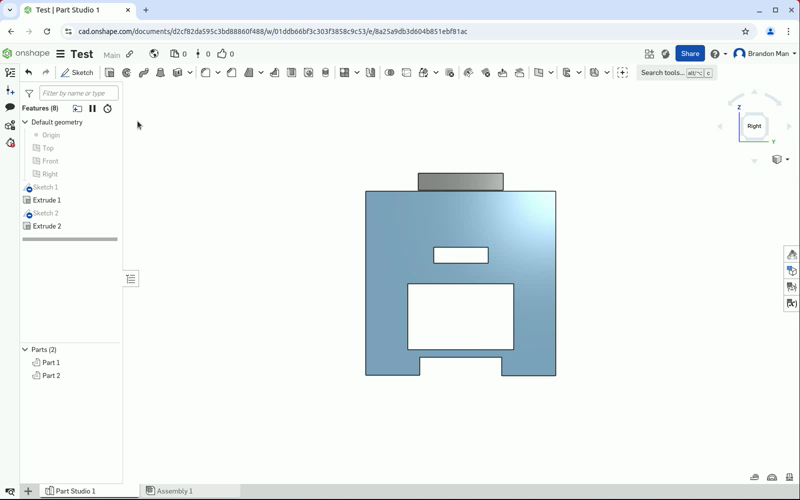
key(shift+h)
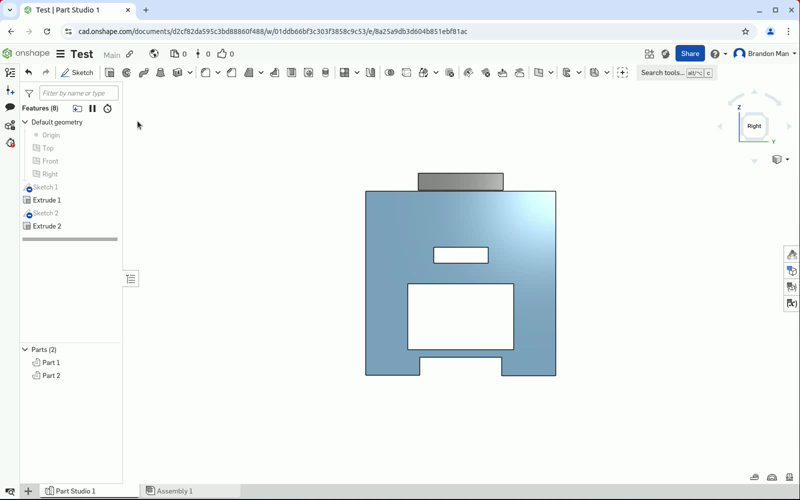
key(shift+h)
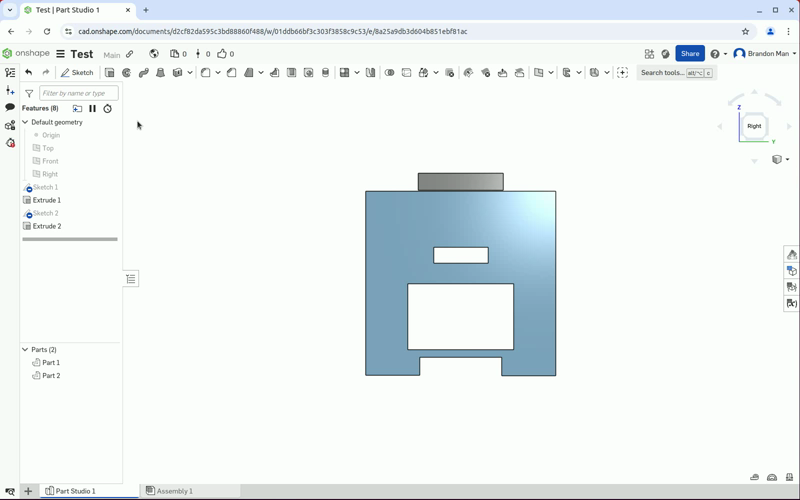
mouse_move(73, 189)
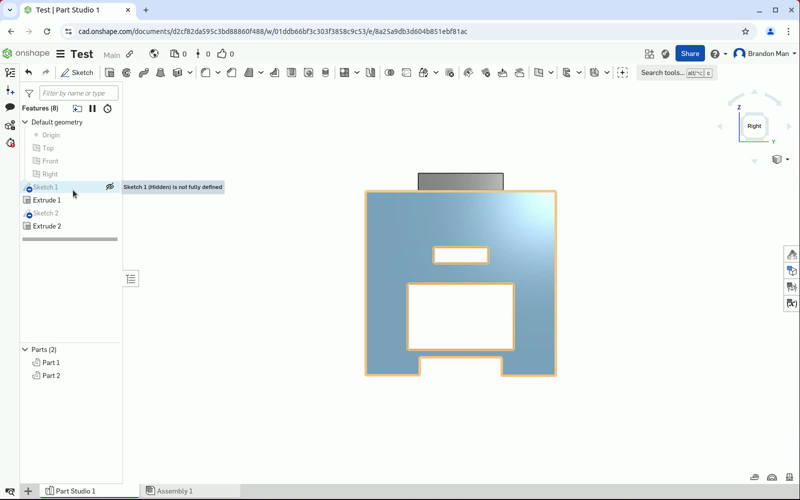
click(73, 189)
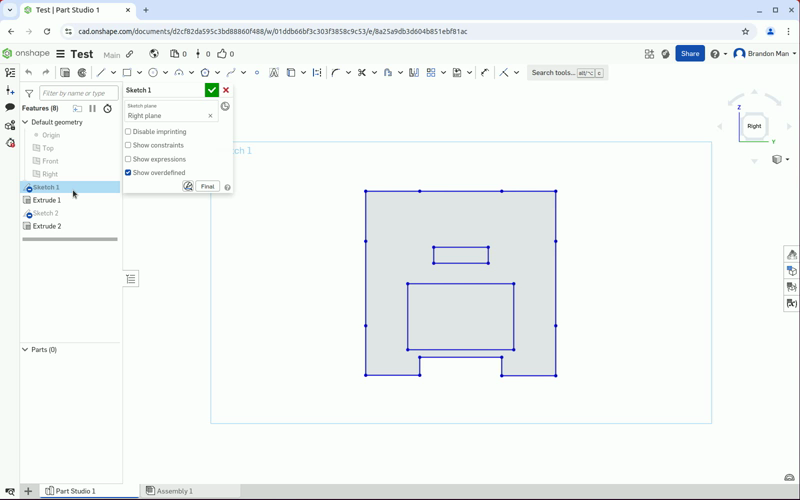
mouse_move(229, 92)
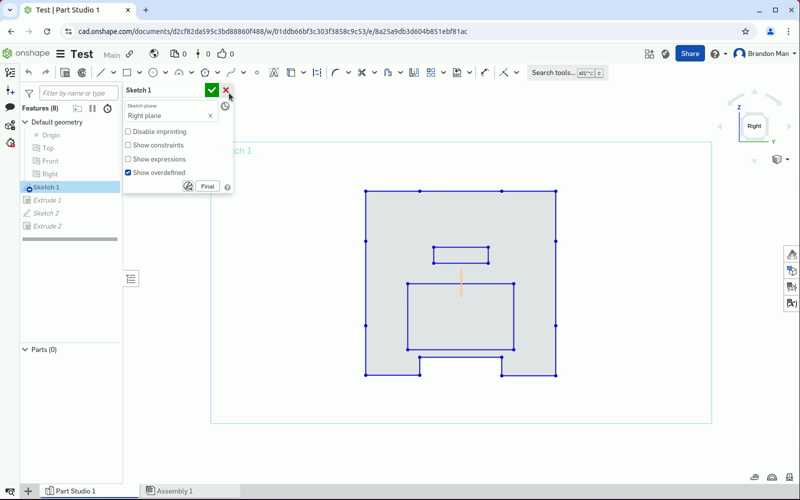
click(229, 92)
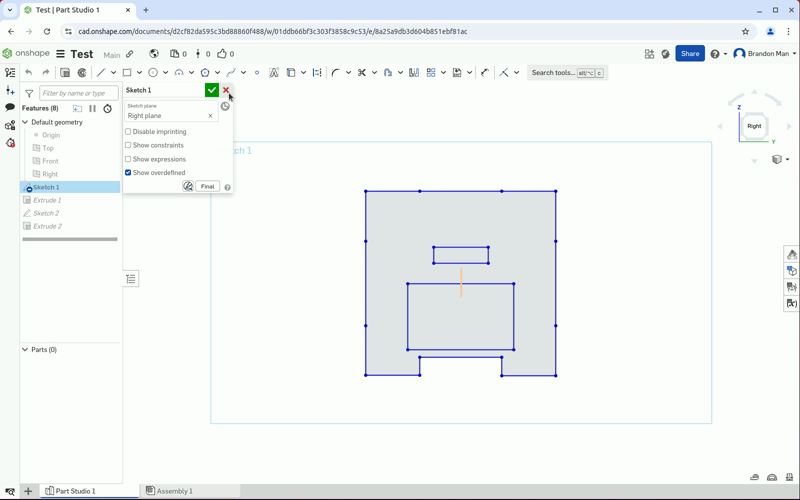
key(shift+s)
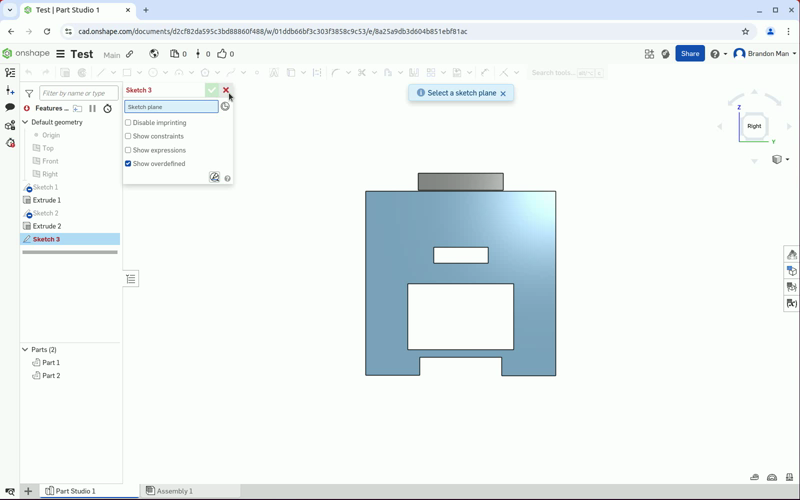
mouse_move(73, 176)
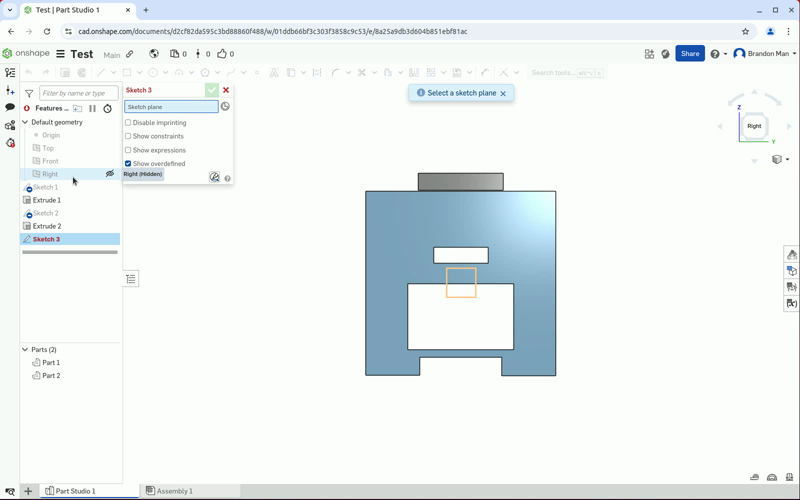
click(73, 176)
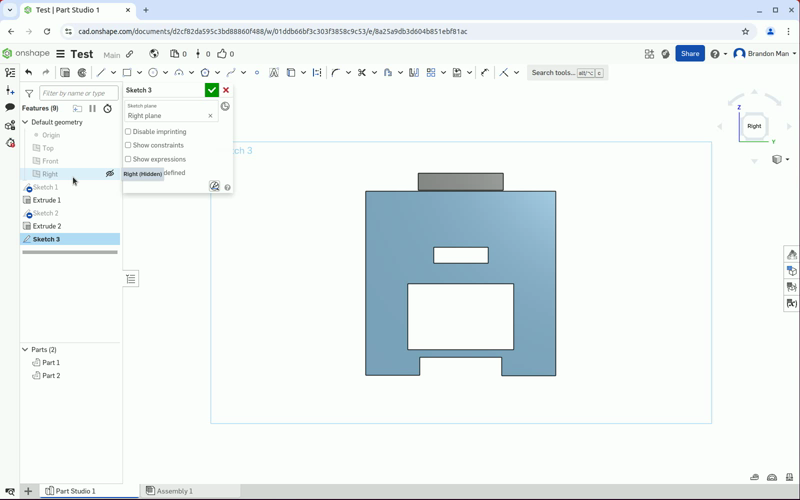
mouse_move(73, 352)
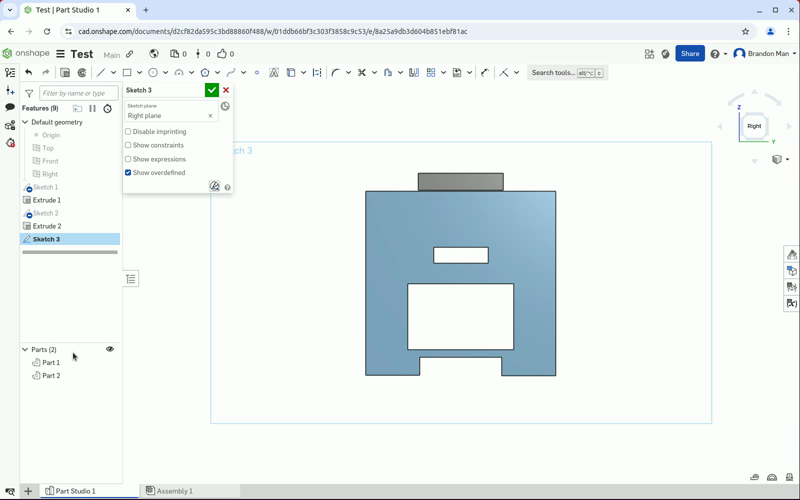
key(y)
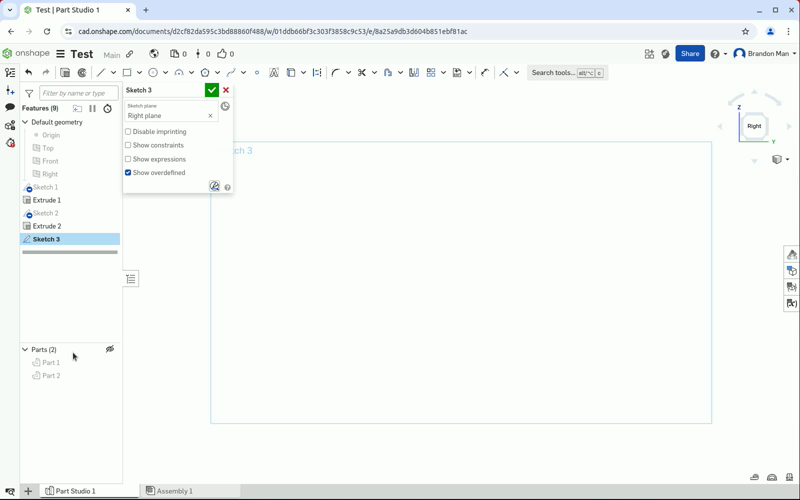
key(l)
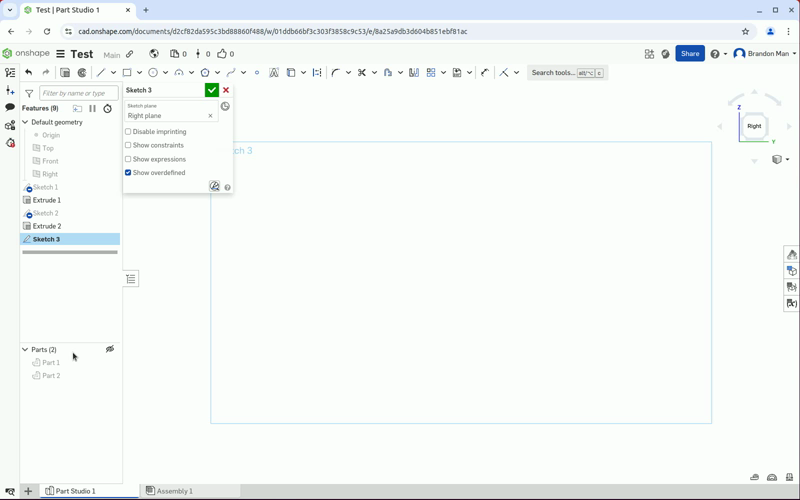
key_down(shift)
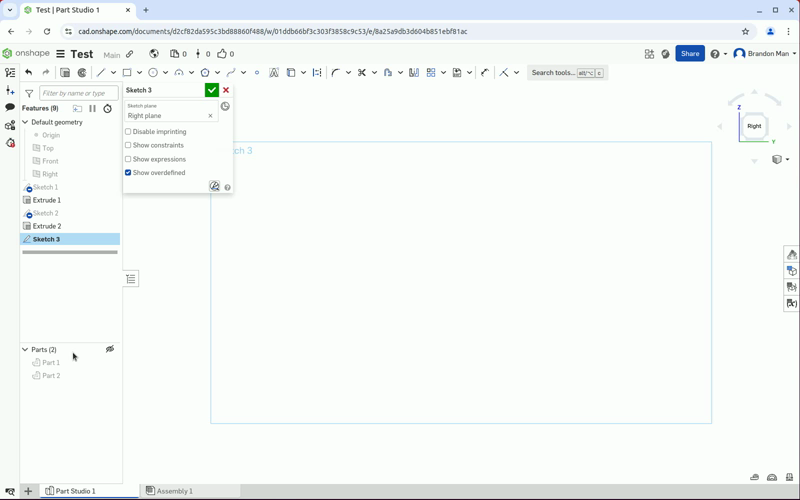
mouse_move(348, 325)
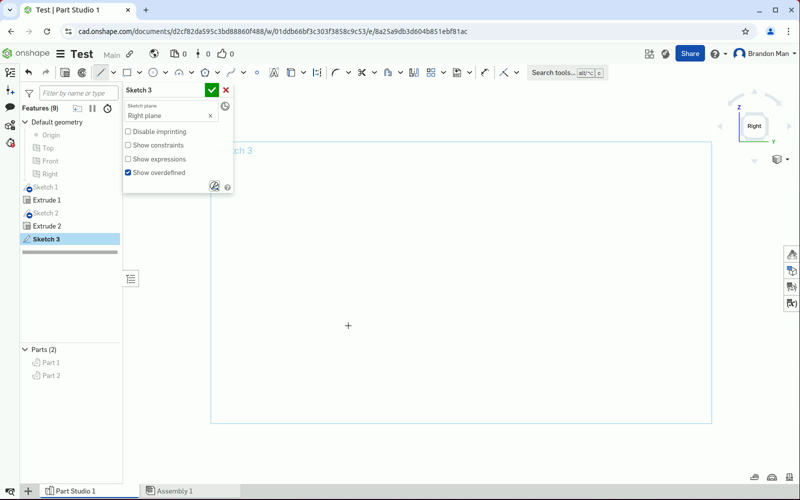
click(348, 325)
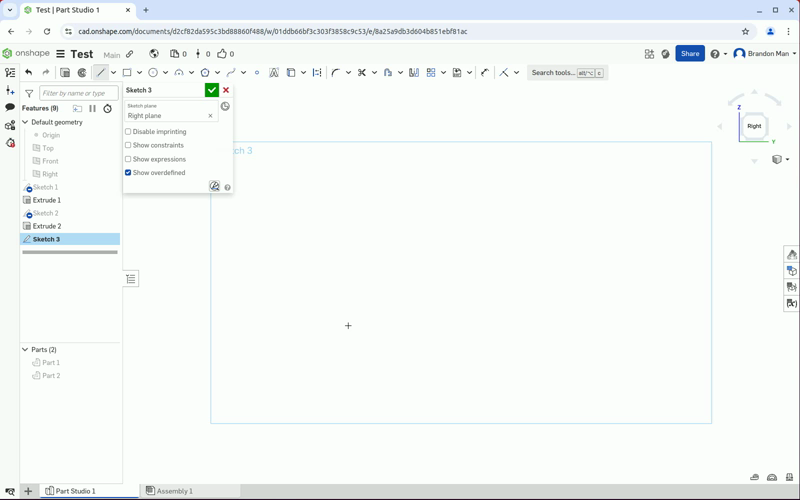
key_up(shift)
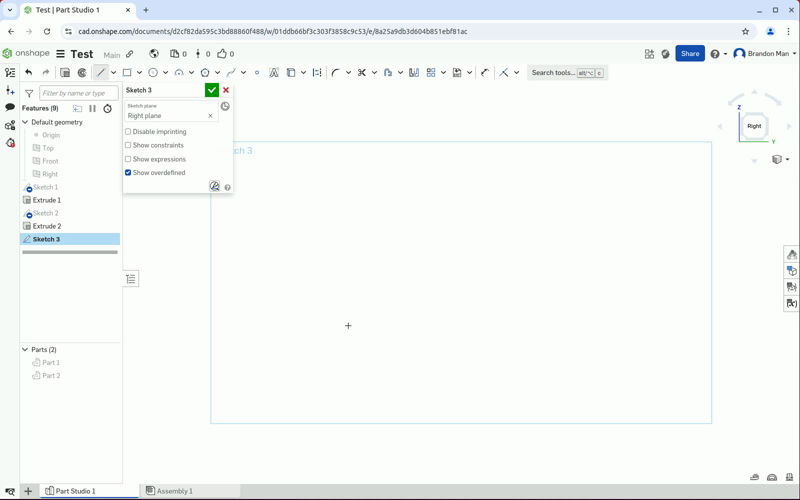
key_down(shift)
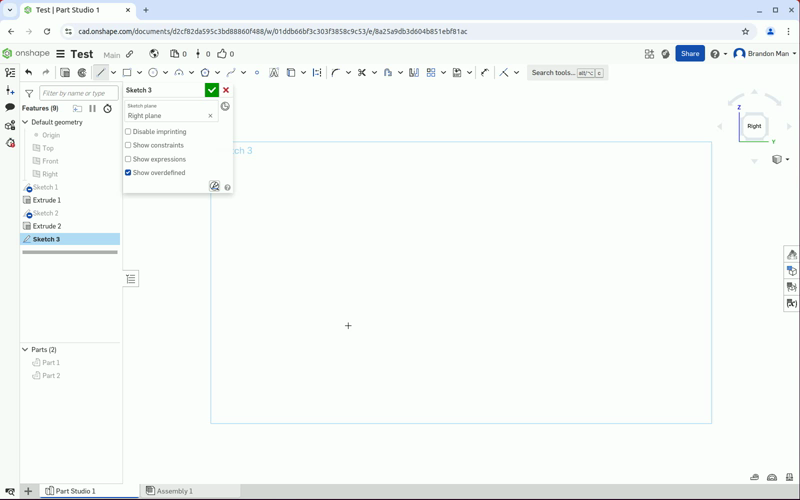
mouse_move(378, 325)
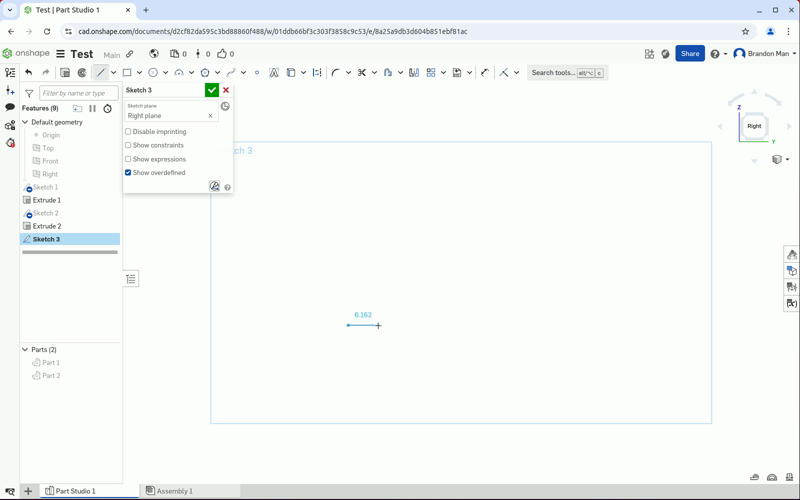
mouse_move(365, 325)
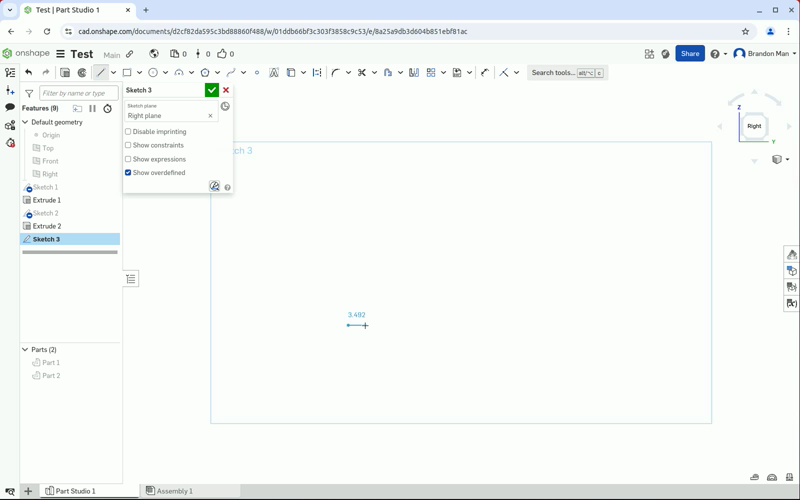
click(365, 325)
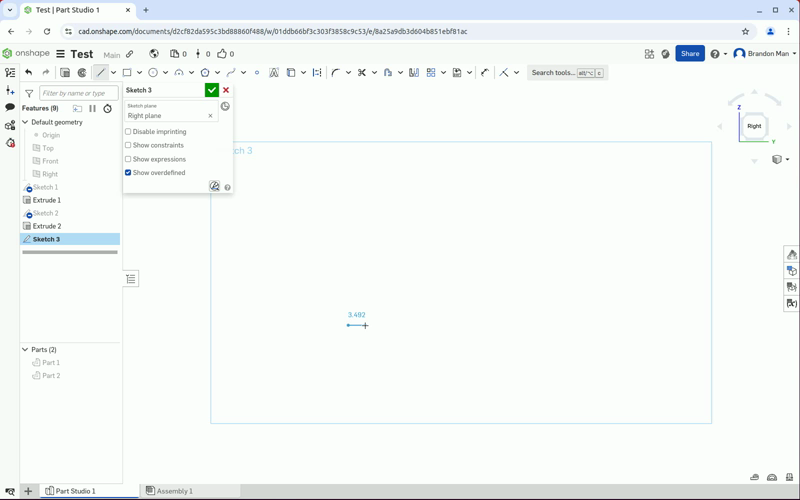
key_up(shift)
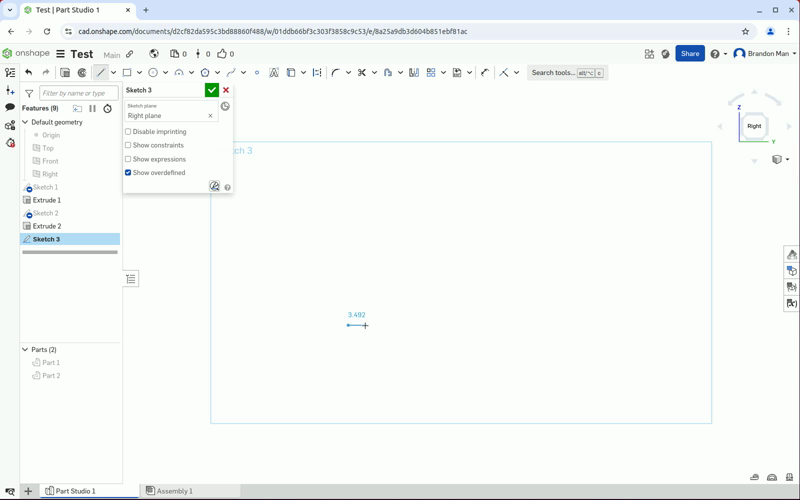
key_down(shift)
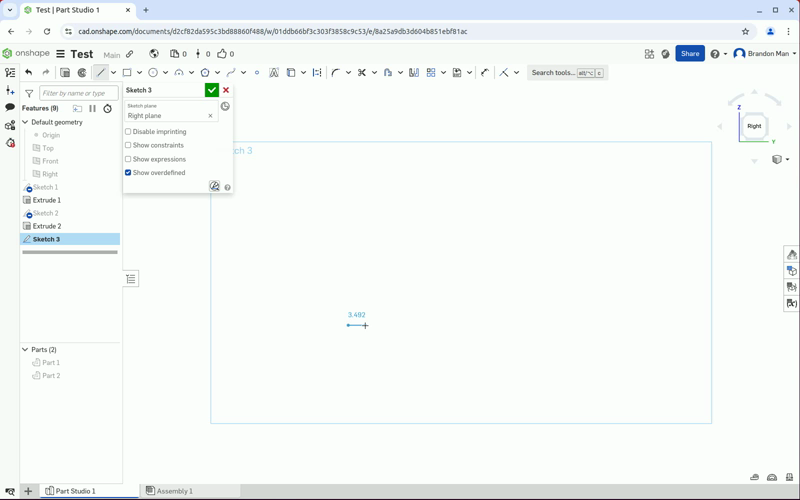
mouse_move(365, 240)
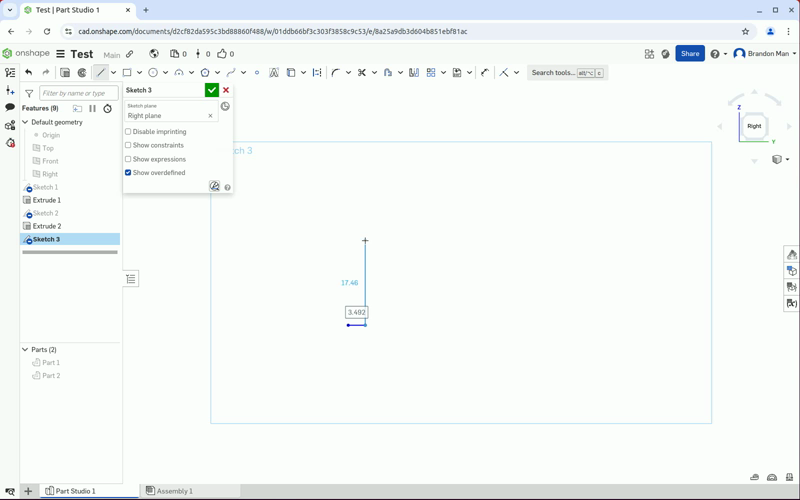
click(365, 240)
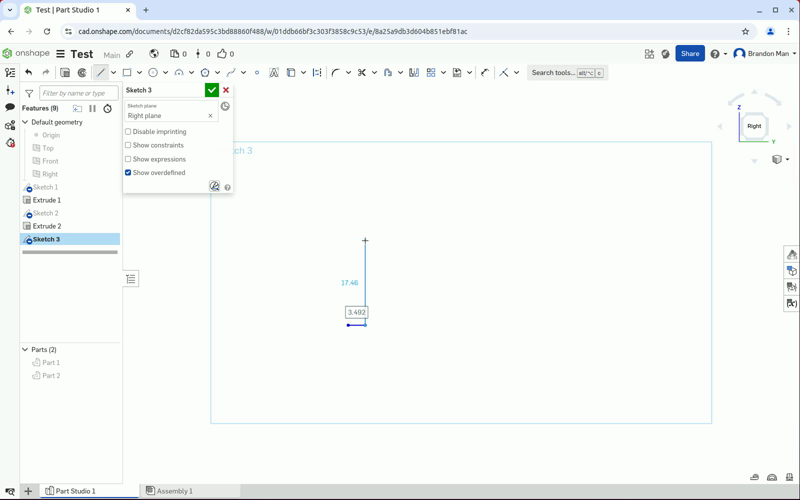
key_up(shift)
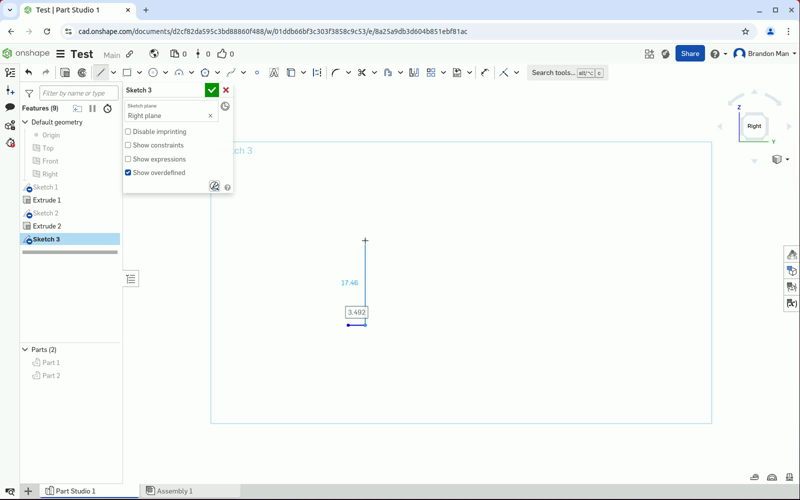
key_down(shift)
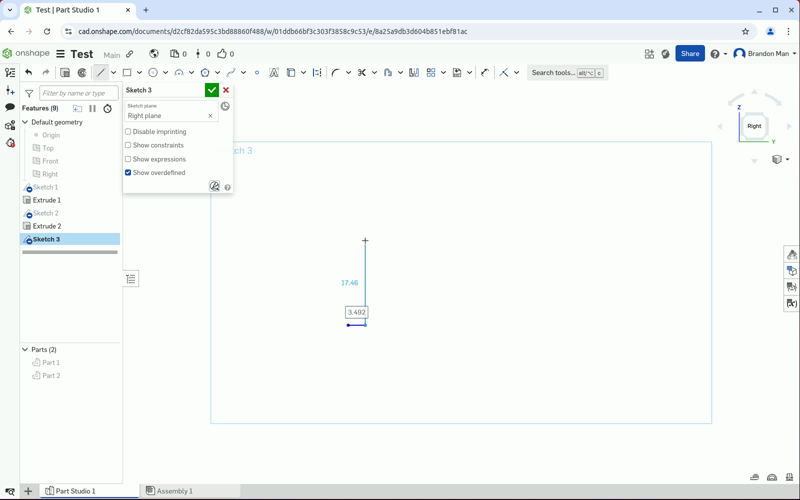
mouse_move(395, 240)
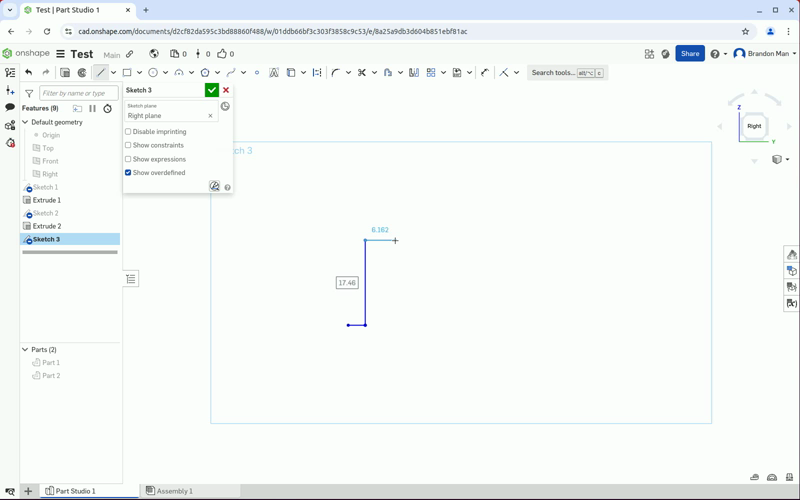
mouse_move(348, 240)
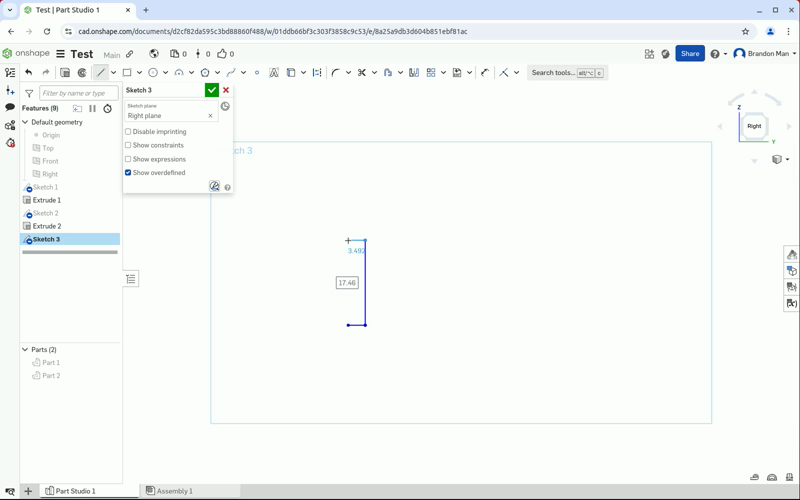
click(348, 240)
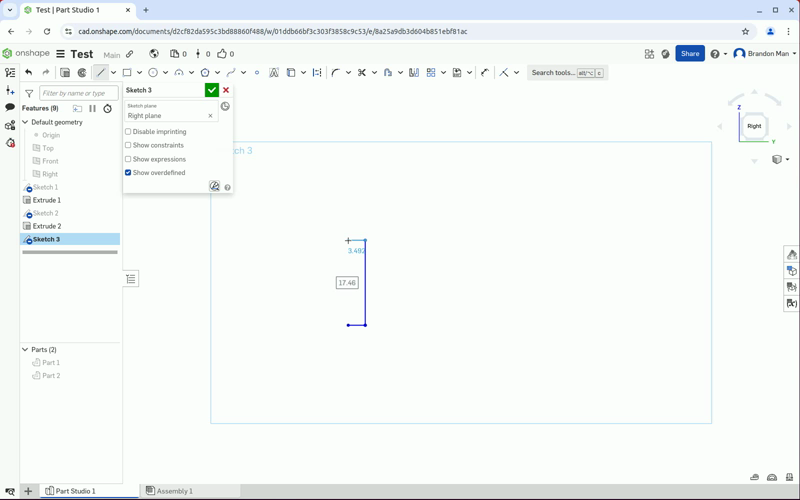
key_up(shift)
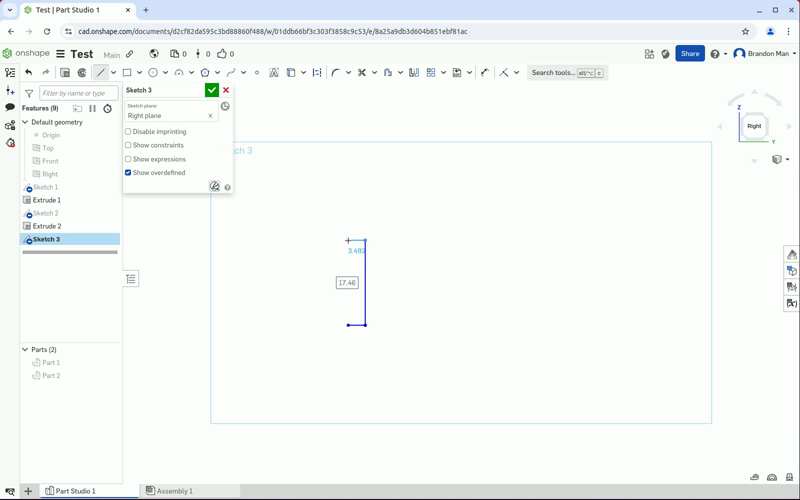
key_down(shift)
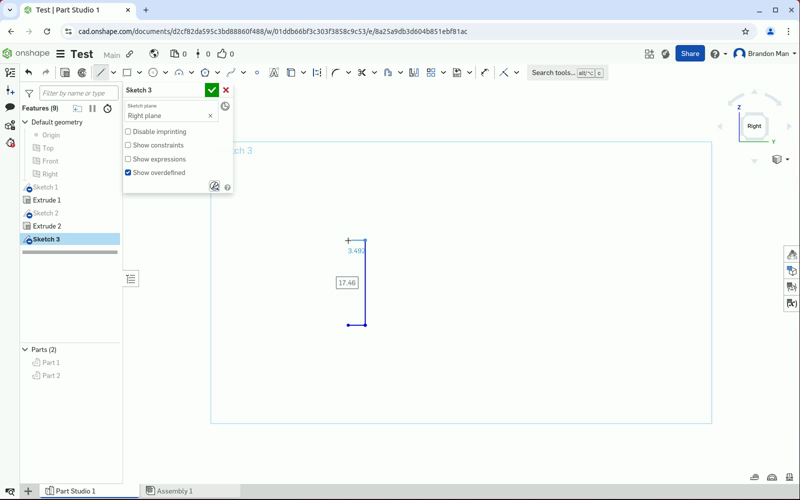
mouse_move(348, 325)
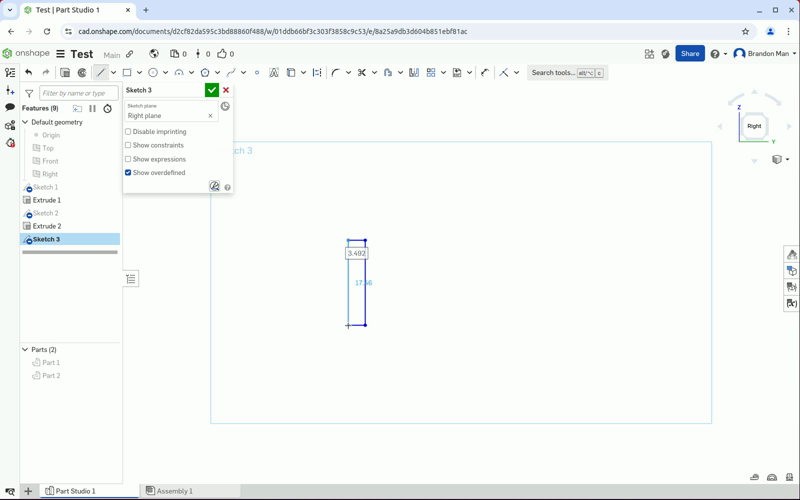
key_up(shift)
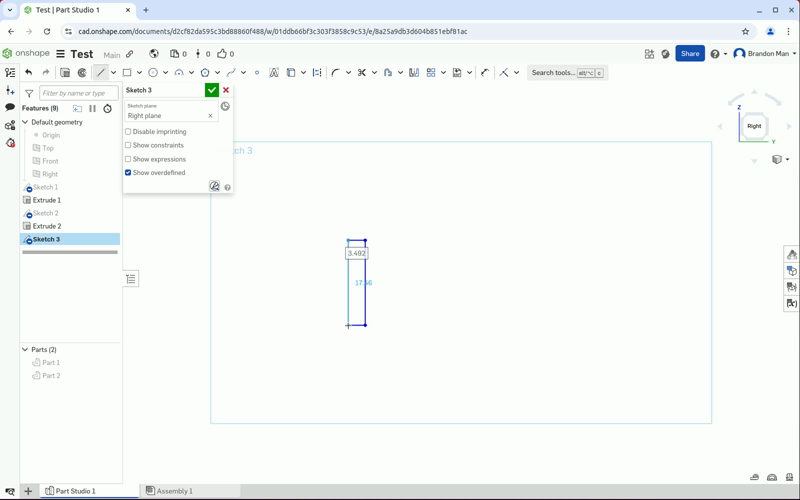
click(348, 325)
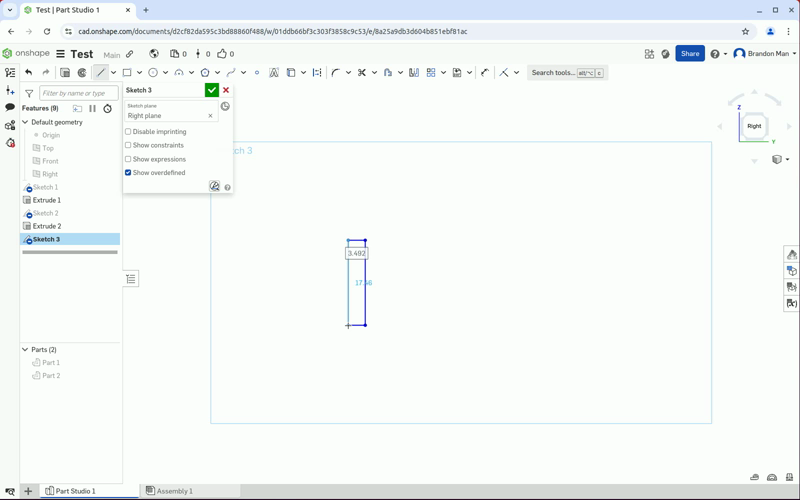
key(esc)
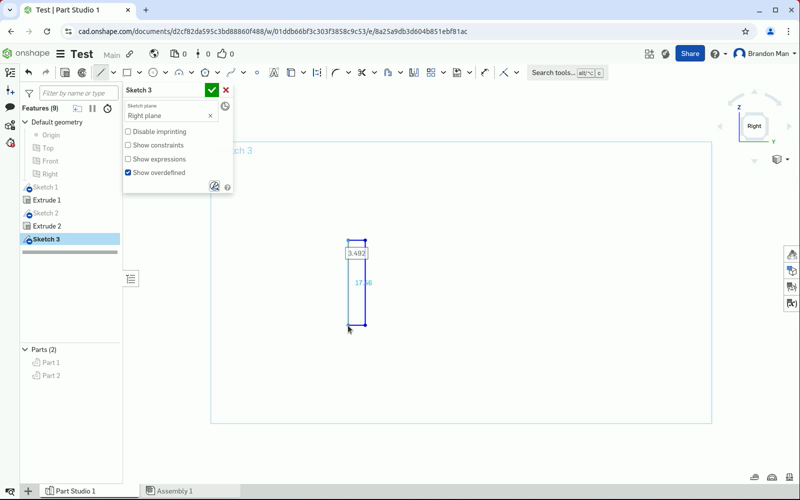
mouse_move(349, 316)
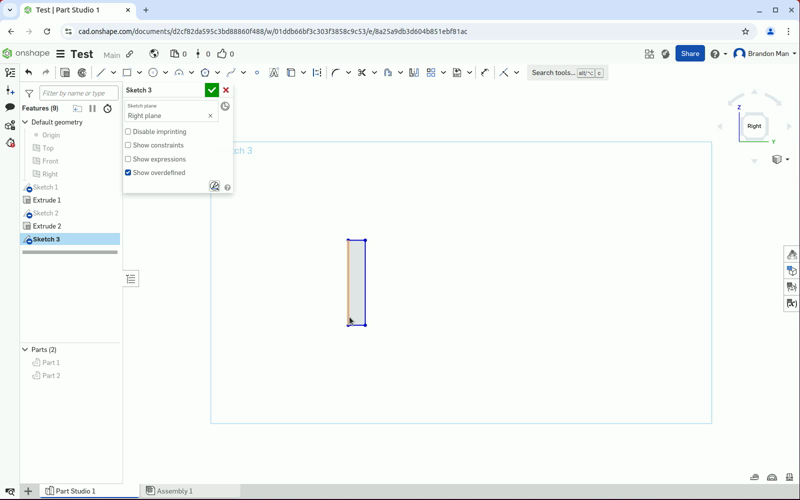
scroll(6)
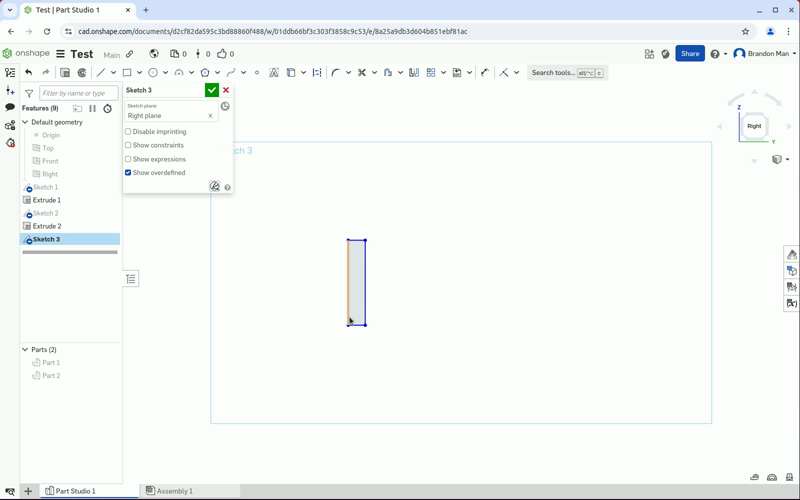
scroll(6)
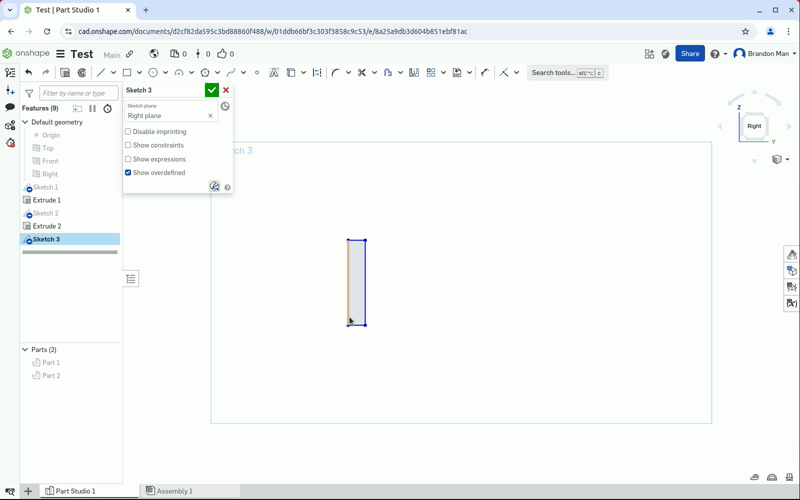
scroll(6)
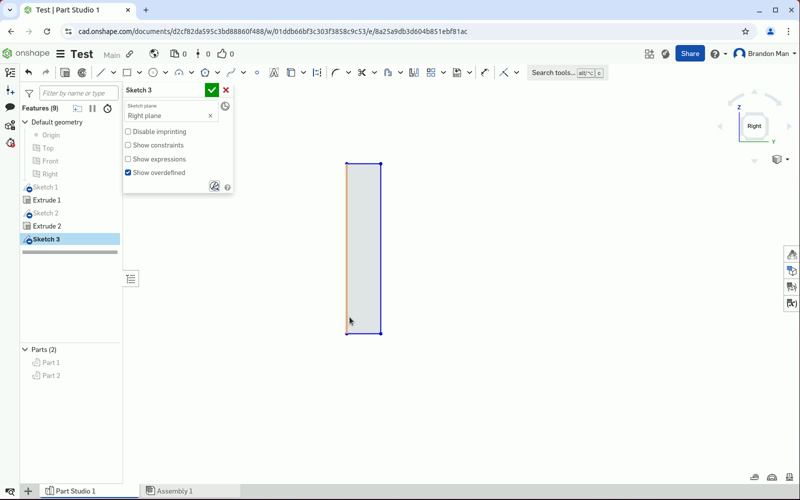
scroll(6)
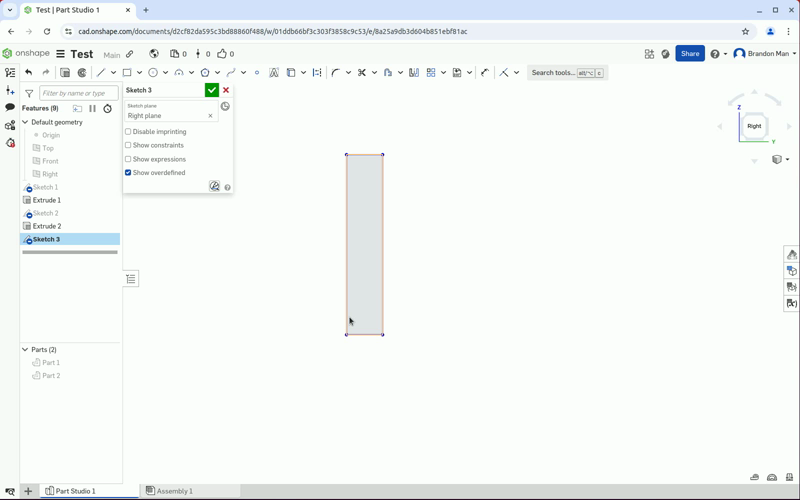
scroll(6)
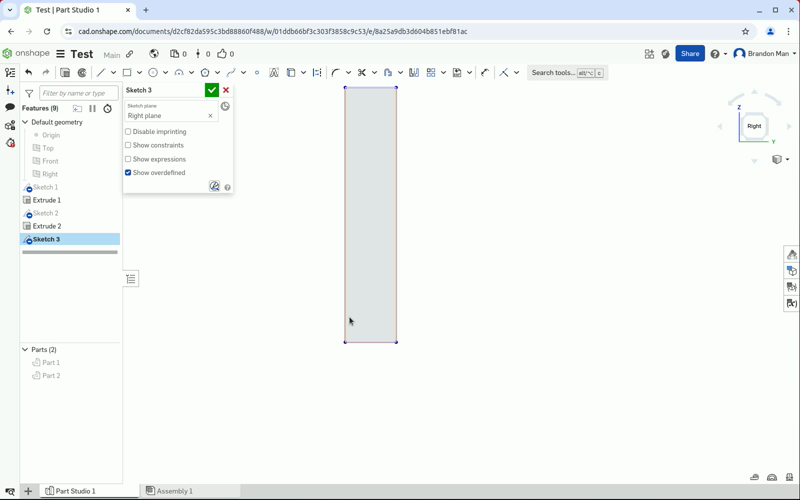
scroll(6)
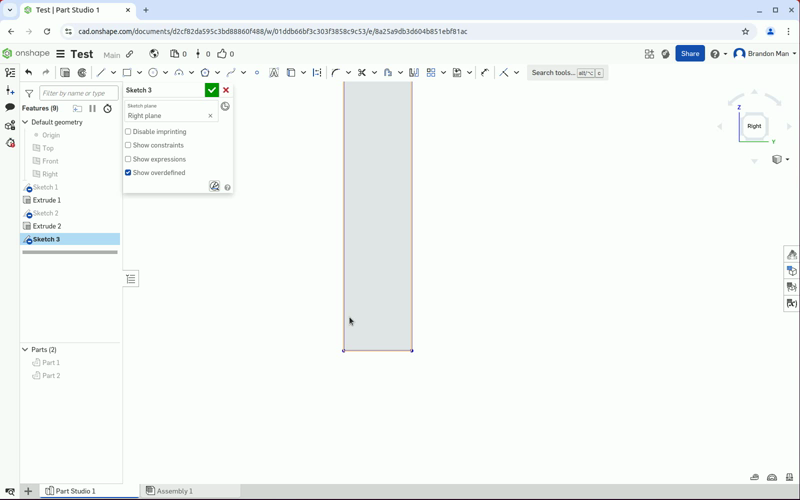
scroll(6)
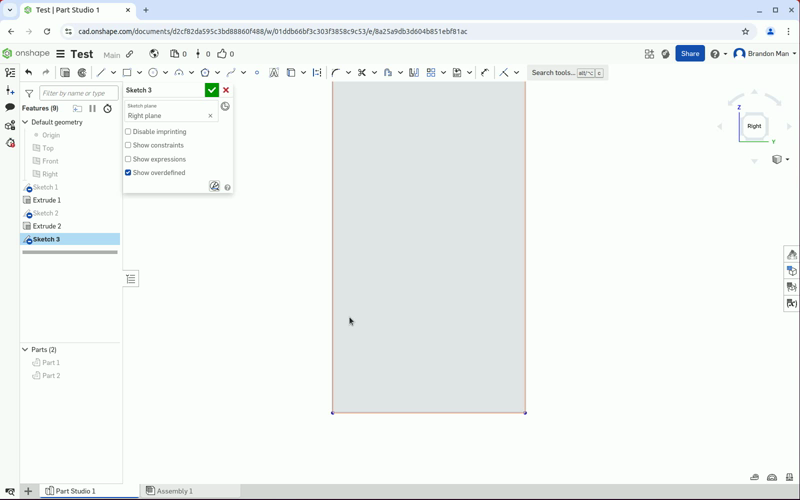
click(349, 316)
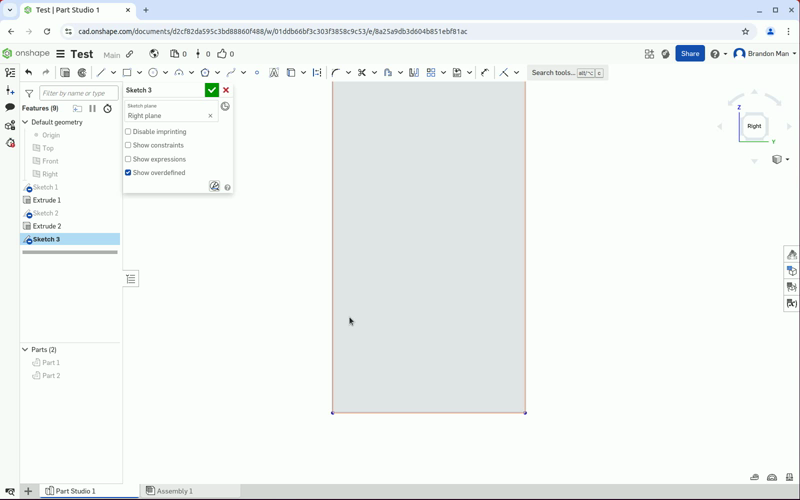
scroll(-6)
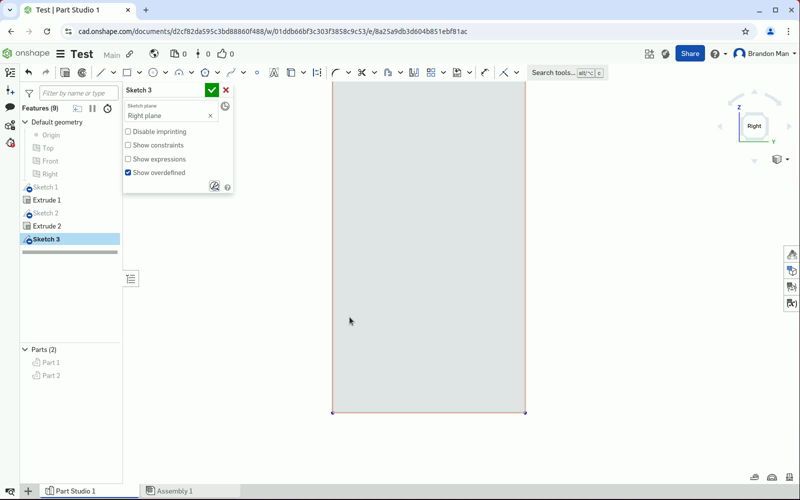
scroll(-6)
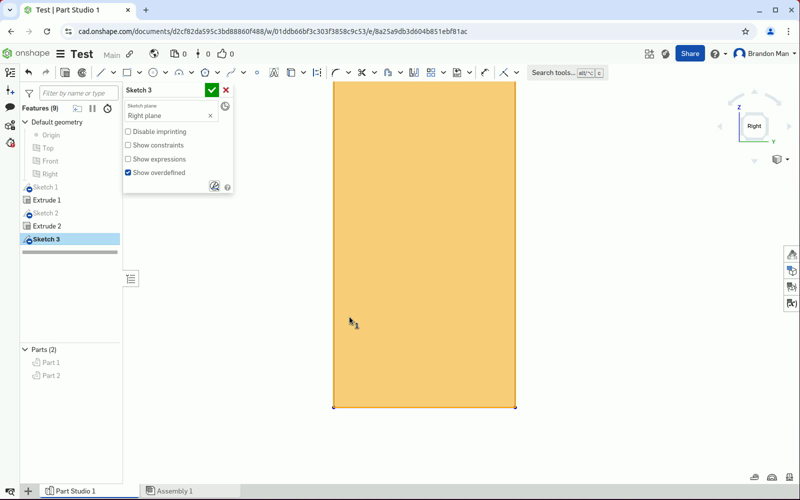
scroll(-6)
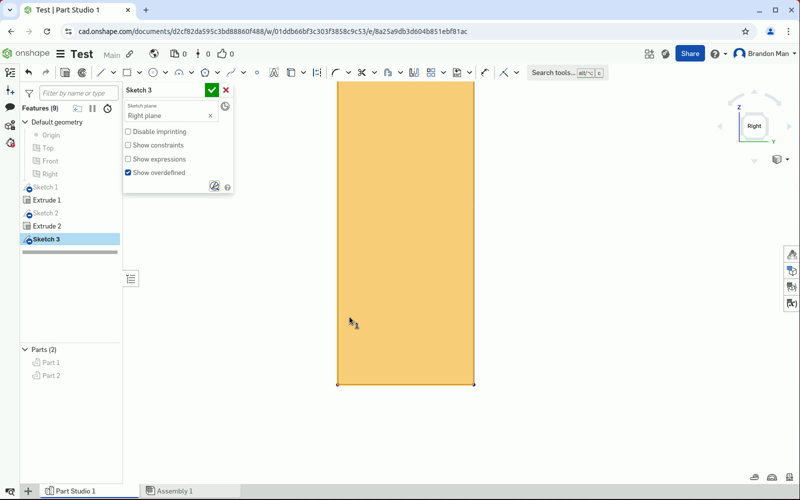
scroll(-6)
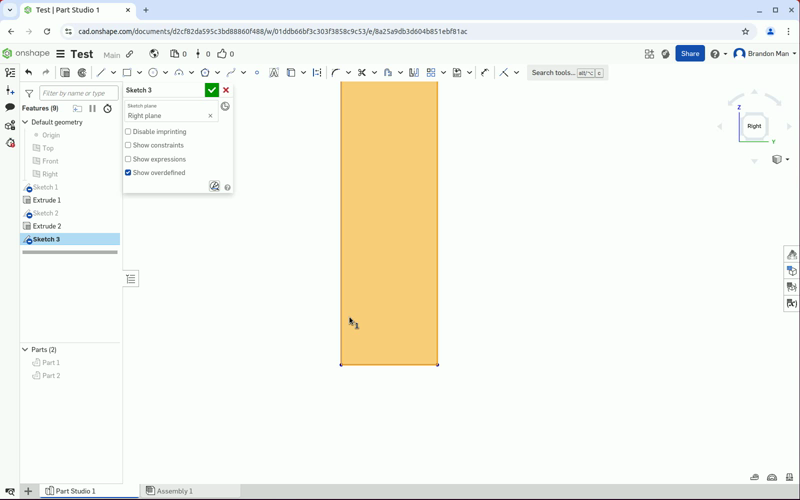
scroll(-6)
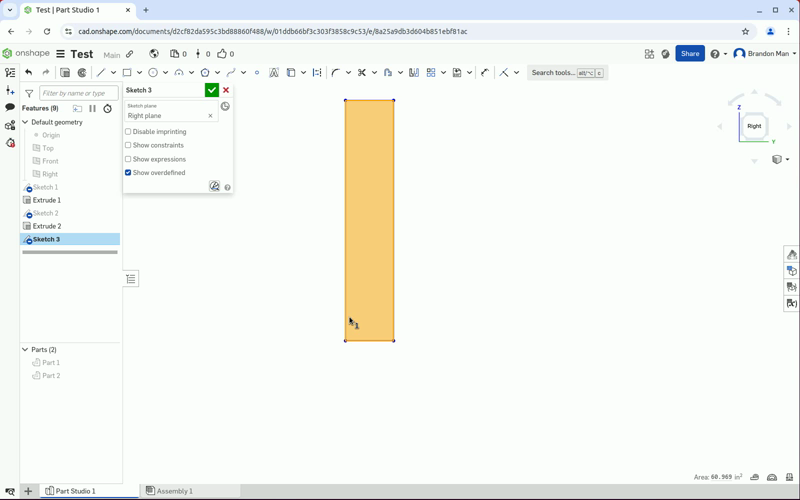
scroll(-6)
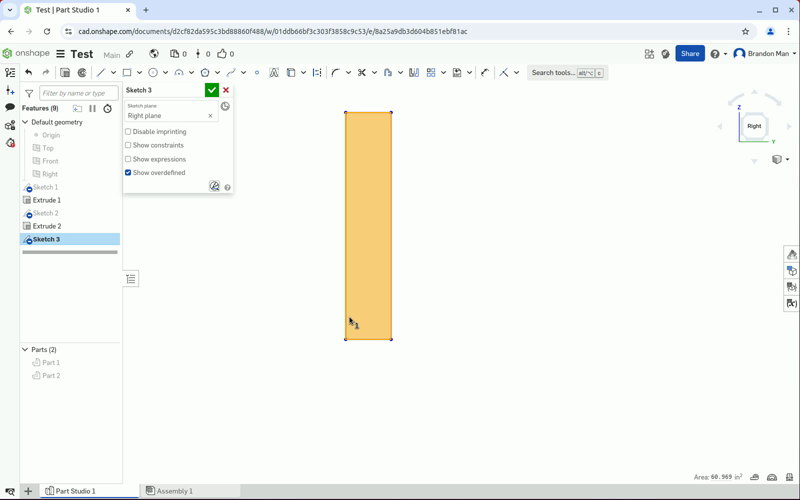
scroll(-6)
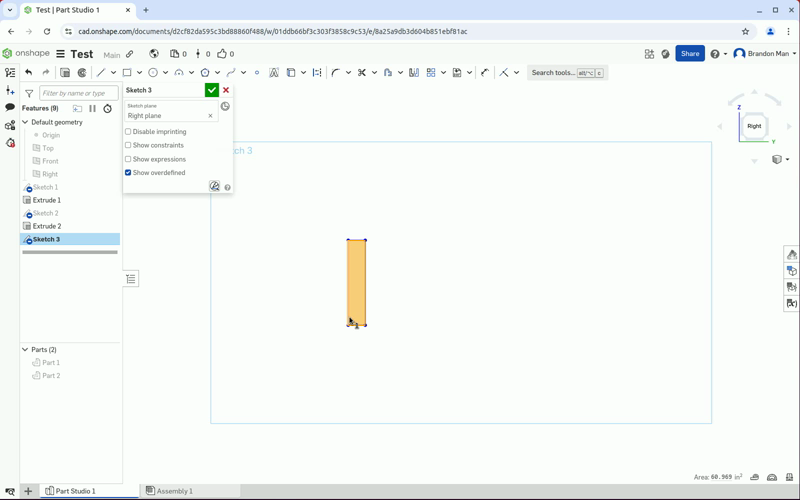
mouse_move(73, 352)
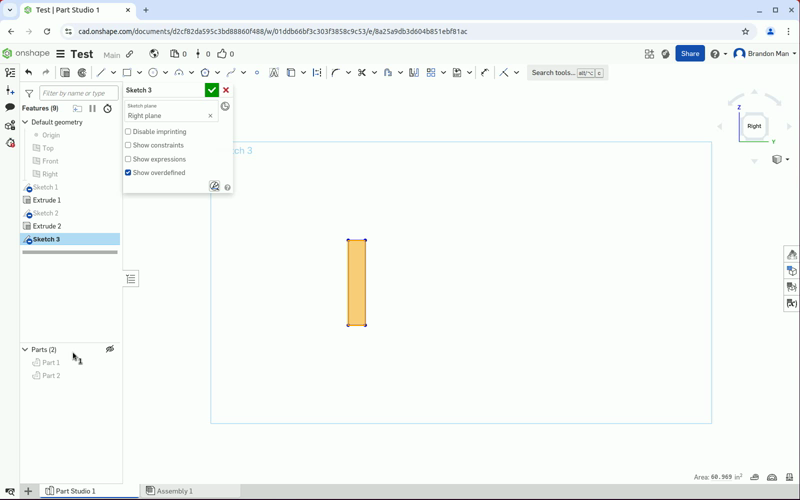
key(shift+y)
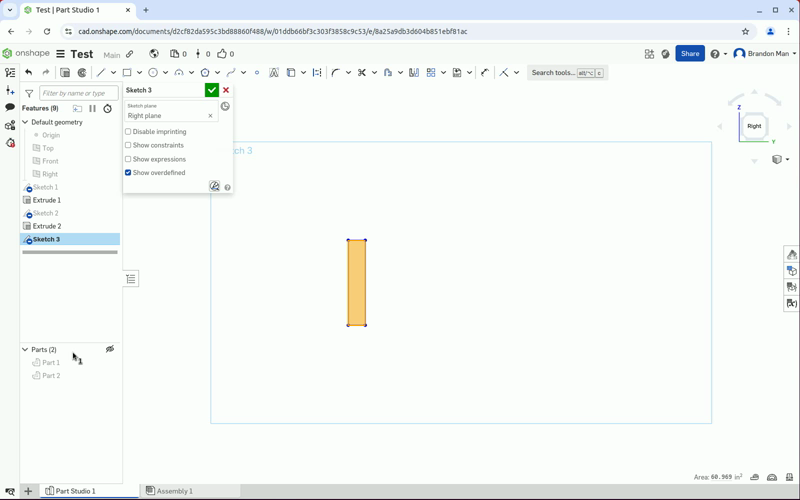
key(shift+e)
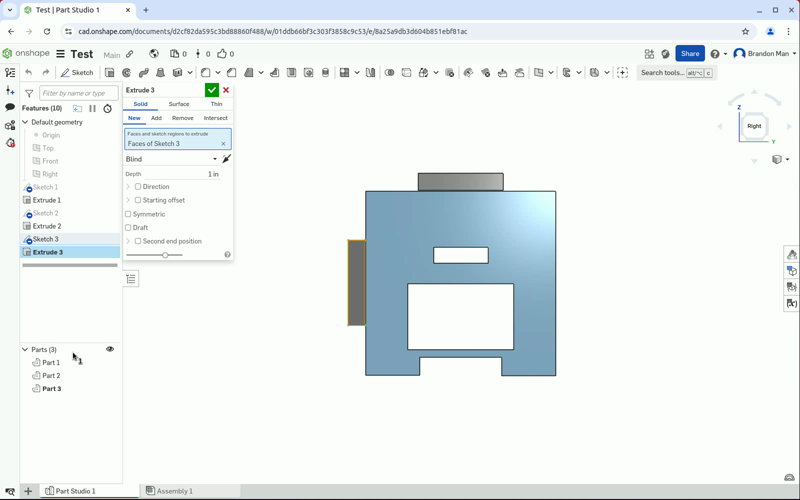
mouse_move(143, 106)
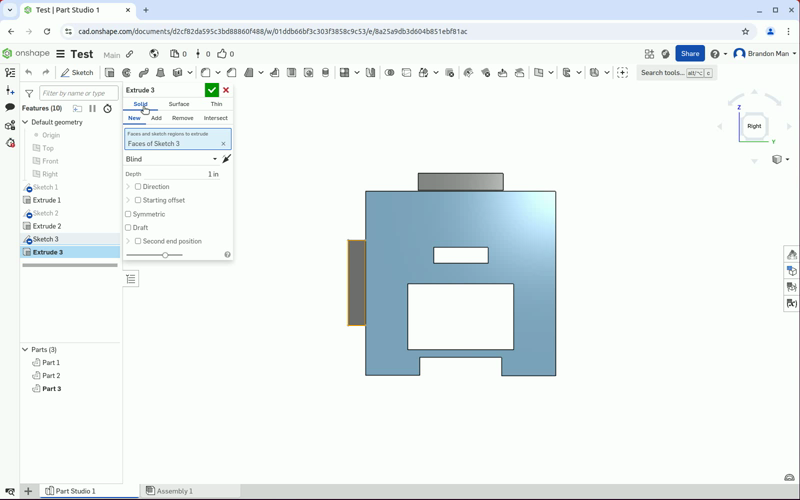
click(143, 106)
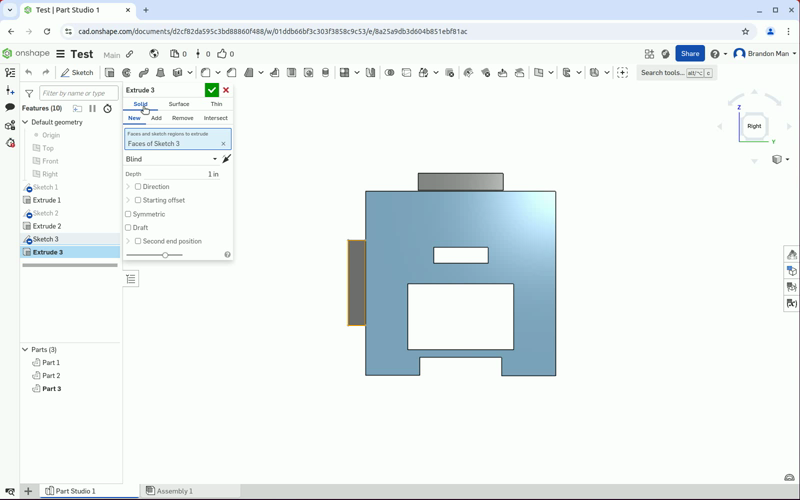
mouse_move(137, 120)
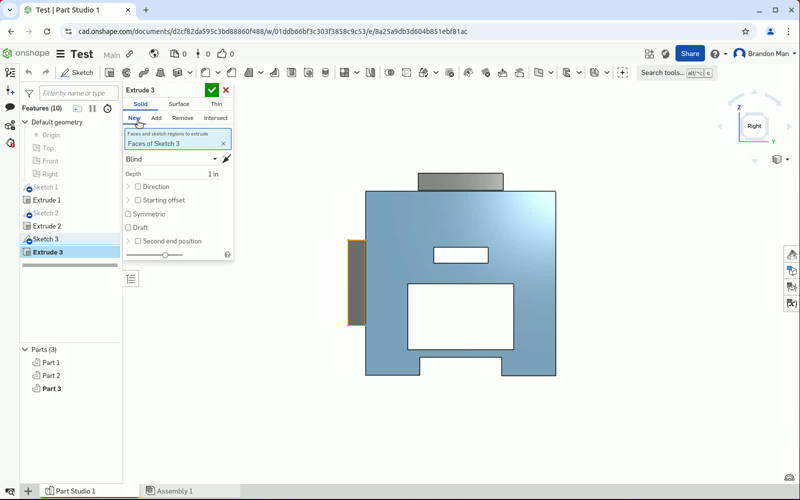
click(137, 120)
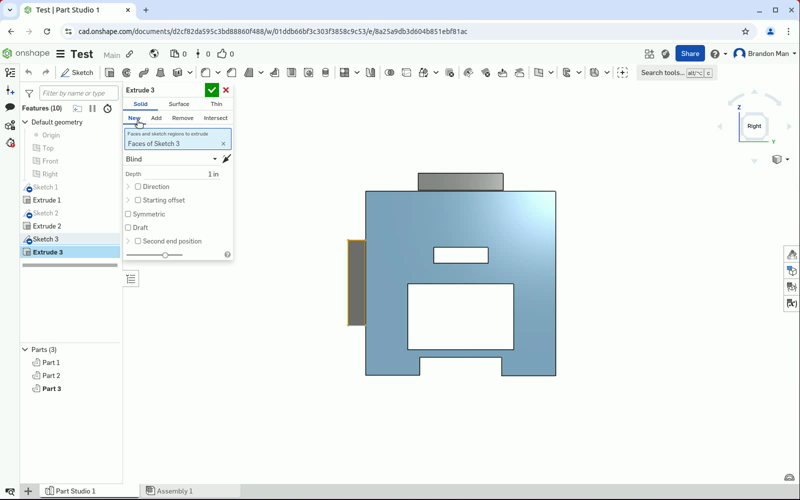
key(tab, 4)
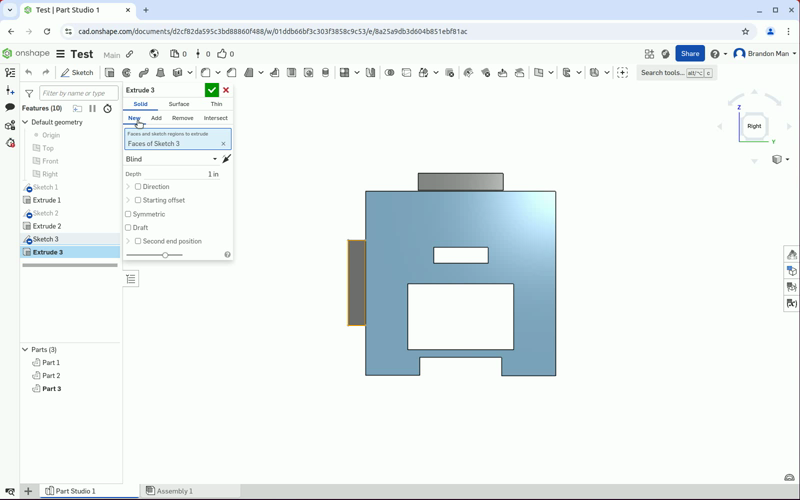
text(3.37)
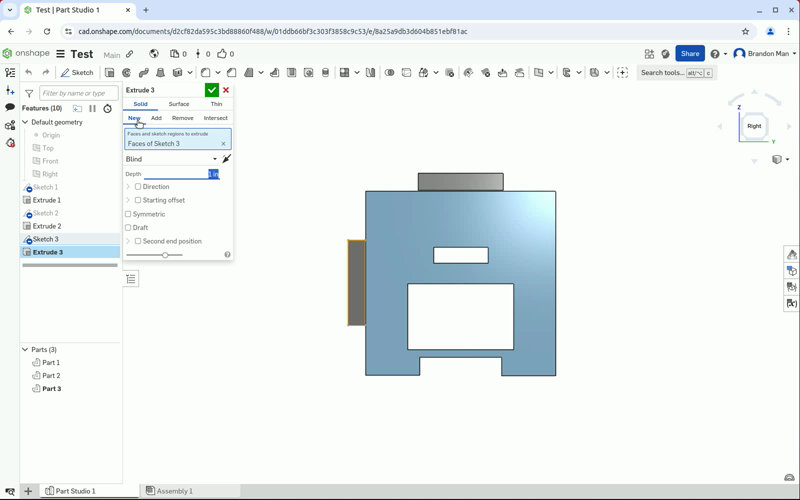
key(enter)
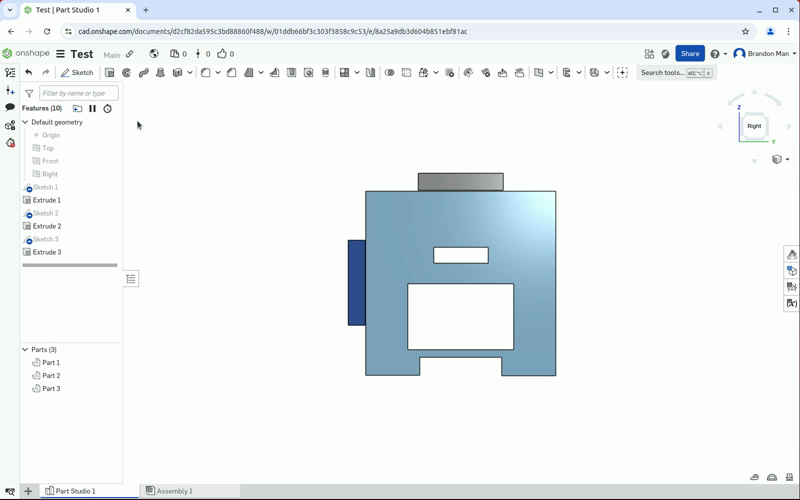
key(shift+h)
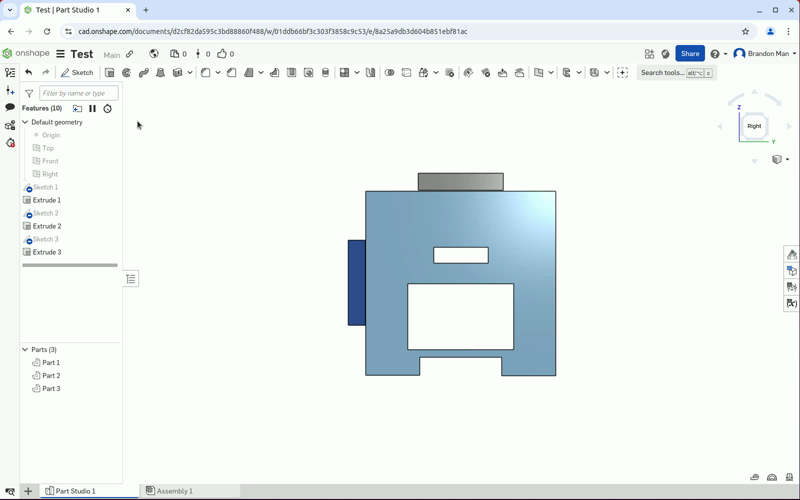
key(shift+h)
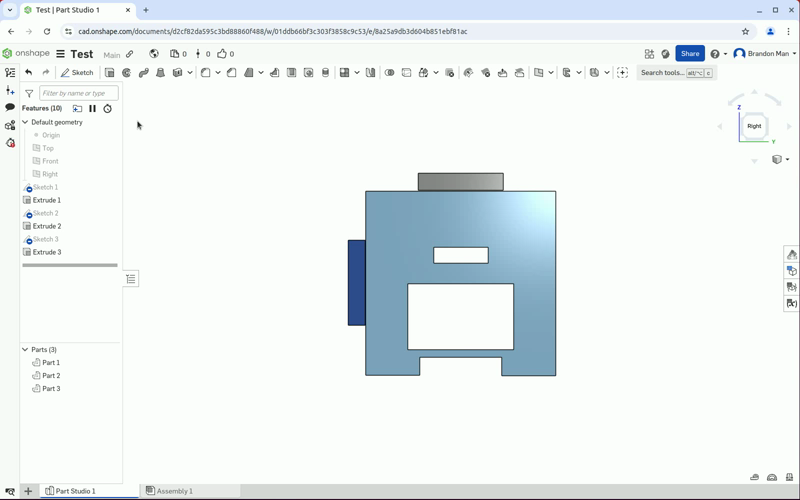
mouse_move(73, 189)
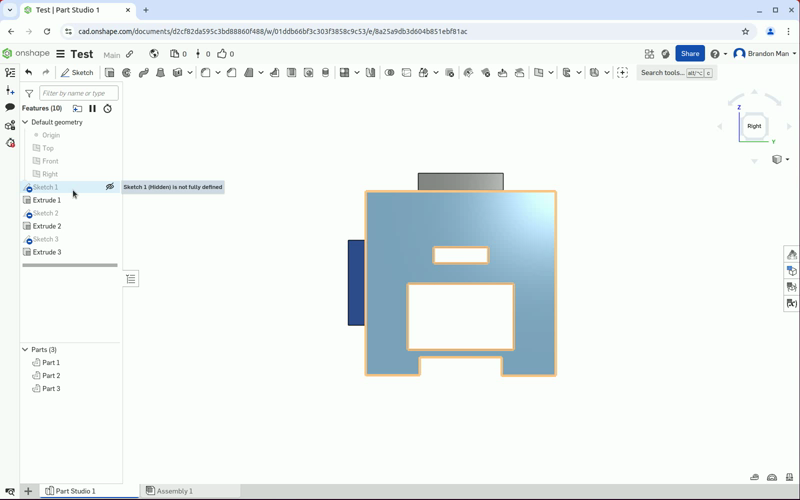
click(73, 189)
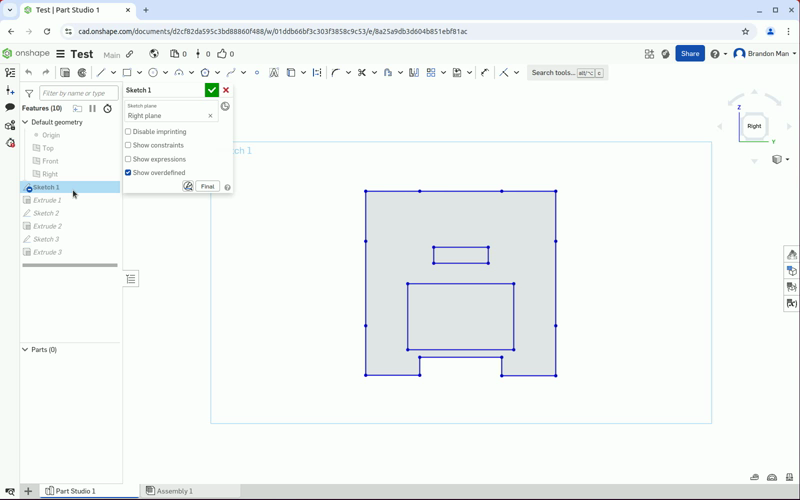
mouse_move(229, 92)
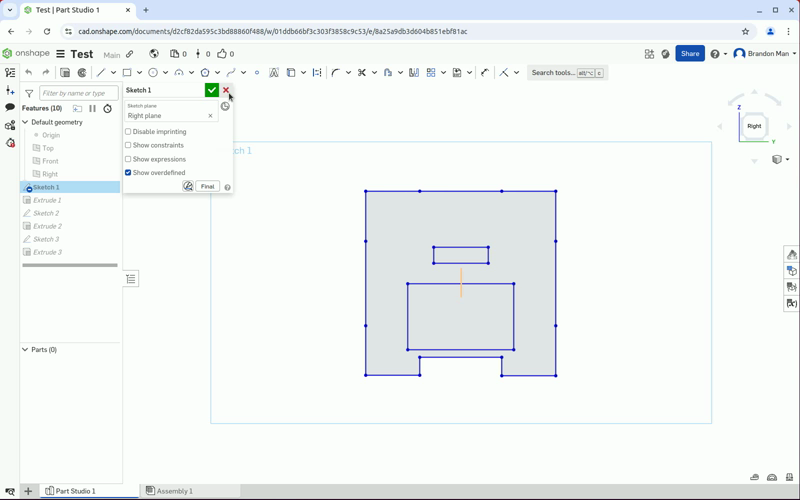
click(229, 92)
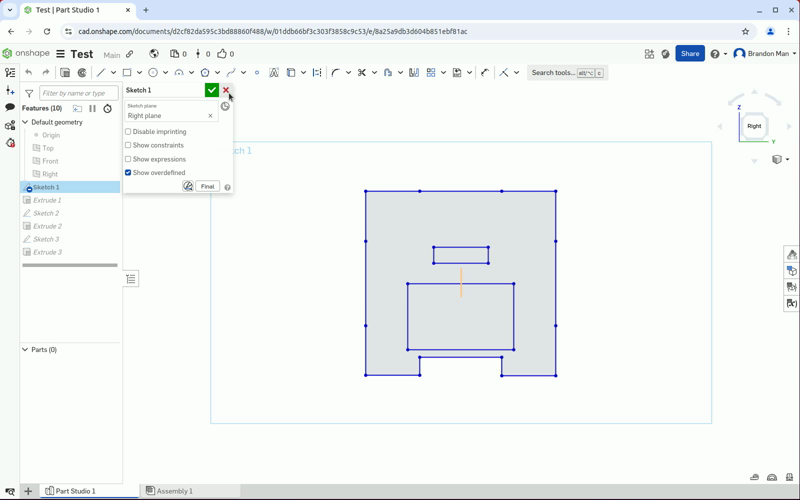
key(shift+s)
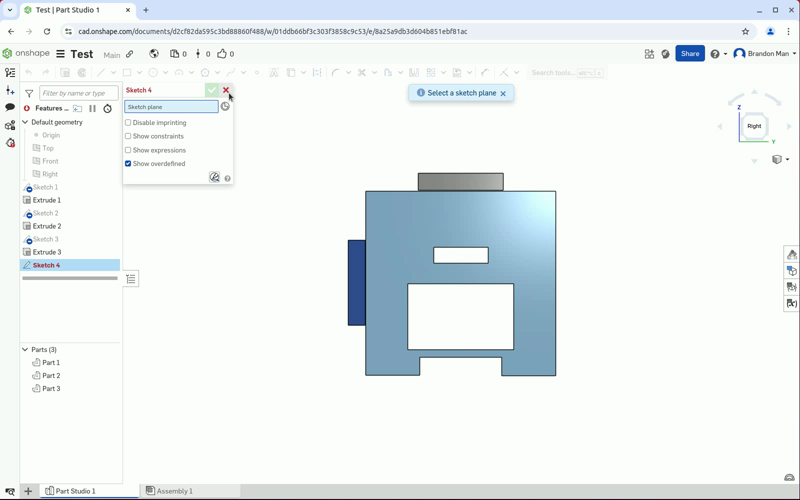
mouse_move(73, 176)
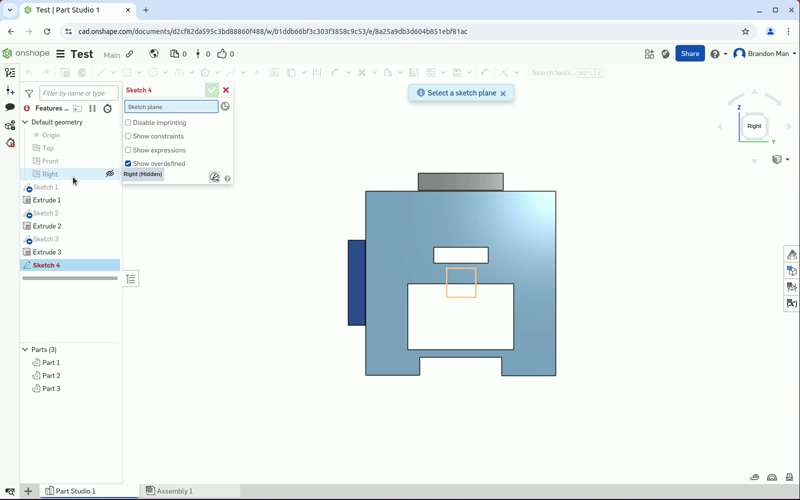
click(73, 176)
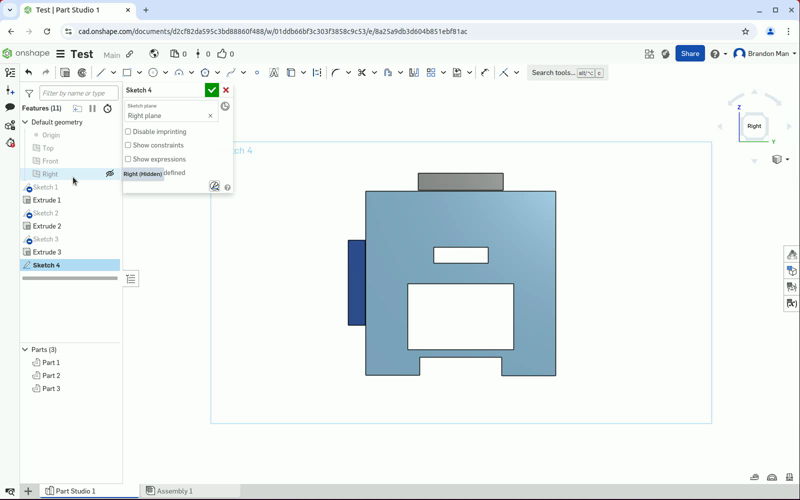
mouse_move(73, 352)
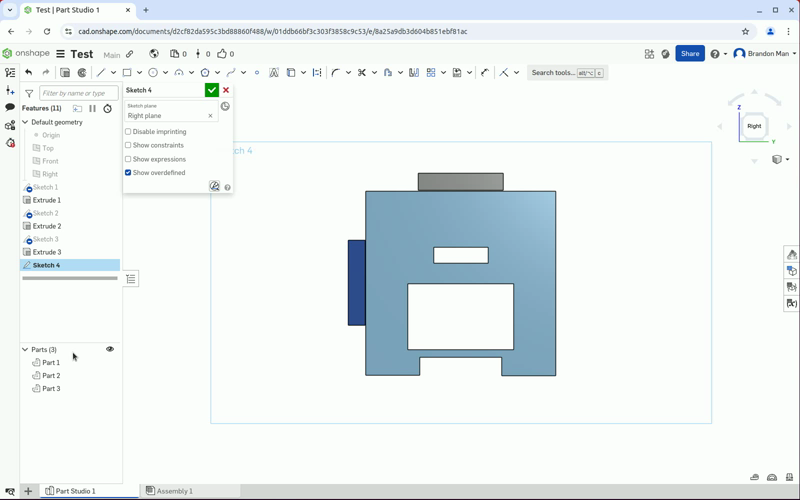
key(y)
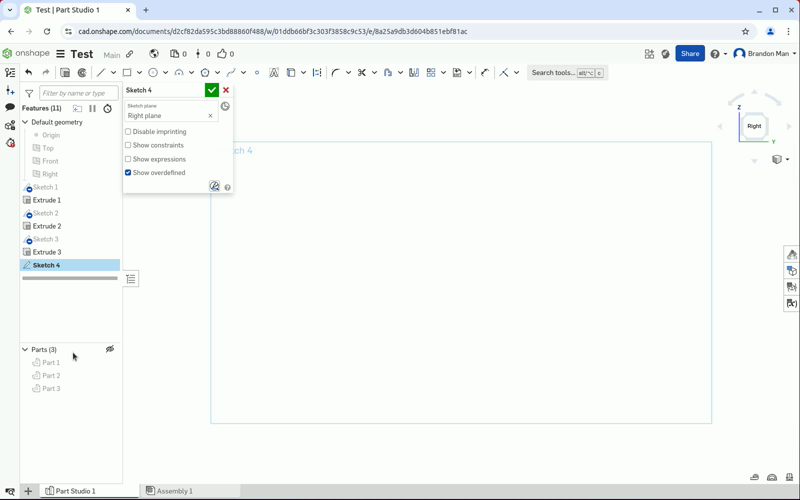
key(l)
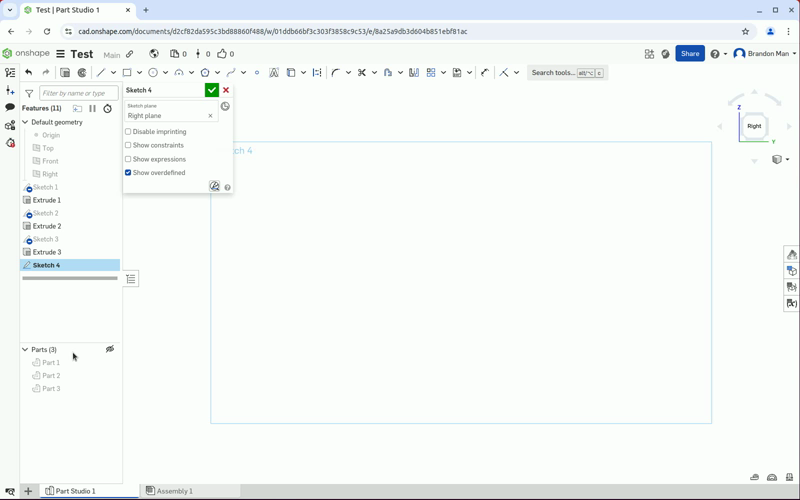
key_down(shift)
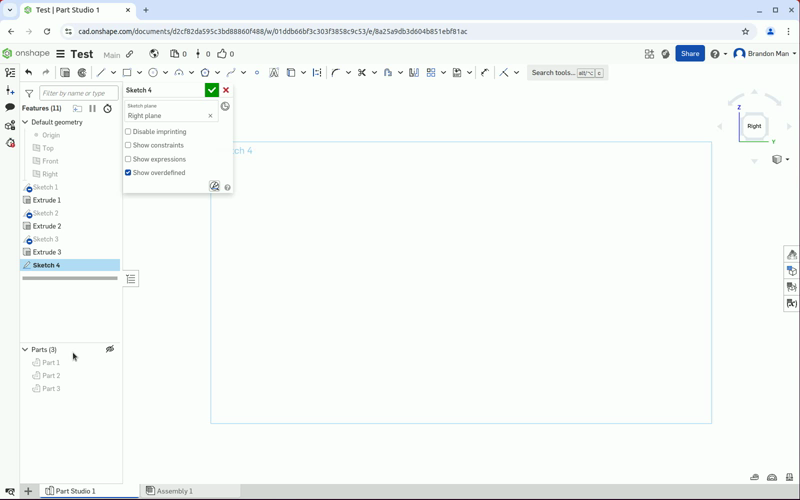
mouse_move(555, 325)
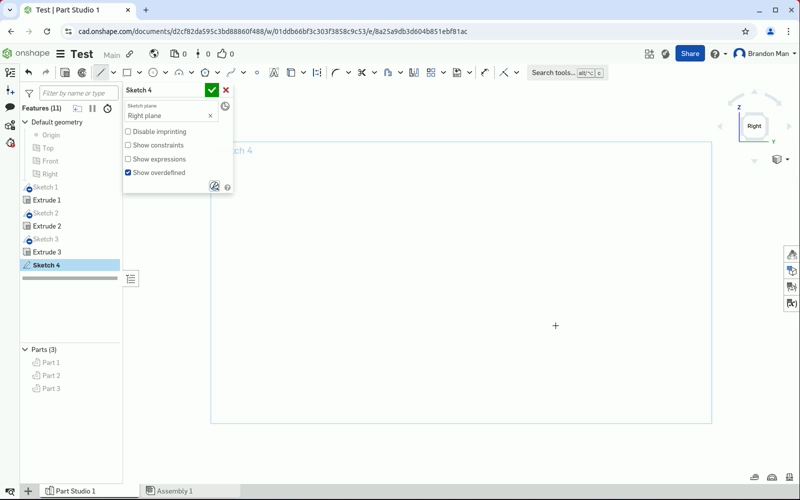
click(555, 325)
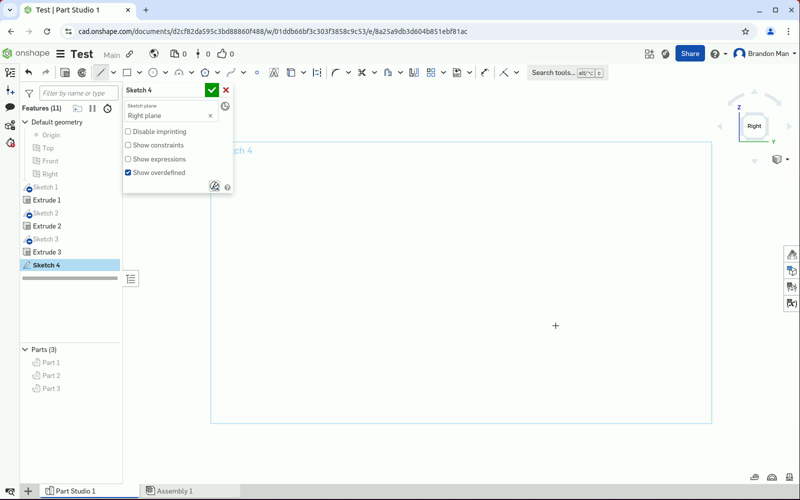
key_up(shift)
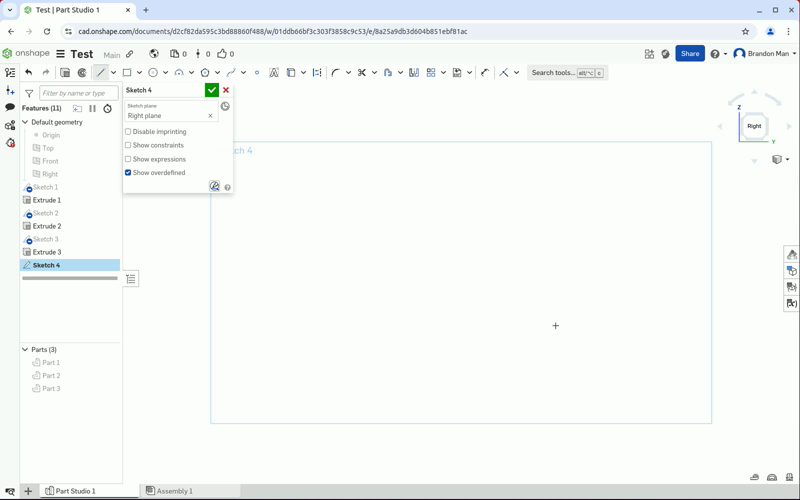
key_down(shift)
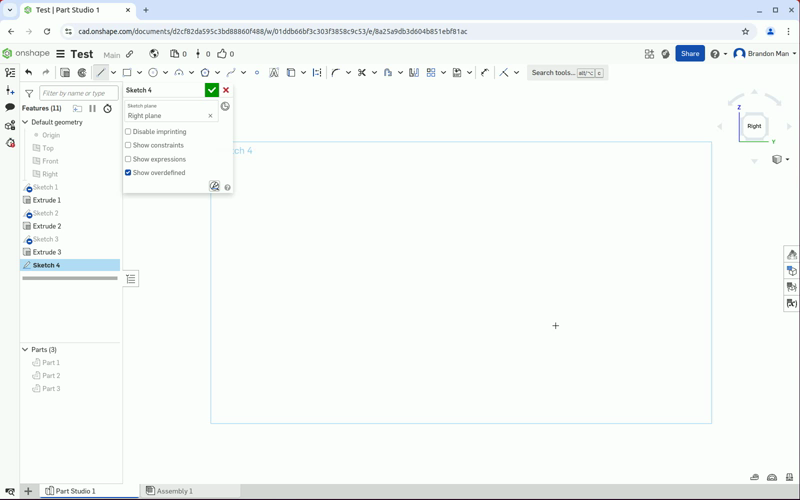
mouse_move(585, 325)
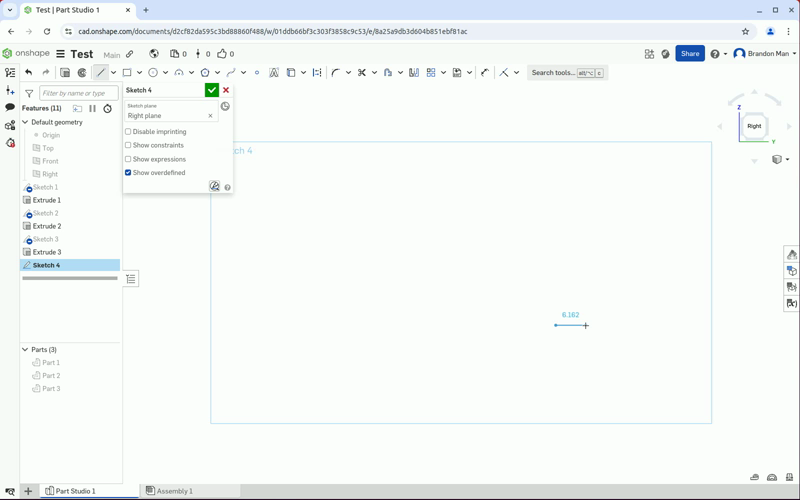
mouse_move(572, 325)
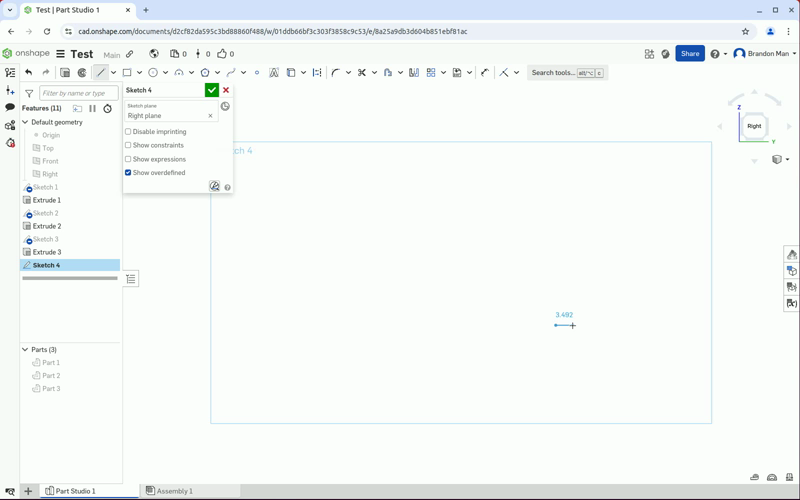
click(572, 325)
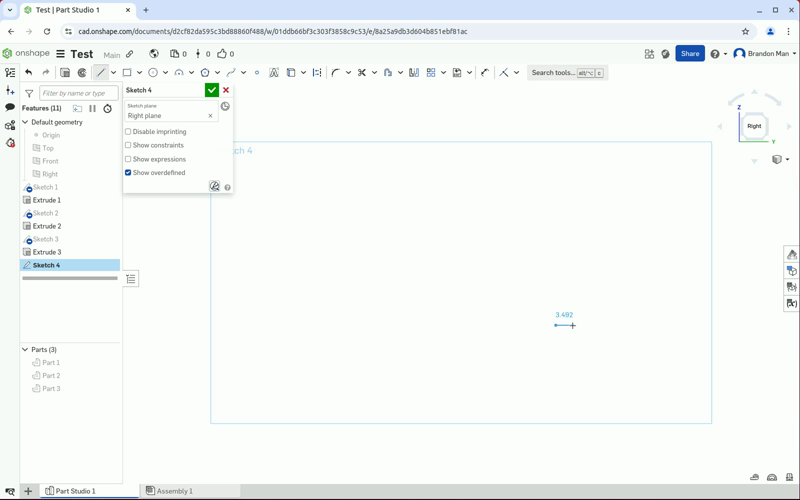
key_up(shift)
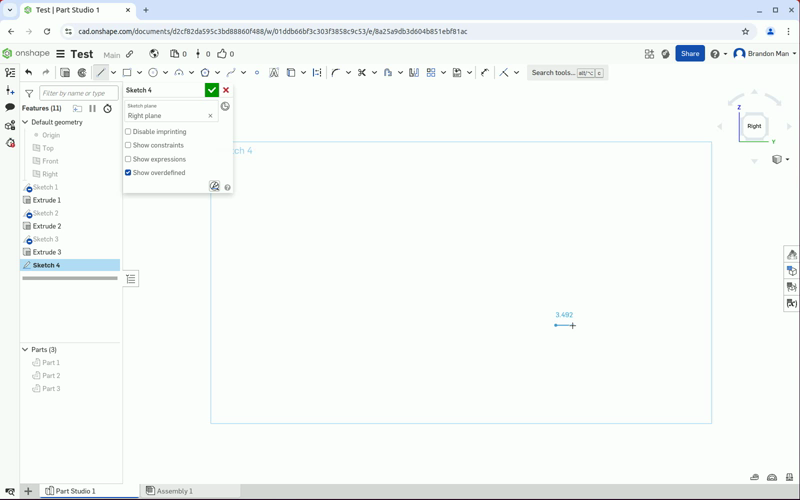
key_down(shift)
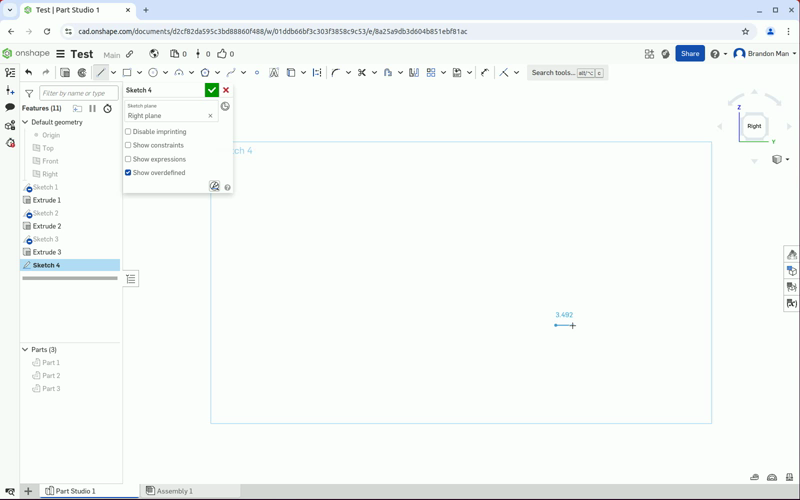
mouse_move(572, 240)
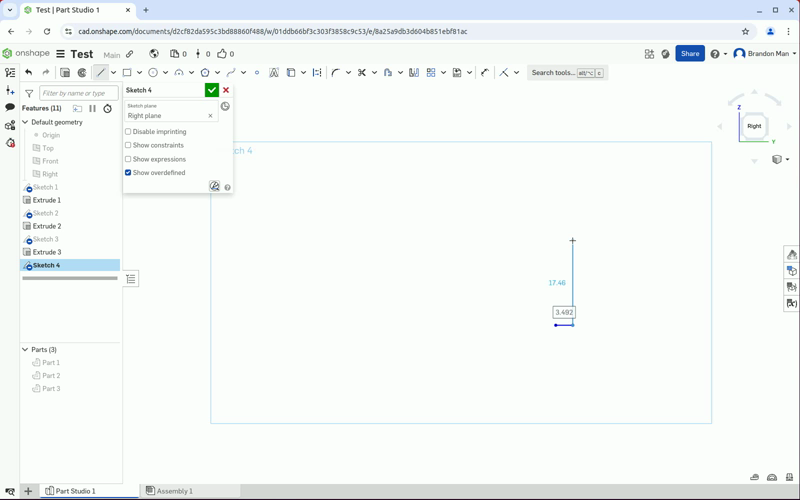
click(572, 240)
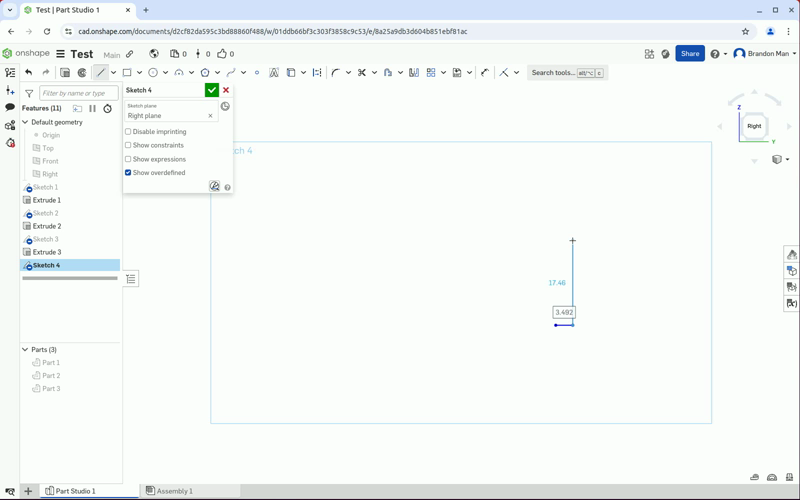
key_up(shift)
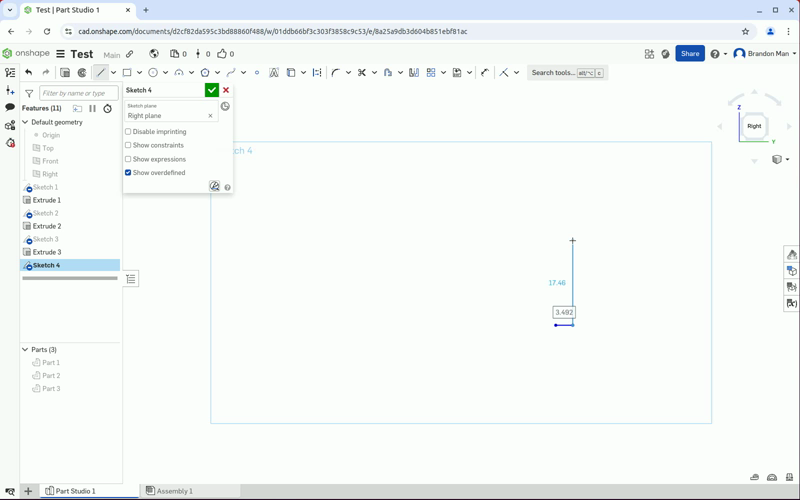
key_down(shift)
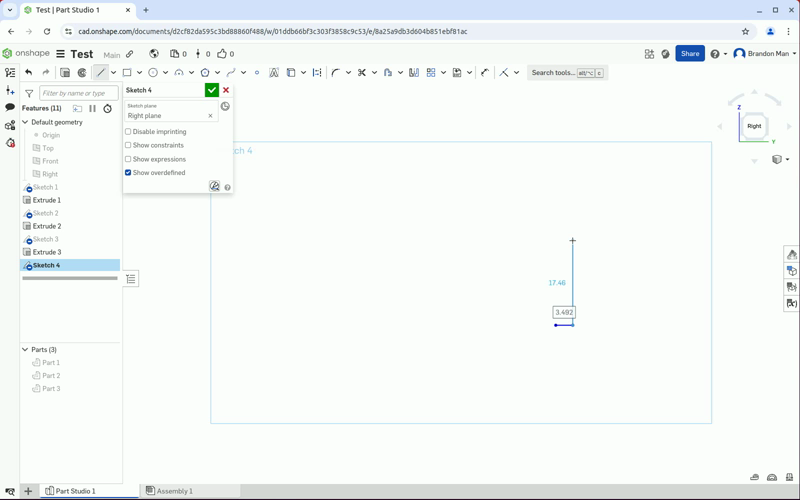
mouse_move(589, 240)
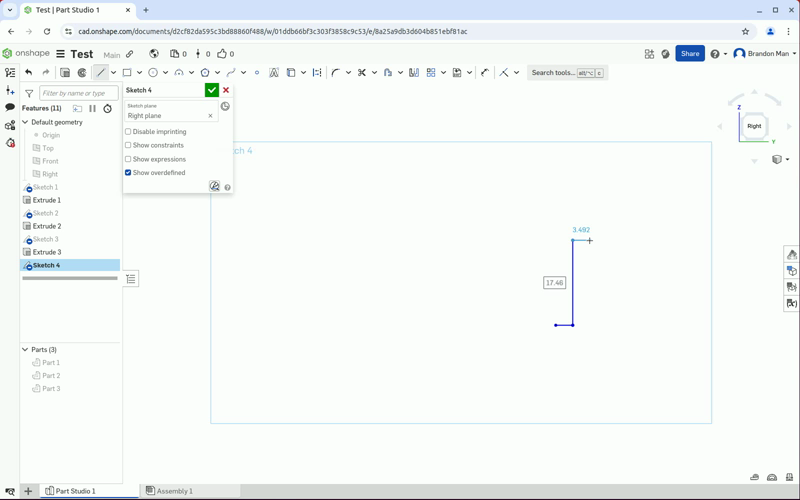
mouse_move(555, 240)
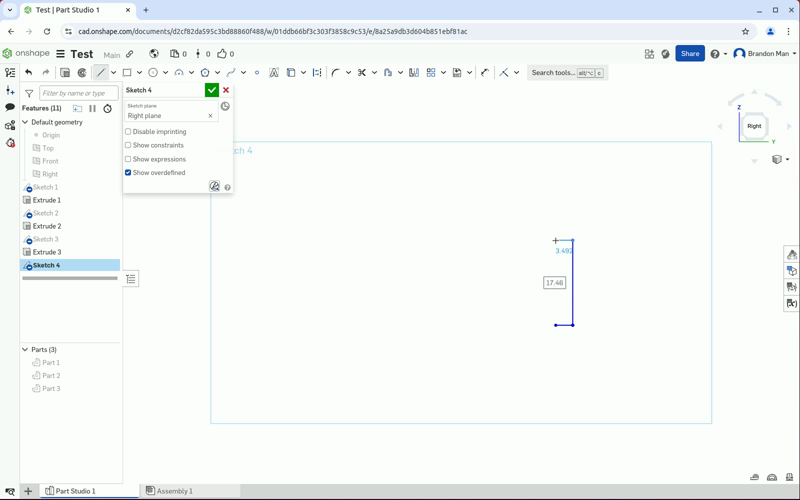
click(555, 240)
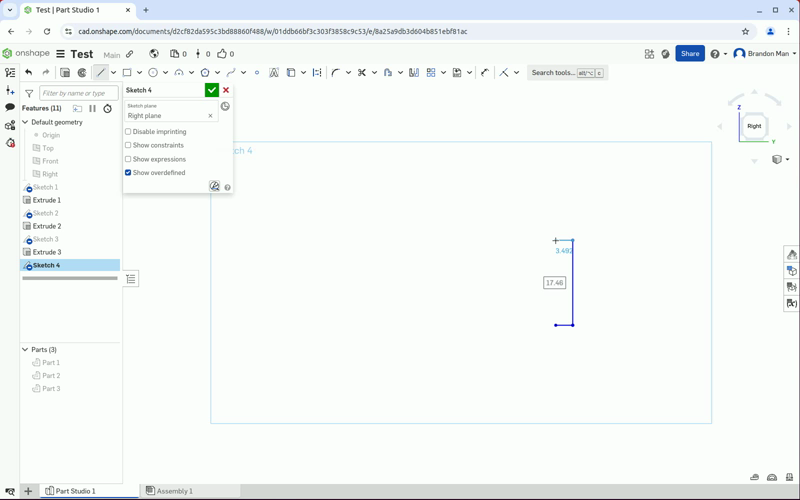
key_up(shift)
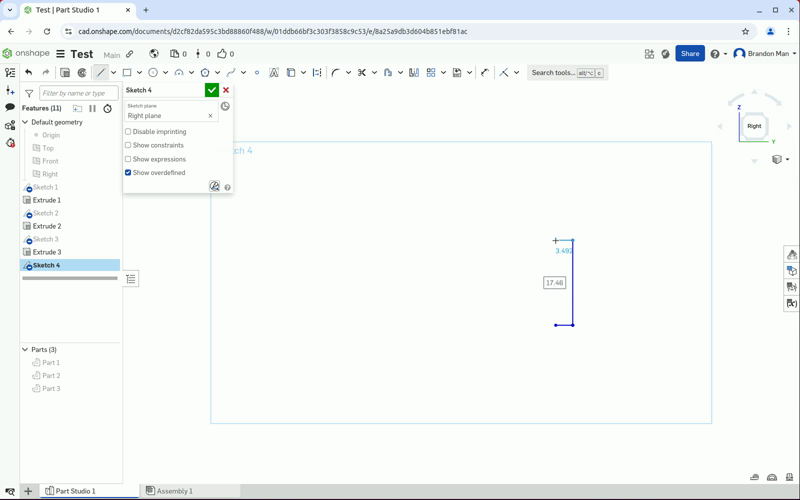
key_down(shift)
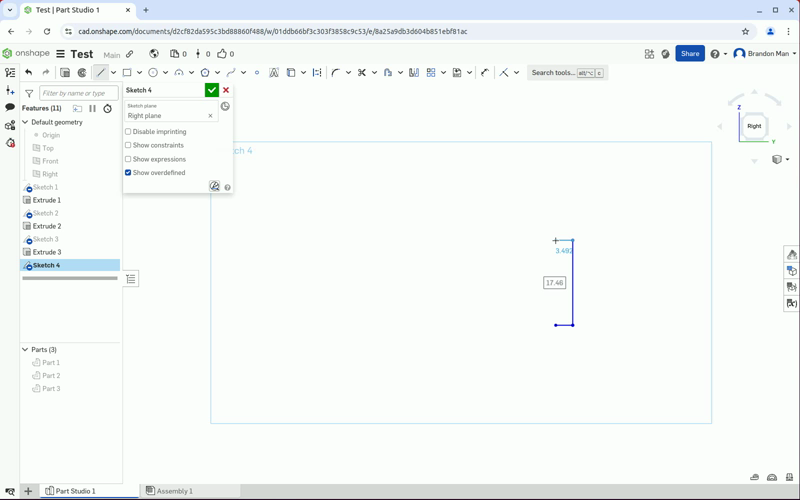
mouse_move(555, 325)
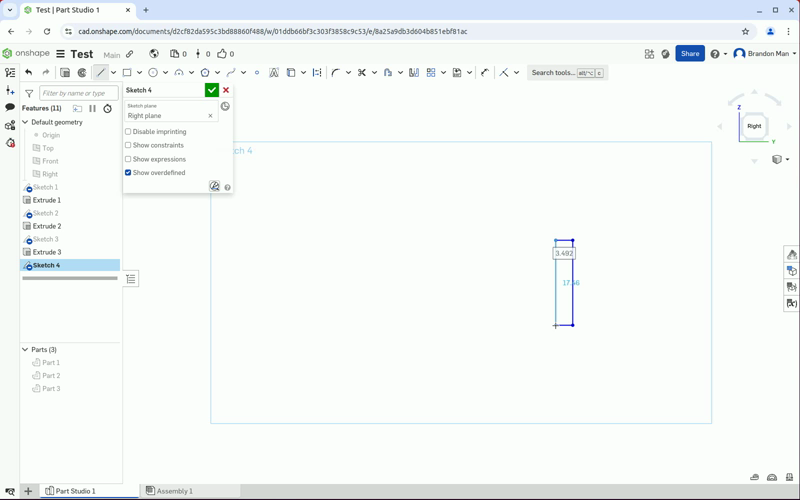
key_up(shift)
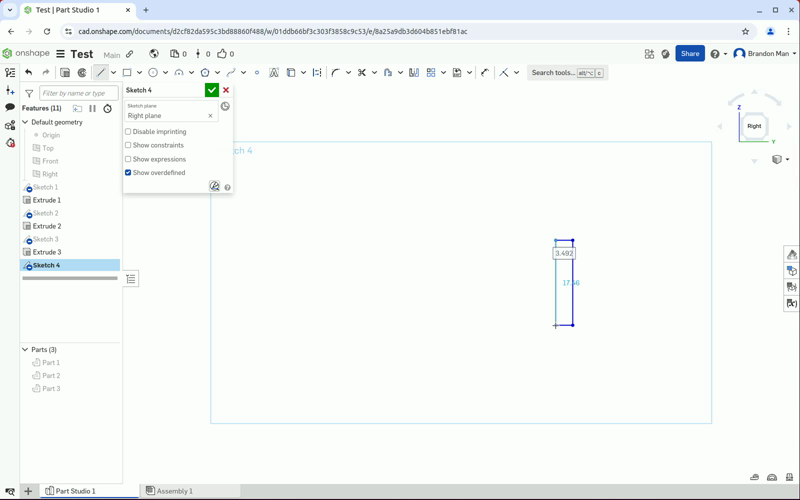
click(555, 325)
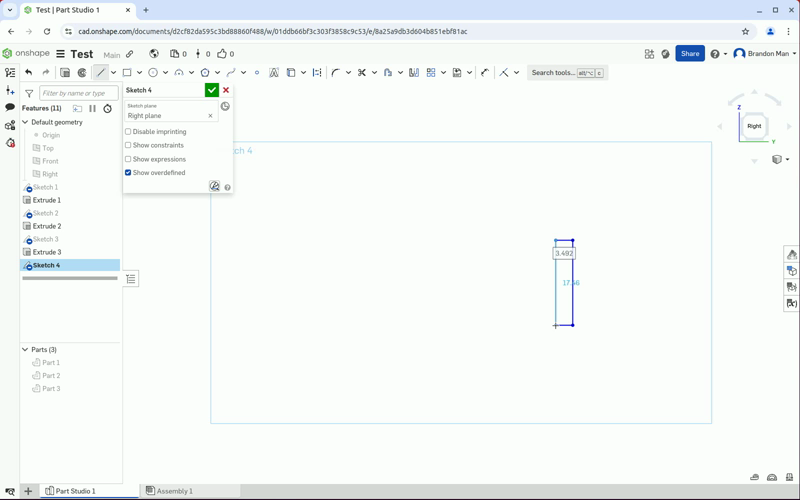
key(esc)
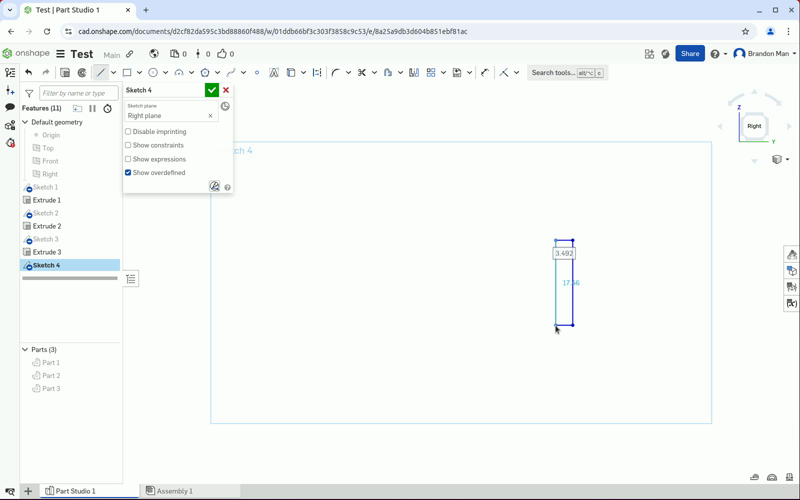
mouse_move(567, 259)
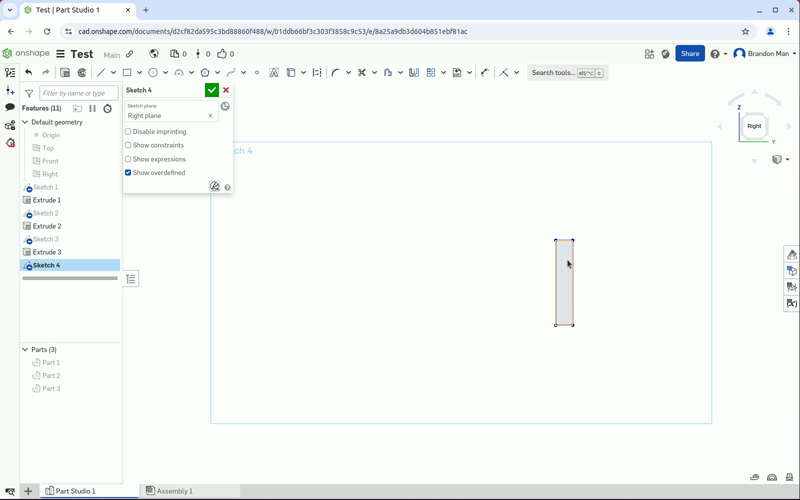
scroll(6)
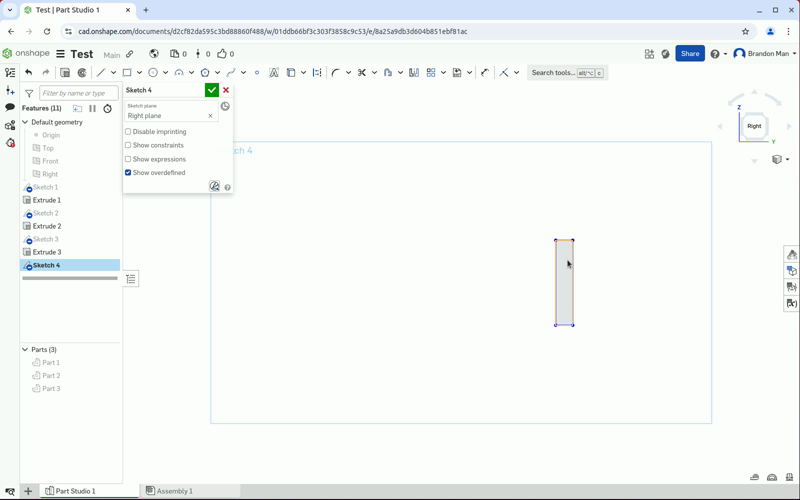
scroll(6)
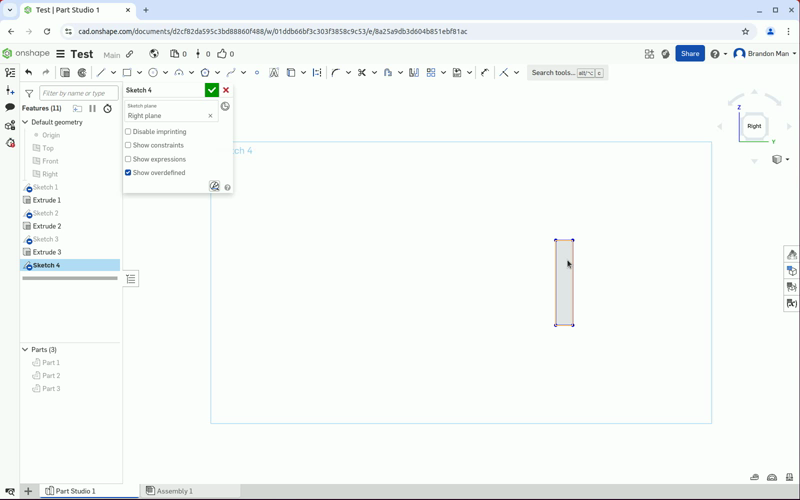
scroll(6)
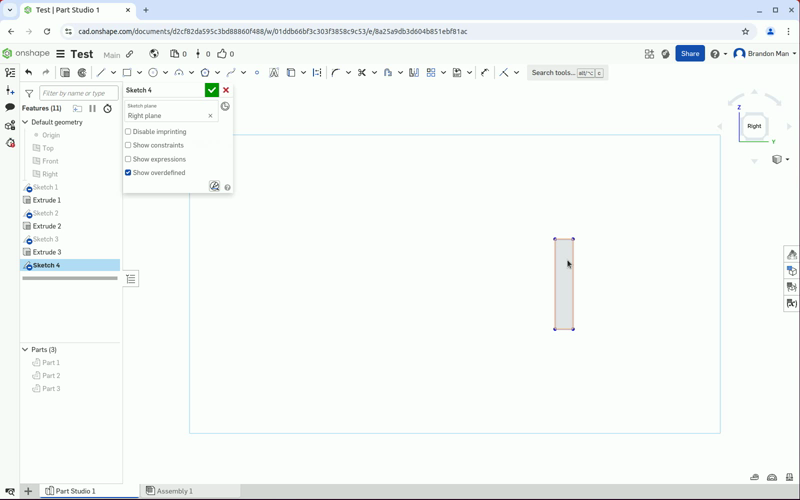
scroll(6)
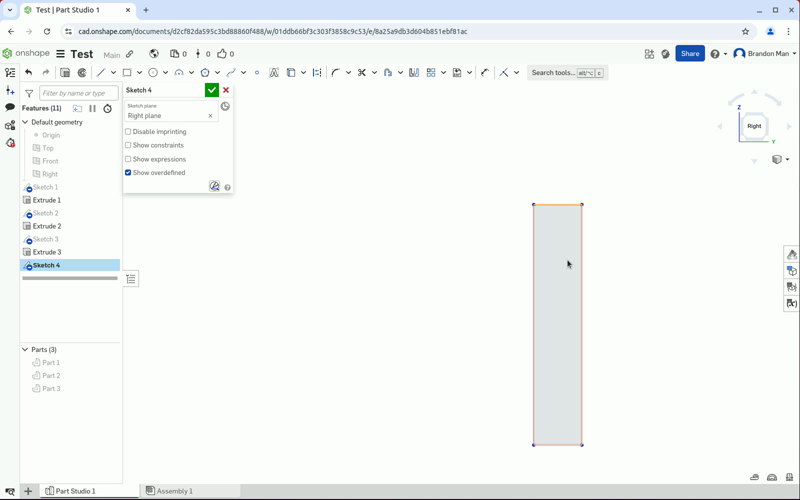
scroll(6)
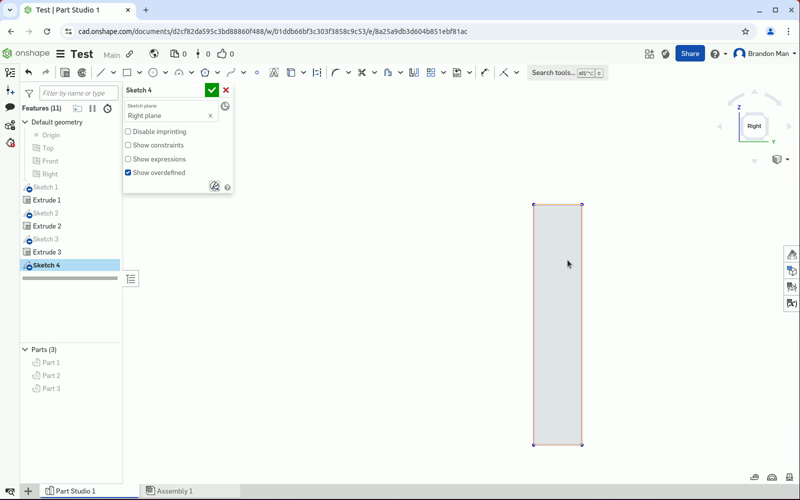
scroll(6)
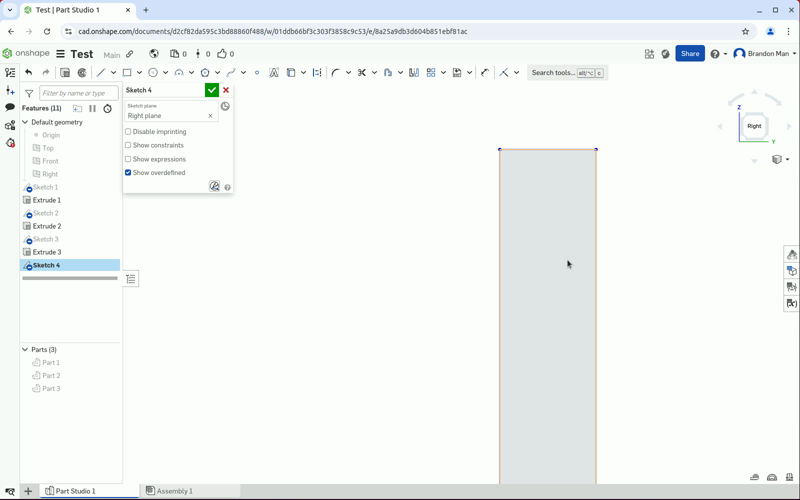
scroll(6)
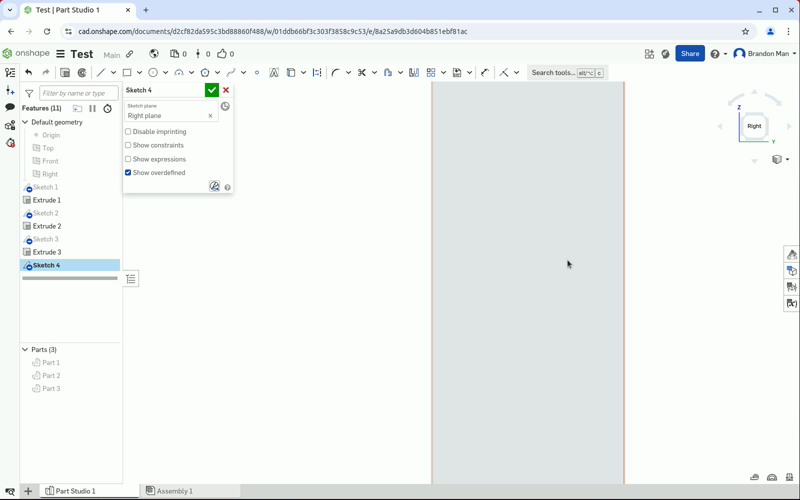
click(567, 259)
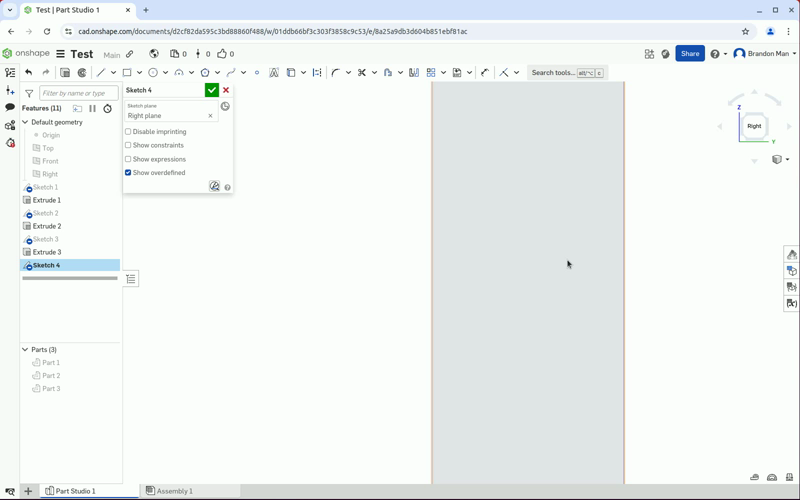
scroll(-6)
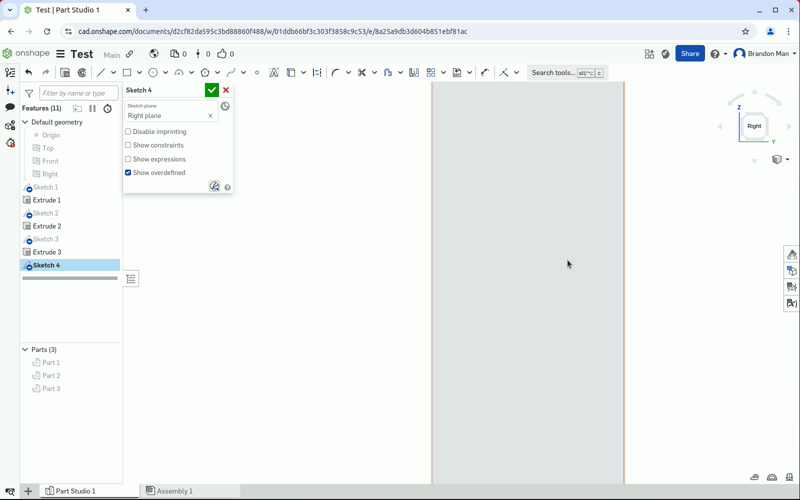
scroll(-6)
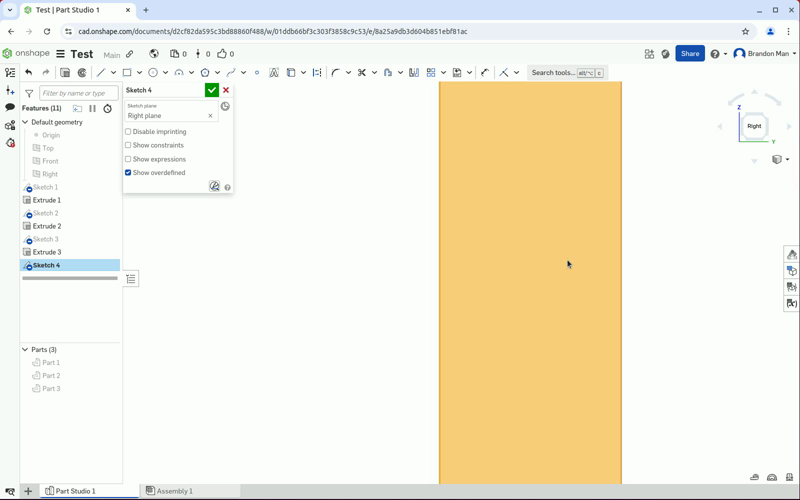
scroll(-6)
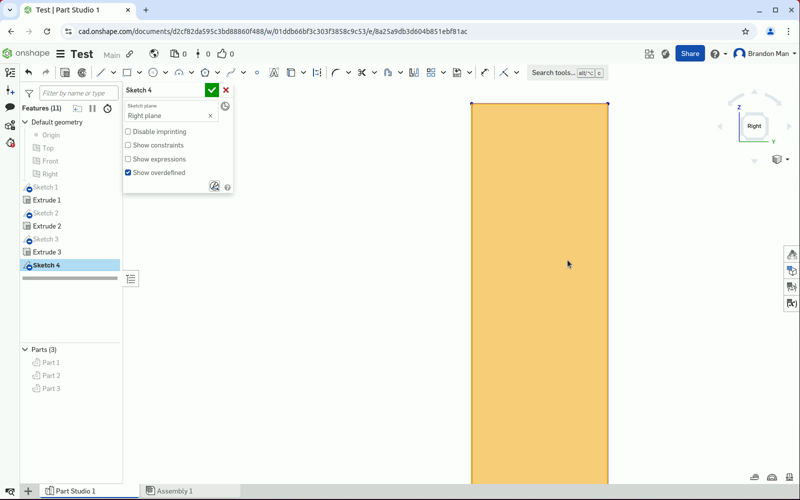
scroll(-6)
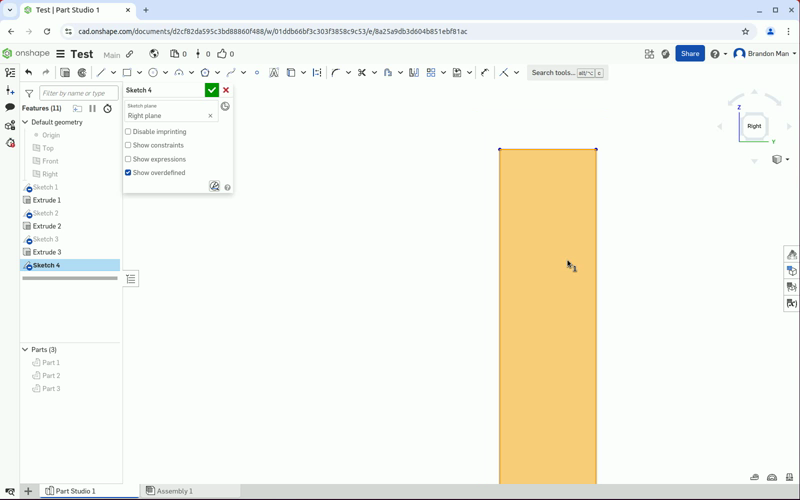
scroll(-6)
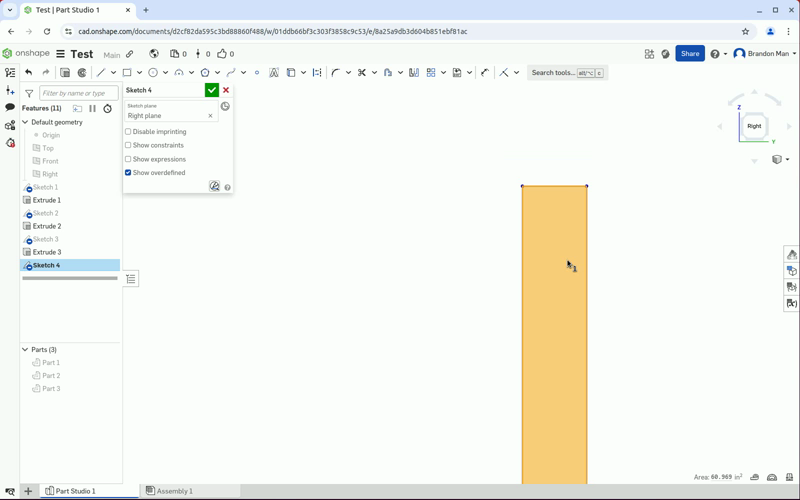
scroll(-6)
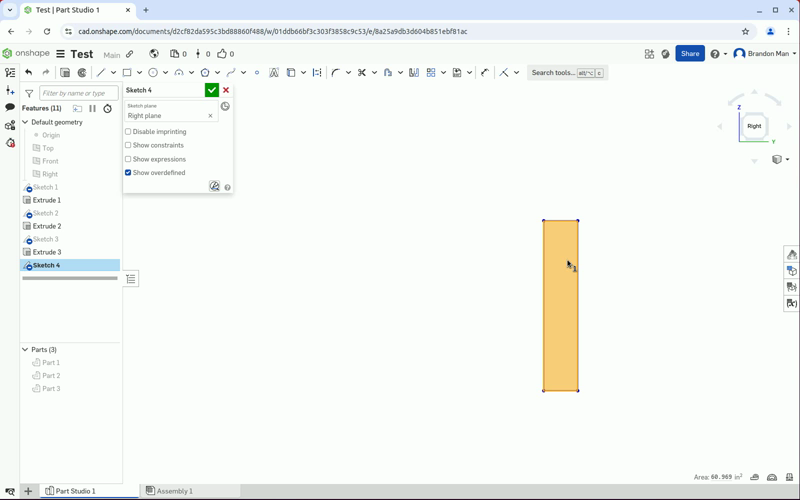
scroll(-6)
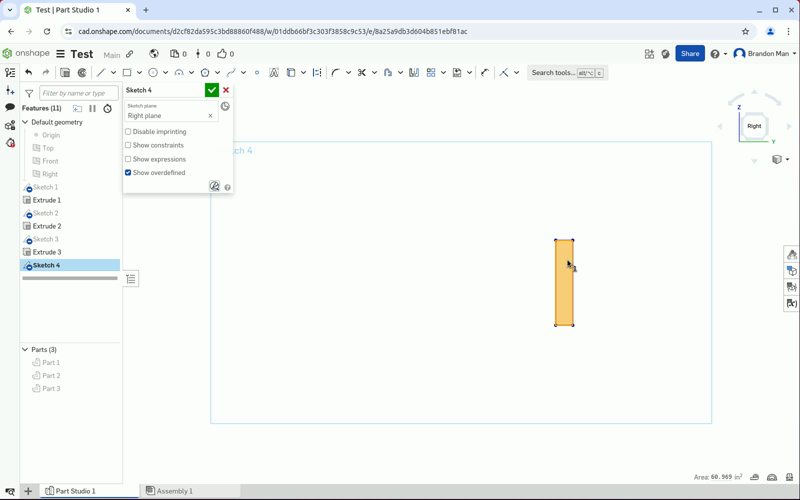
mouse_move(73, 352)
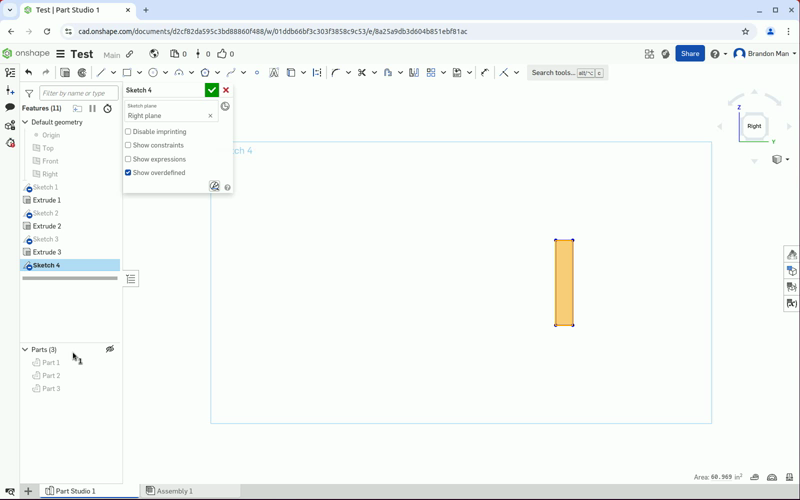
key(shift+y)
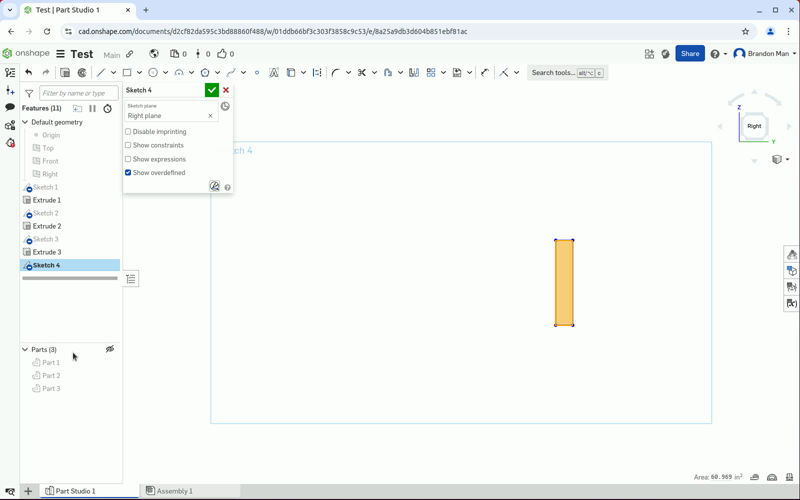
key(shift+e)
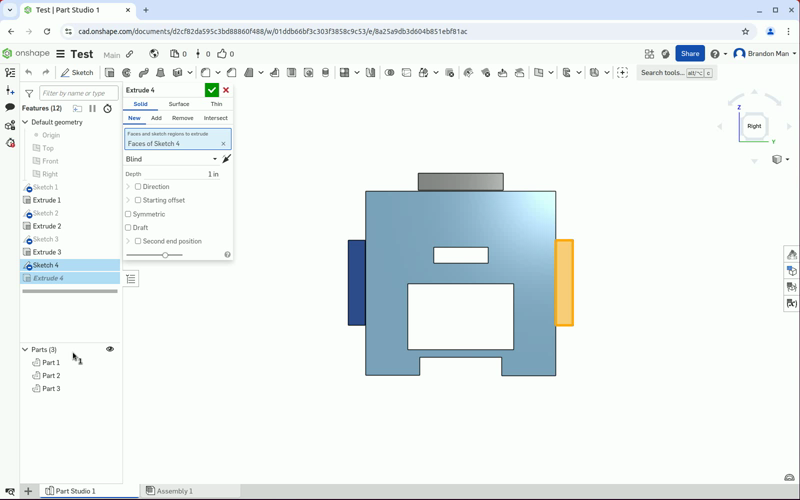
mouse_move(143, 106)
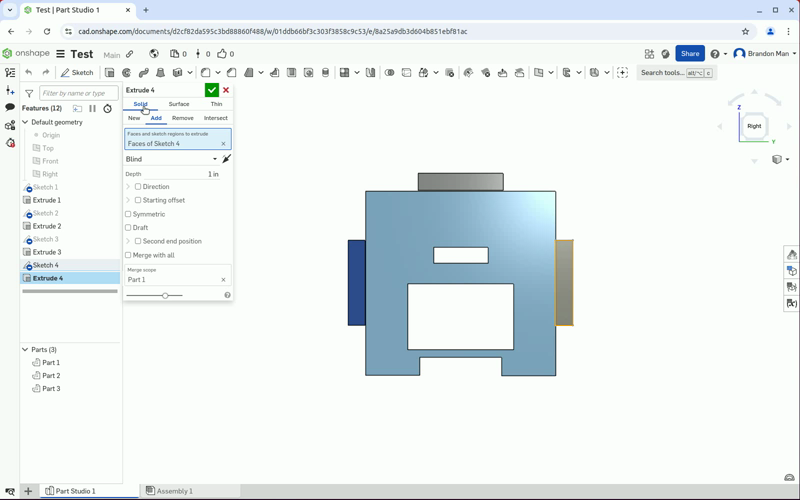
click(143, 106)
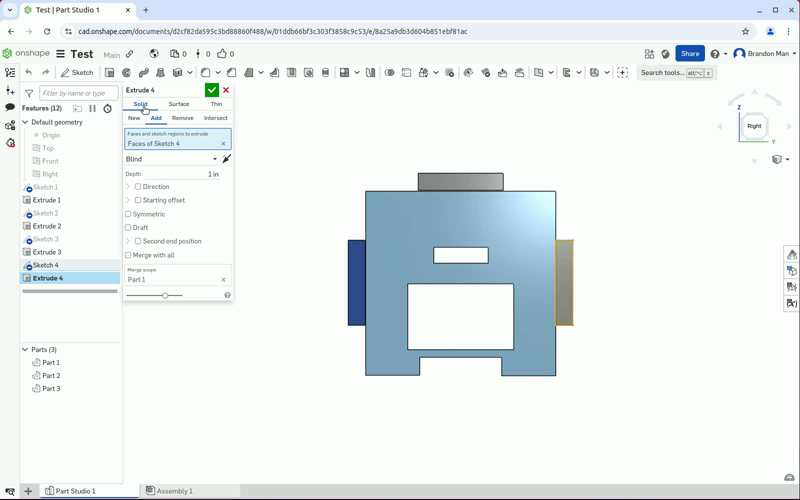
mouse_move(137, 120)
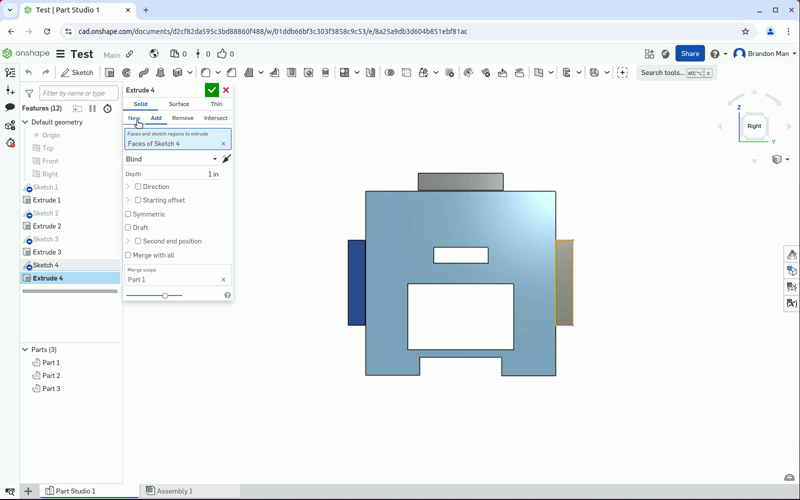
click(137, 120)
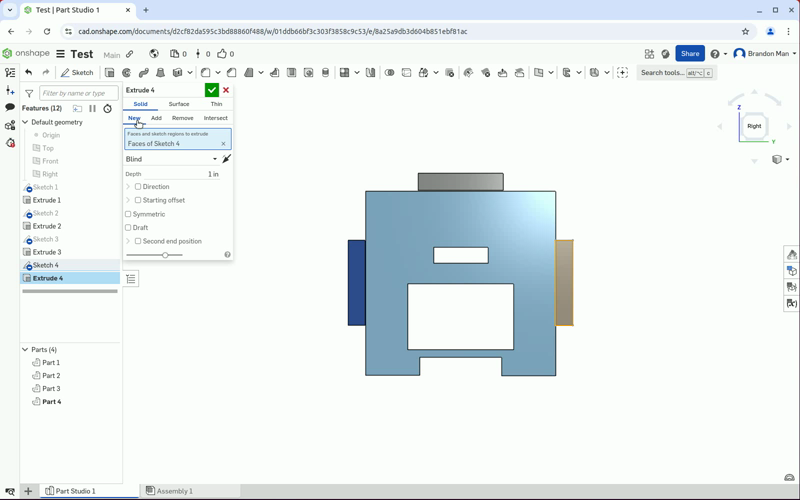
key(tab, 4)
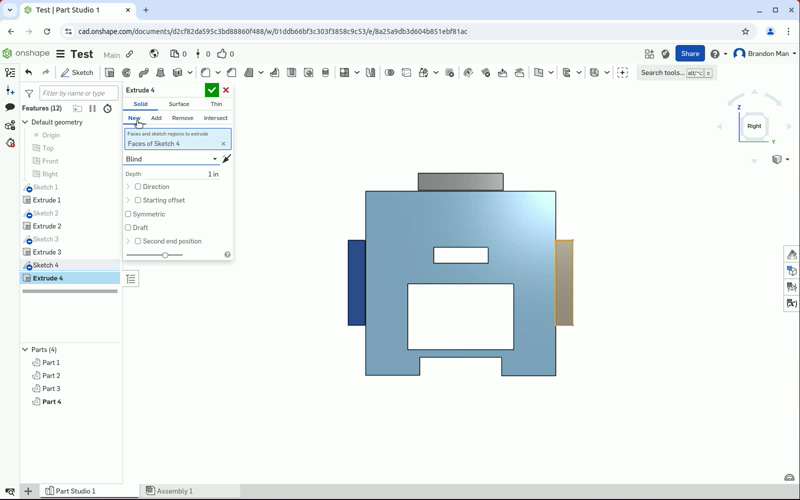
text(3.37)
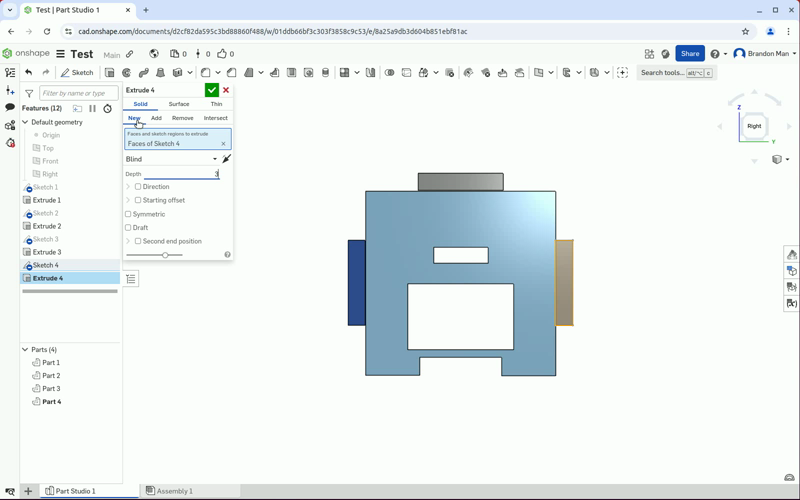
key(enter)
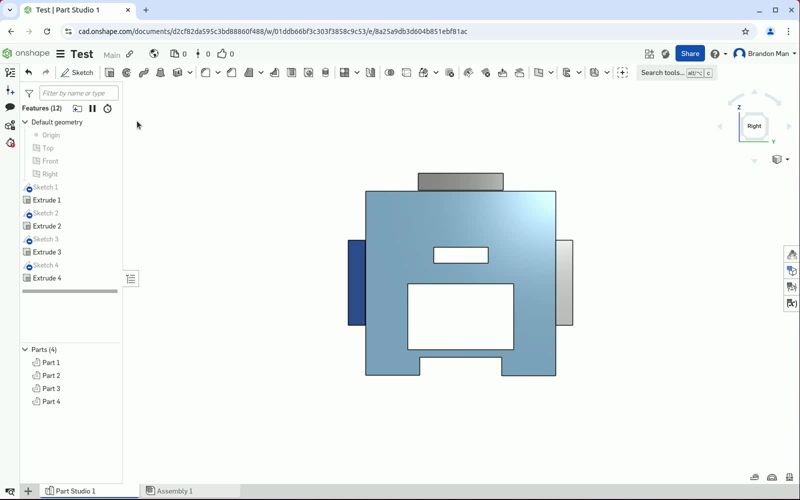
key(shift+h)
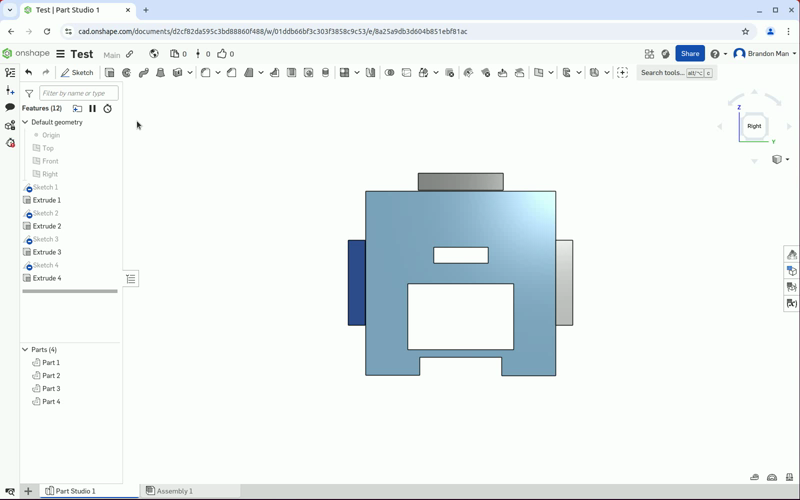
key(shift+h)
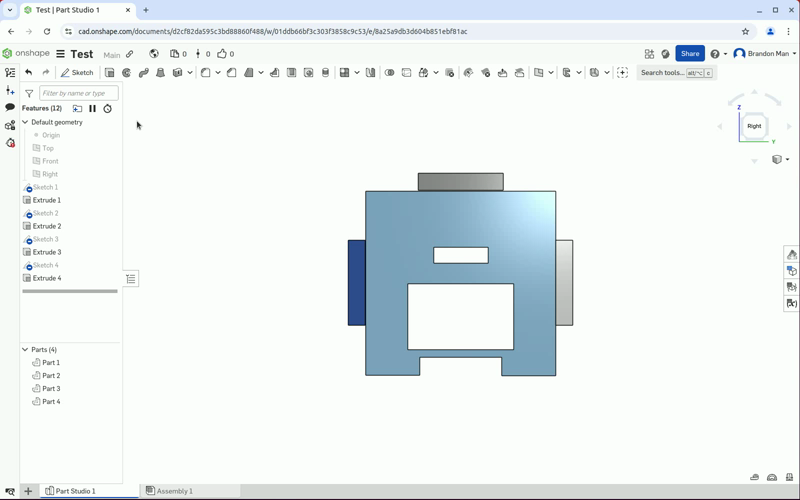
key(shift+7)
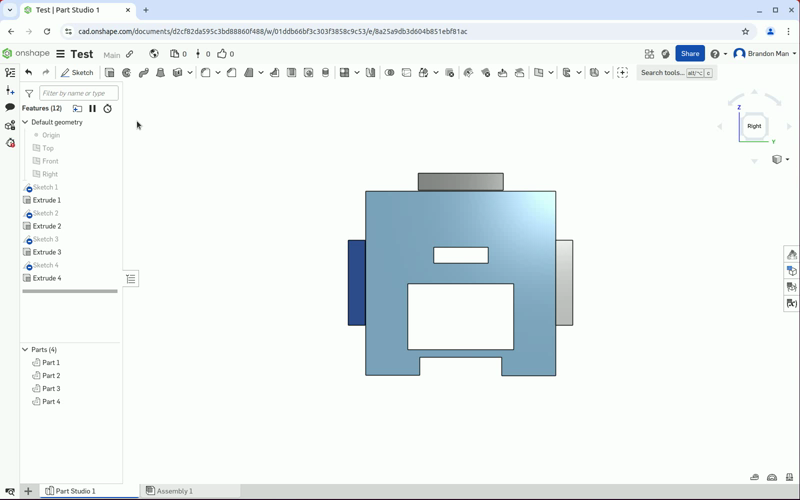
key(right, 2)
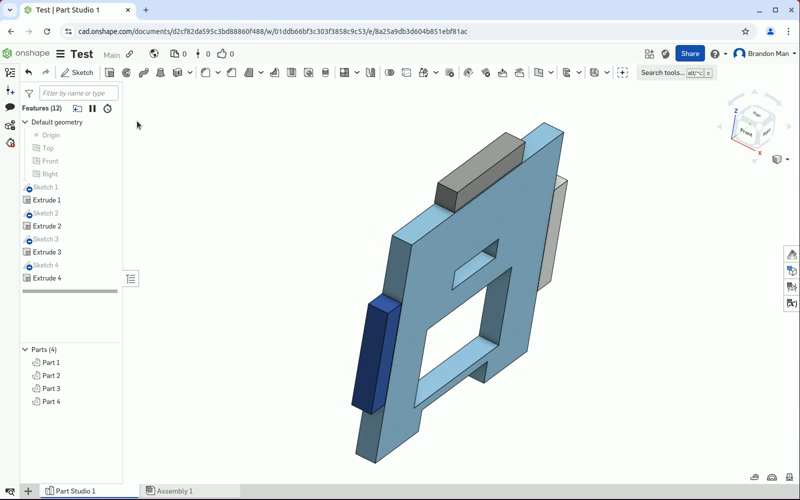
key(down, 2)
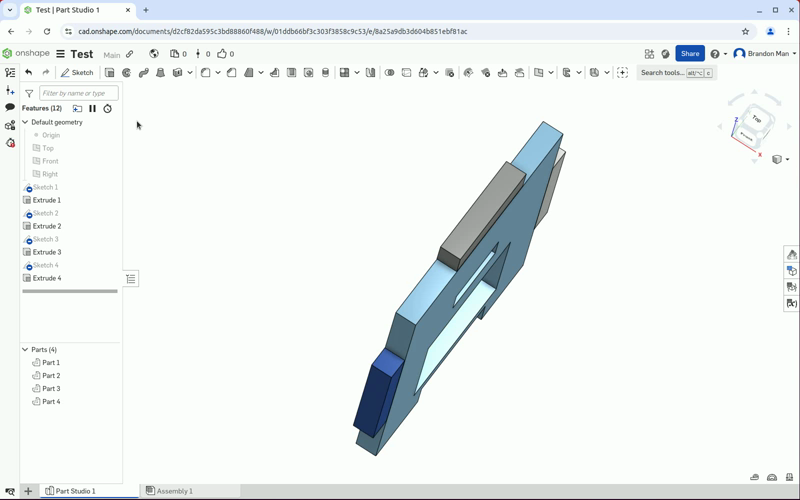
key(up, 2)
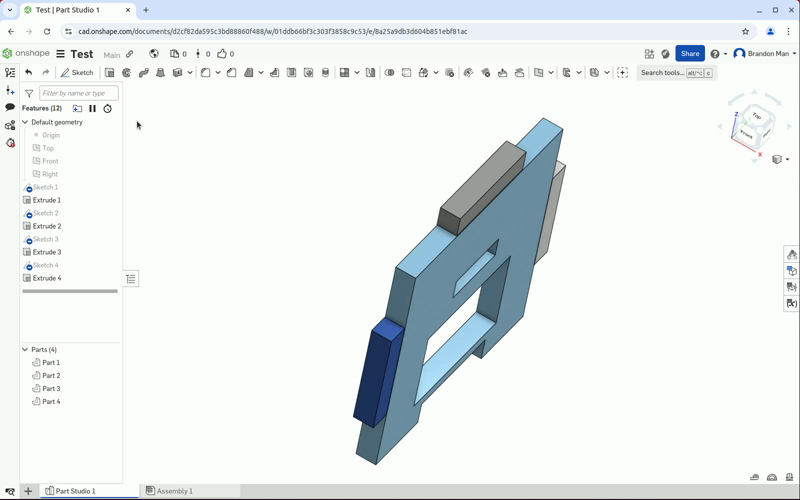
key(left, 2)
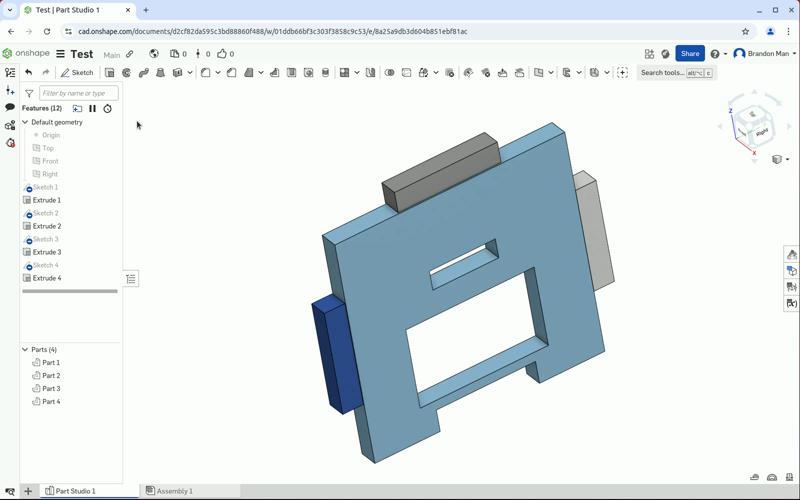
mouse_move(73, 189)
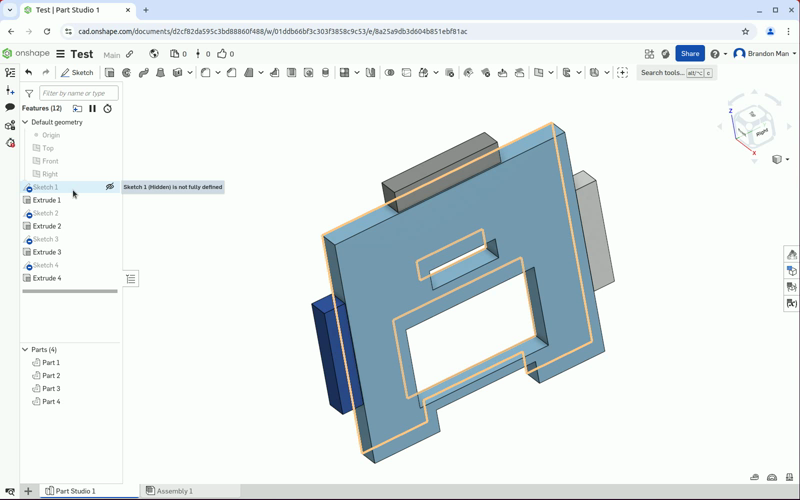
click(73, 189)